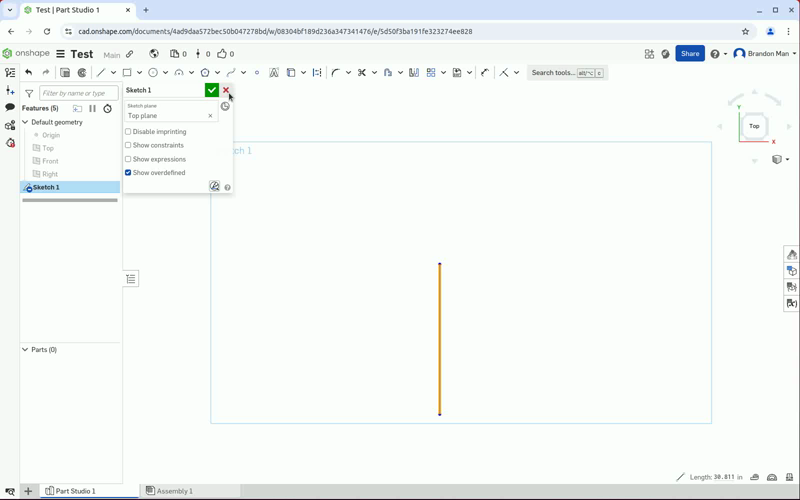
key(shift+h)
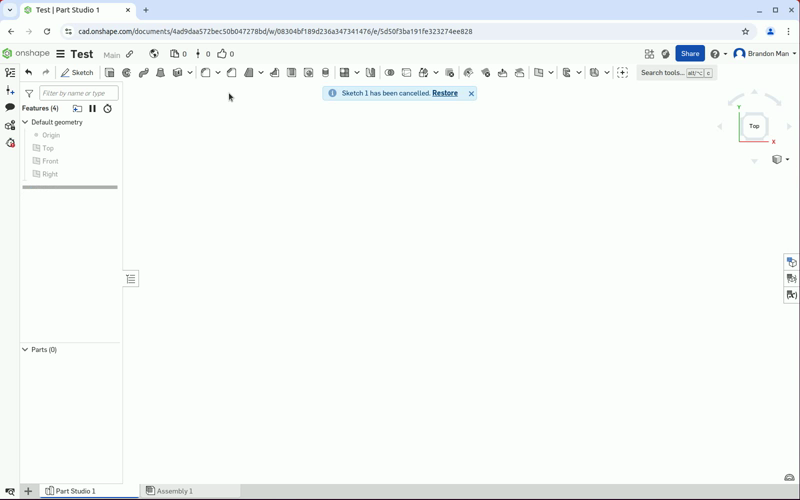
mouse_move(73, 352)
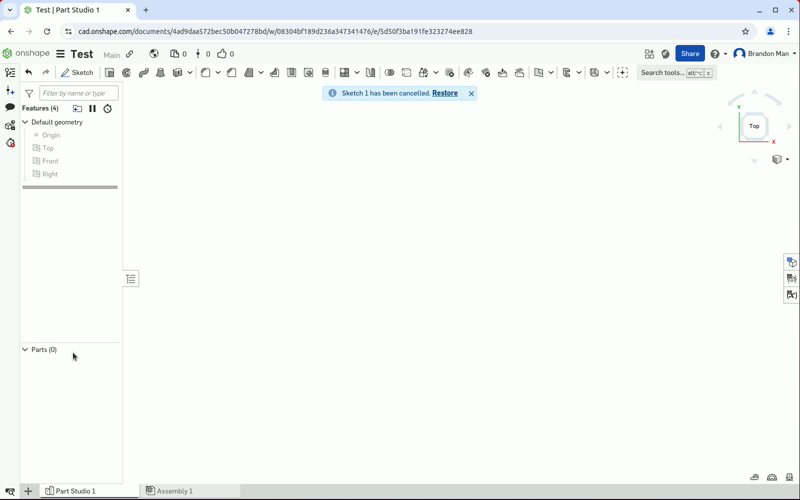
key(y)
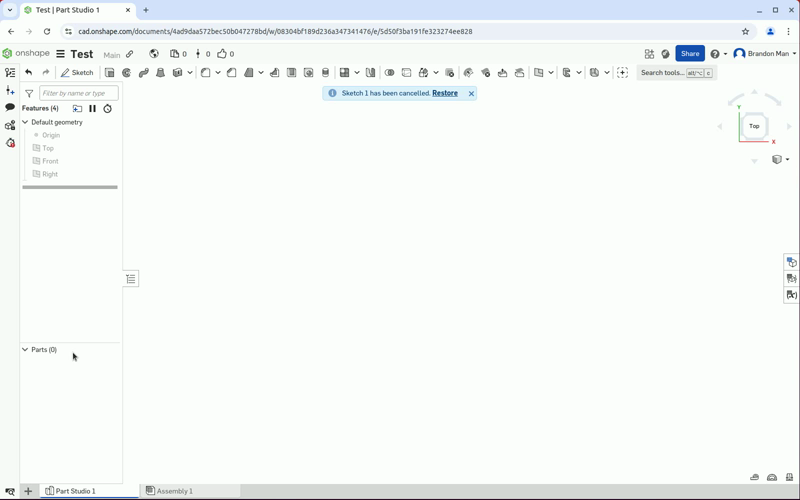
key(shift+p)
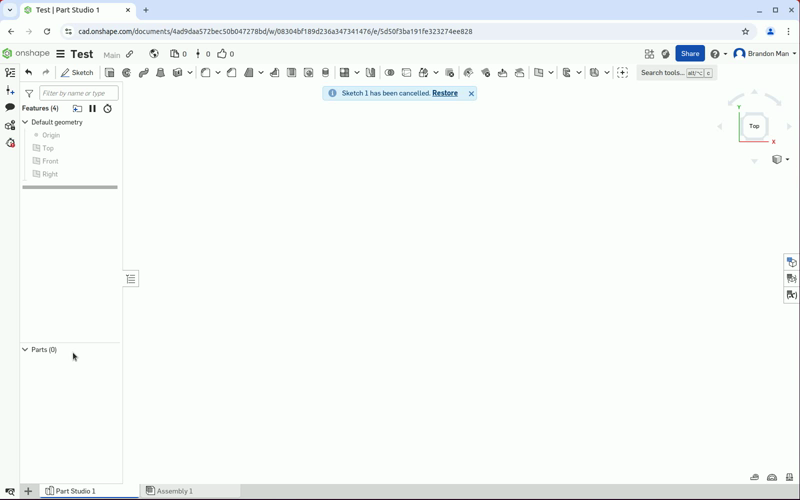
key(space)
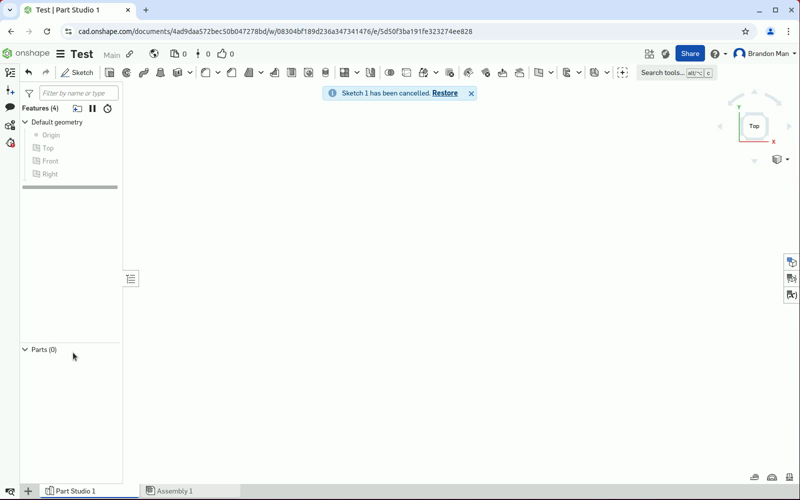
key_down(shift)
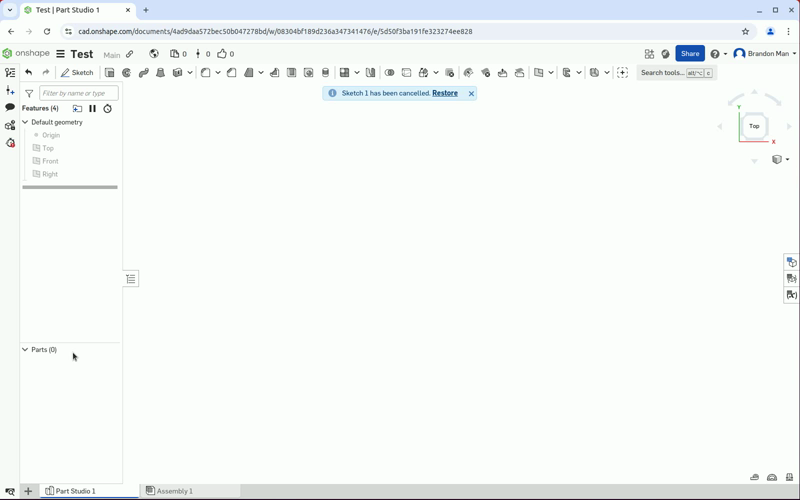
key(up)
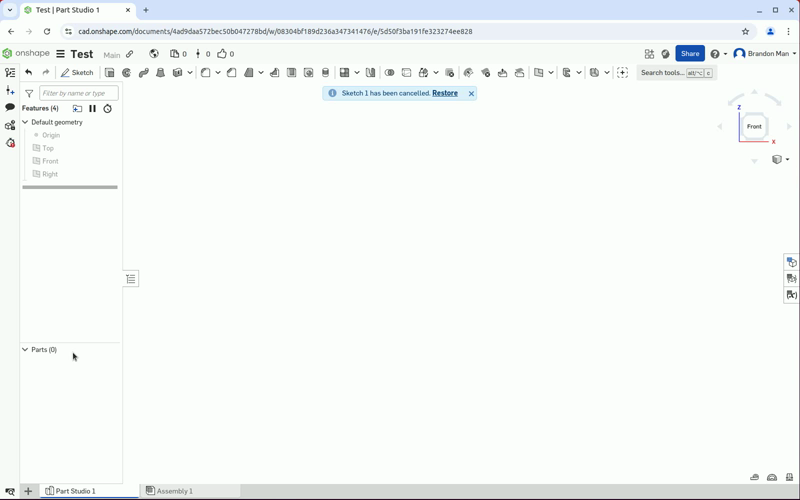
key_up(shift)
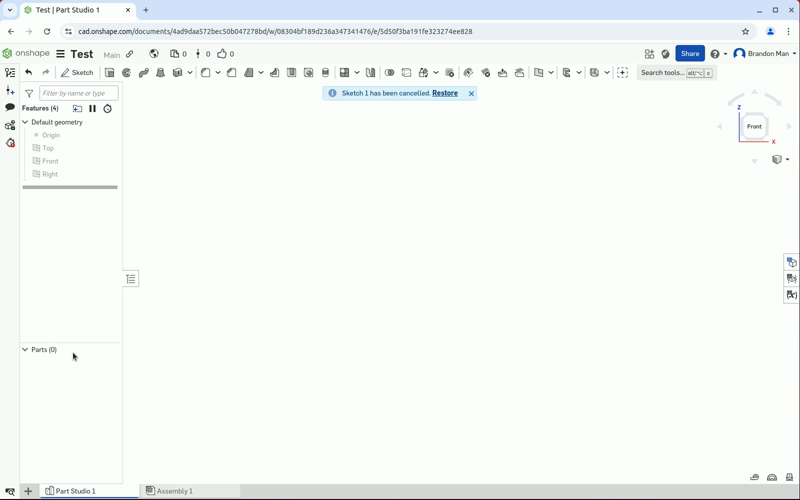
mouse_move(73, 352)
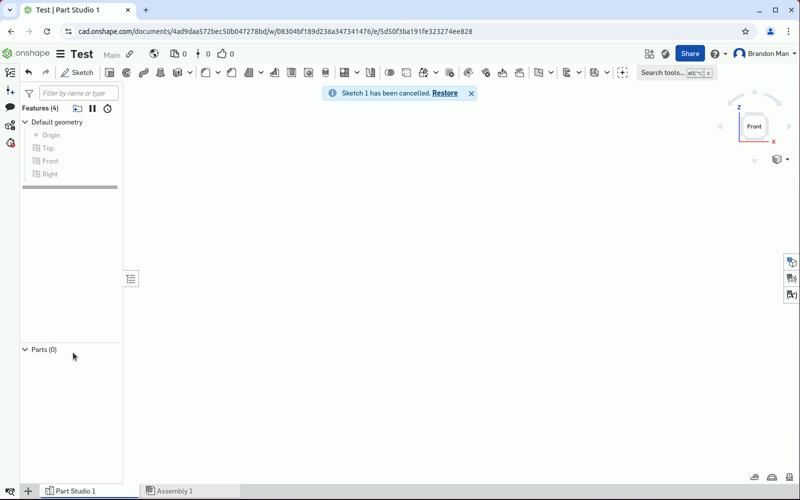
key(shift+y)
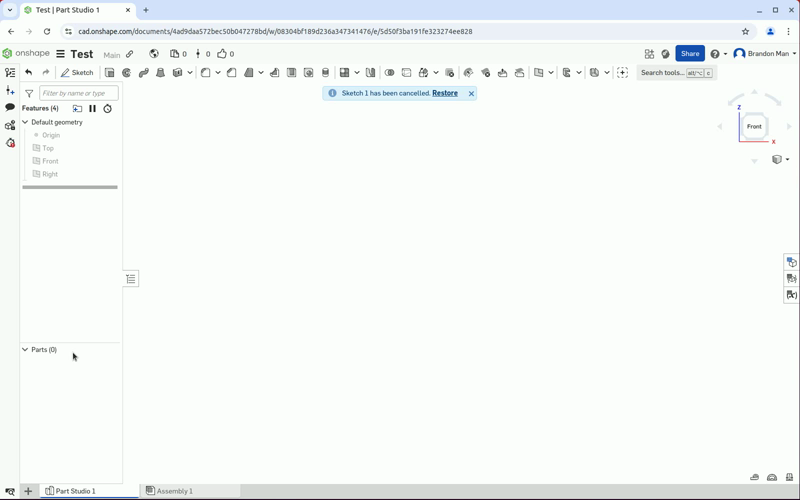
key(shift+s)
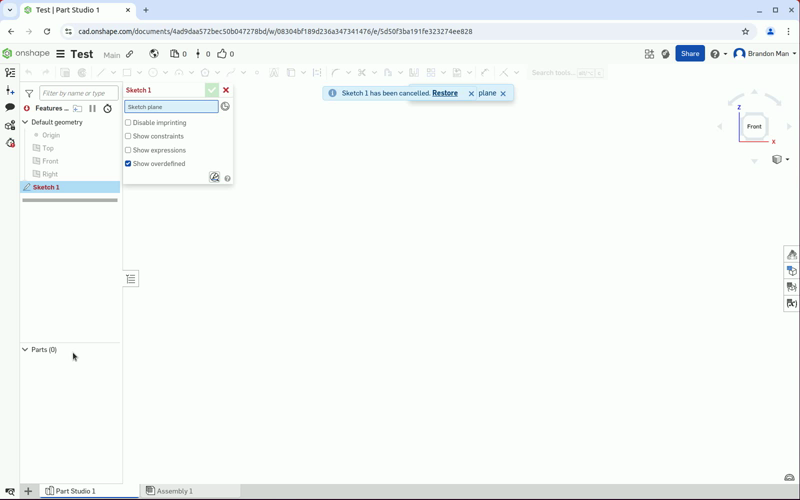
mouse_move(73, 163)
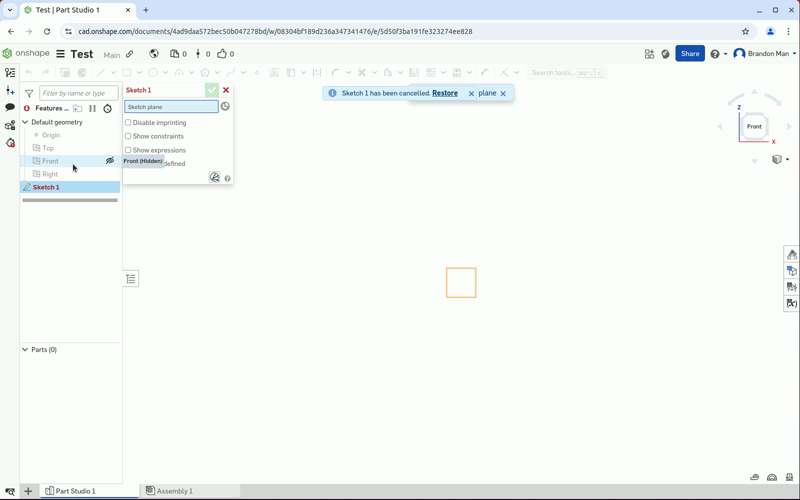
click(73, 163)
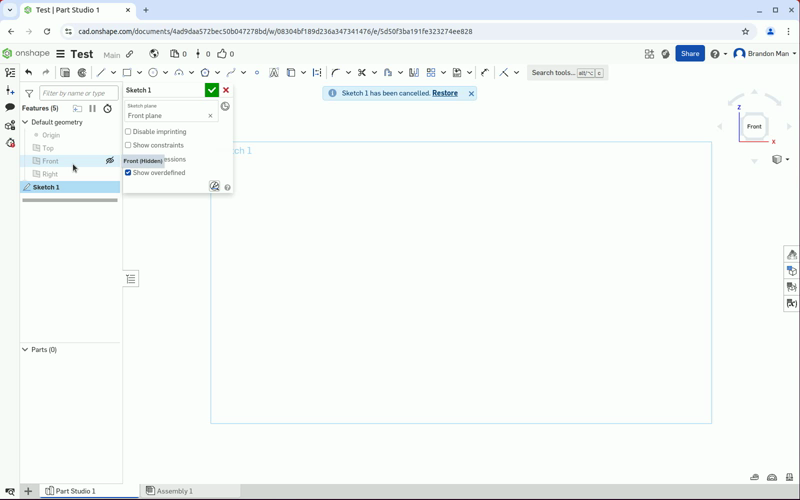
mouse_move(73, 352)
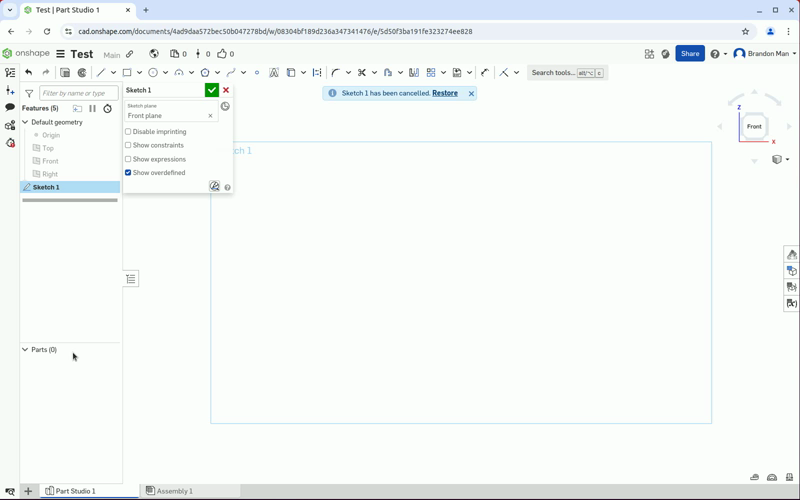
key(y)
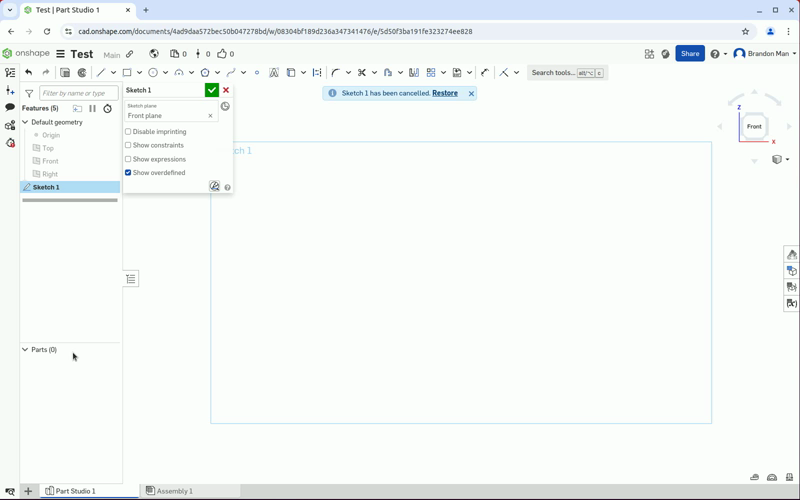
key(l)
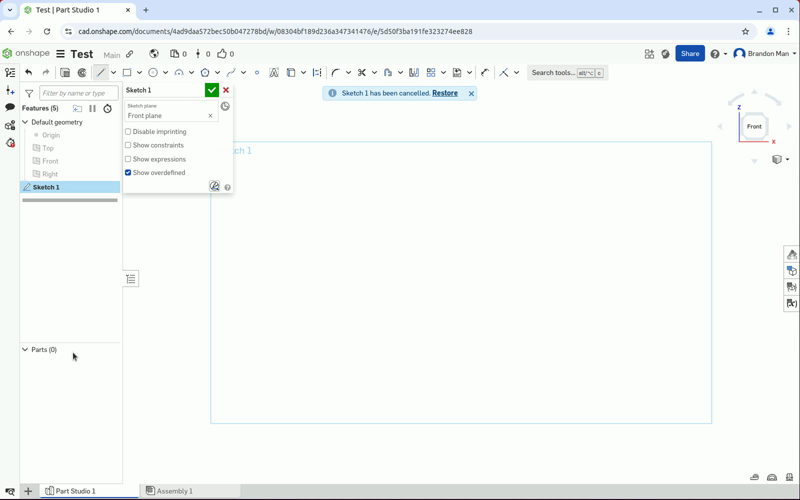
key_down(shift)
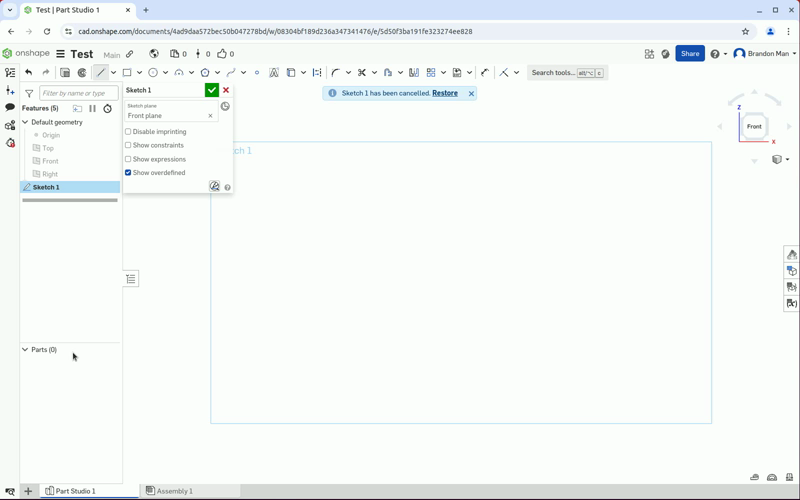
mouse_move(430, 287)
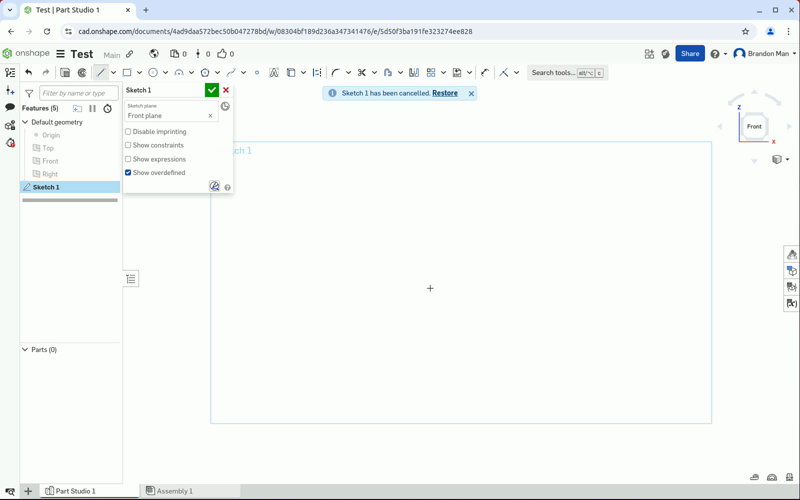
click(430, 287)
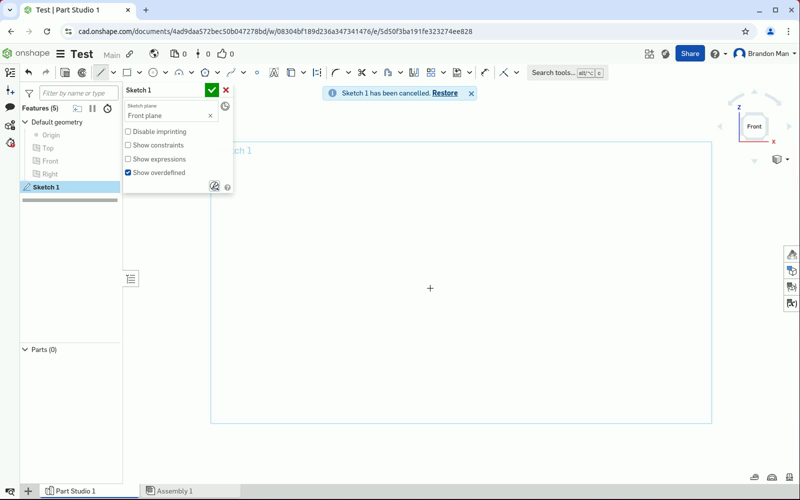
key_up(shift)
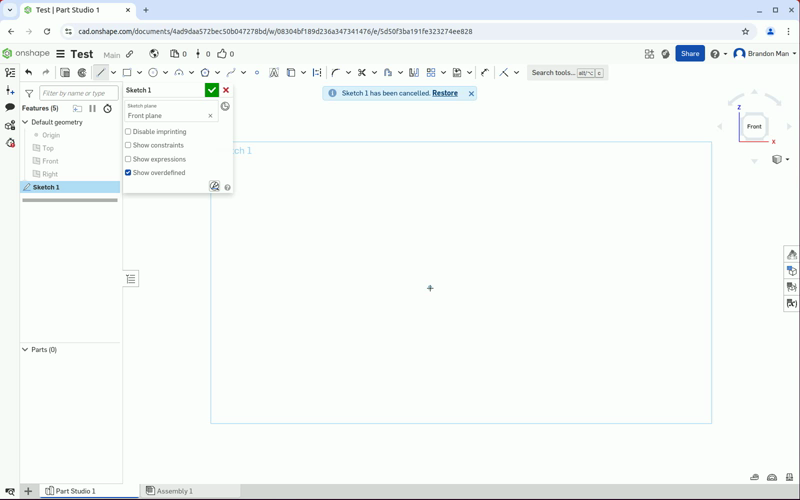
key_down(shift)
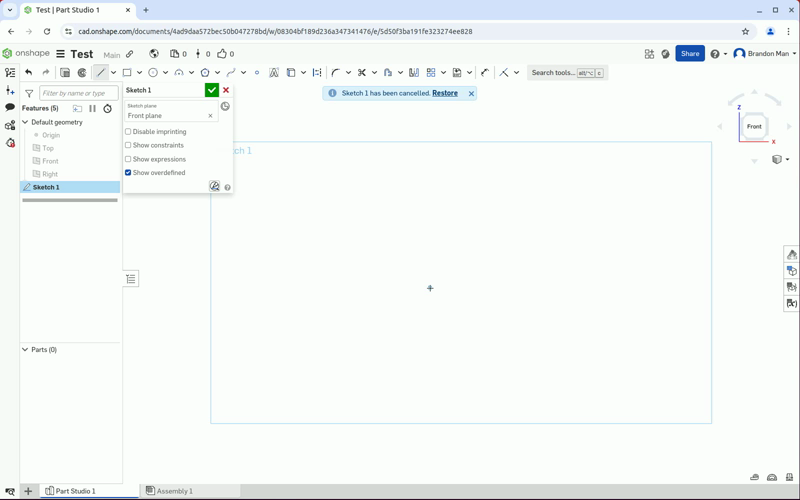
mouse_move(573, 287)
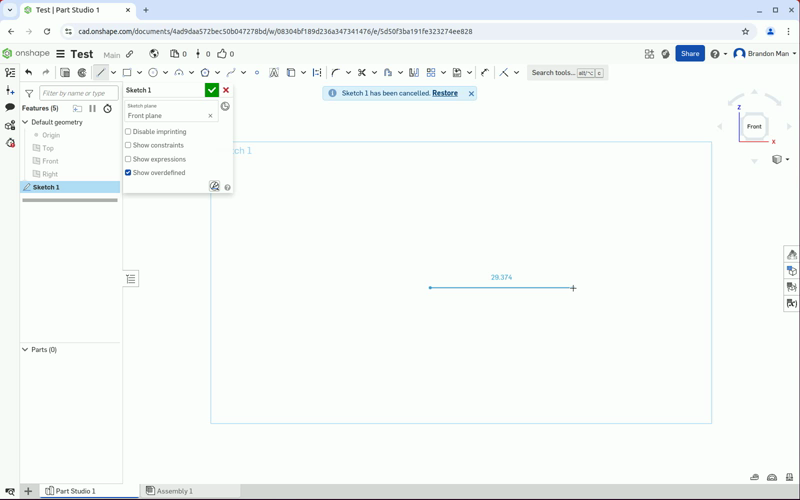
click(573, 287)
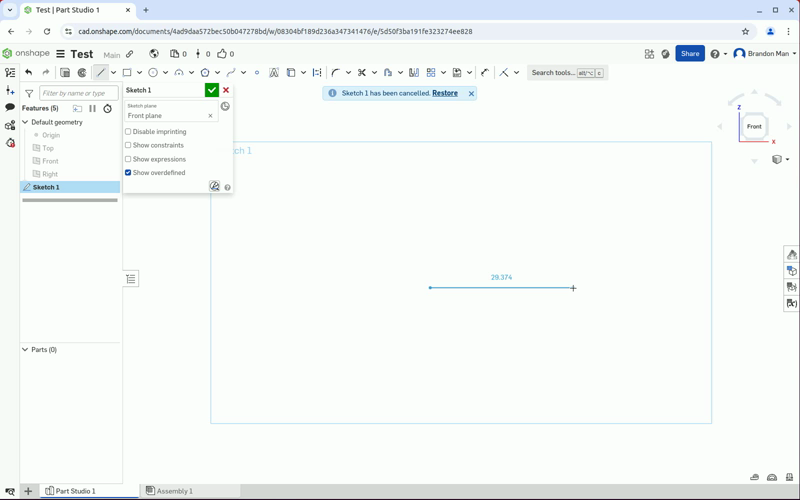
key_up(shift)
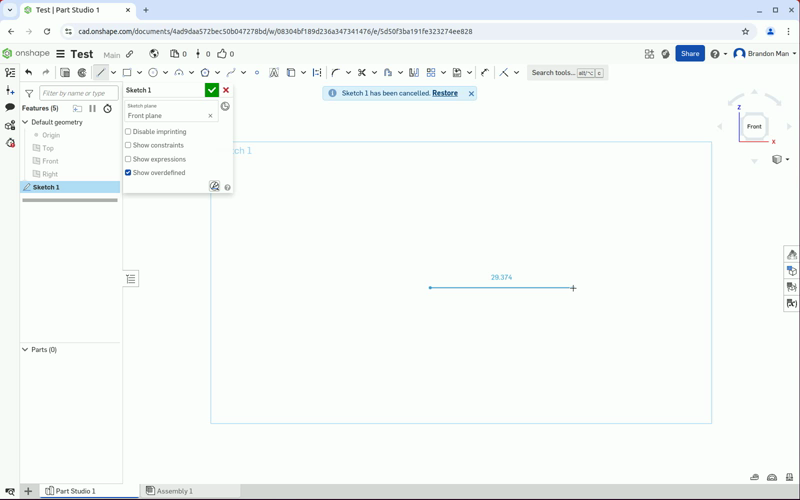
key_down(shift)
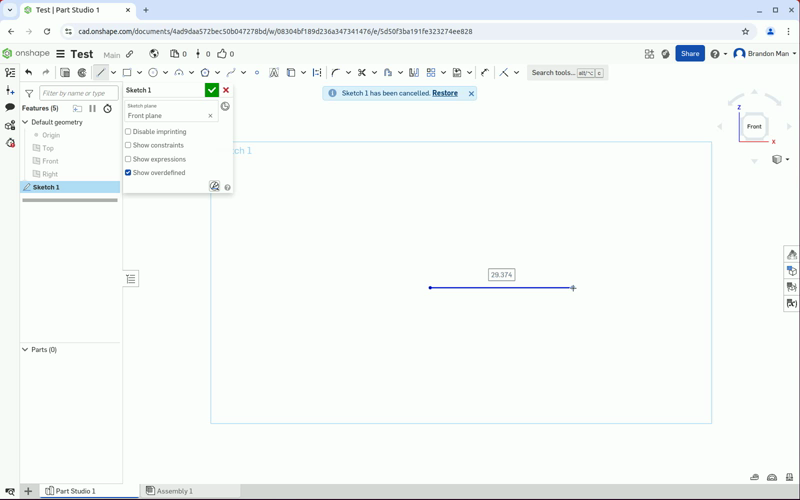
mouse_move(589, 287)
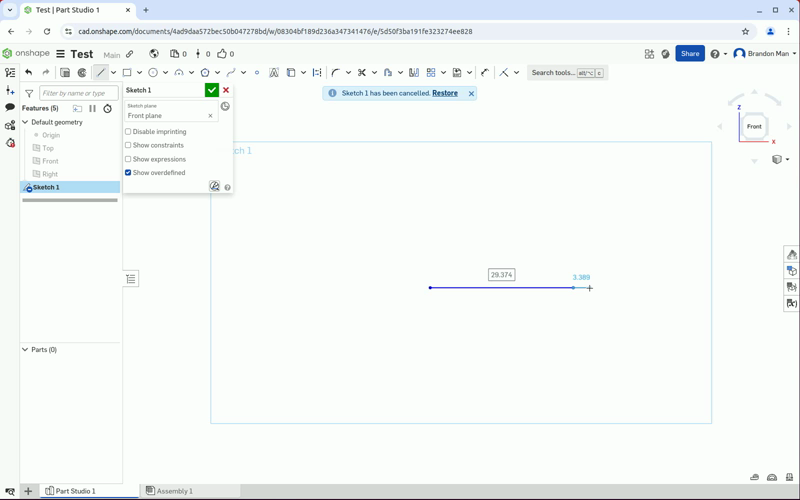
mouse_move(573, 258)
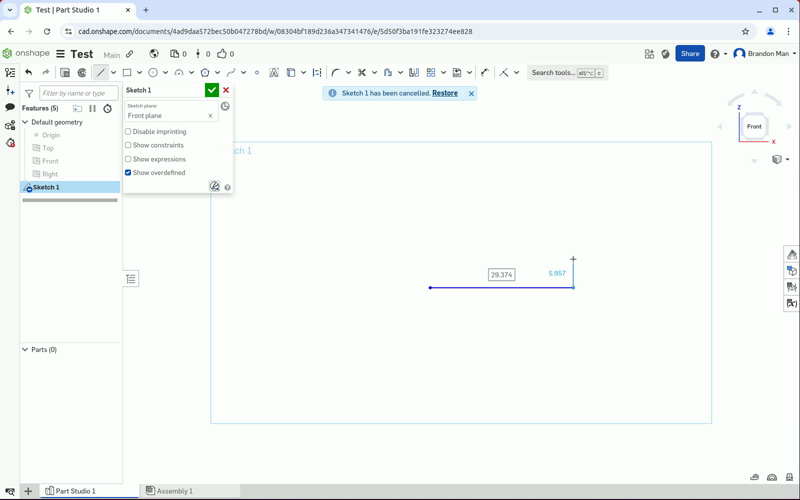
click(573, 258)
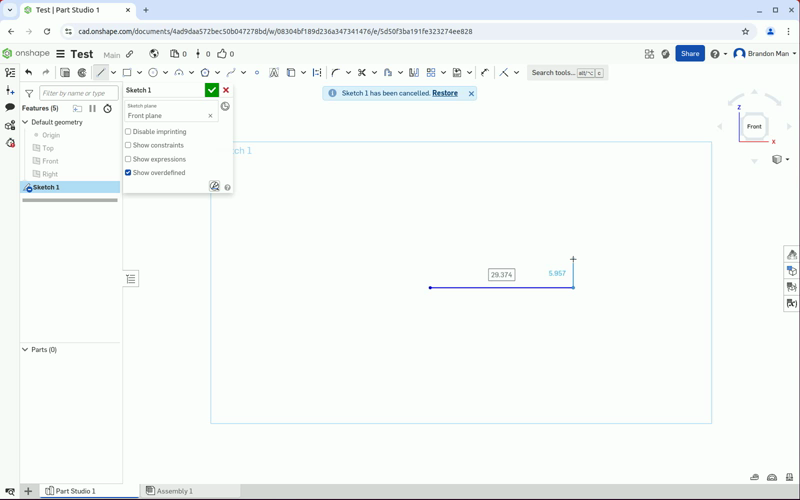
key_up(shift)
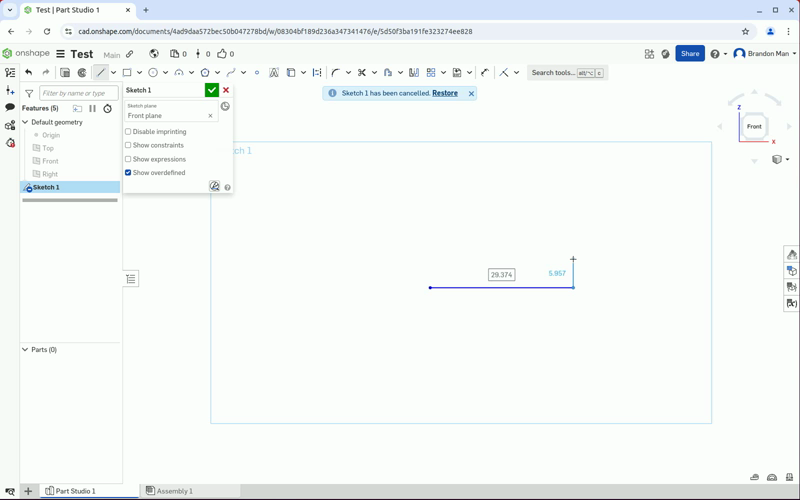
key_down(shift)
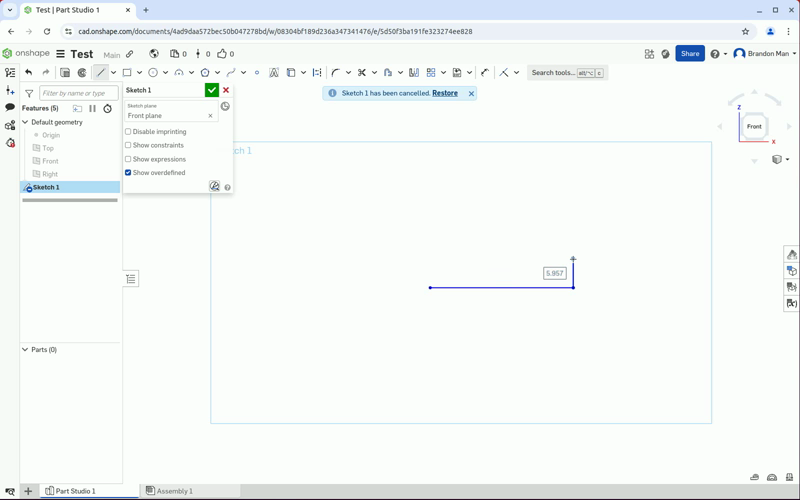
mouse_move(430, 258)
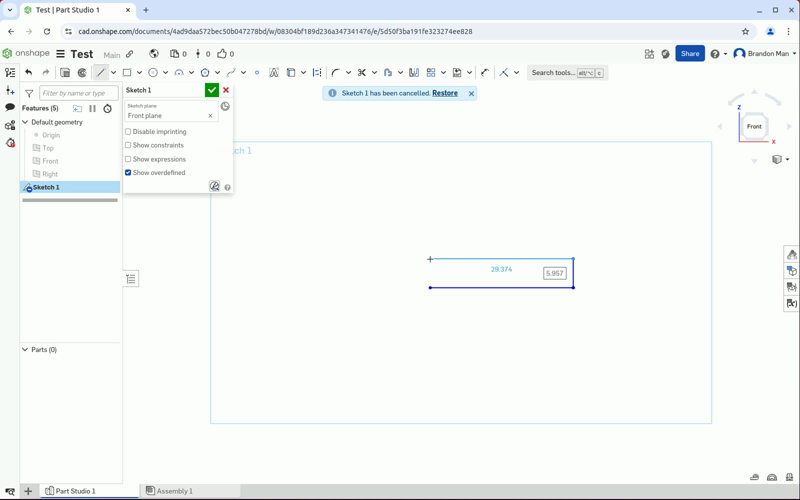
click(430, 258)
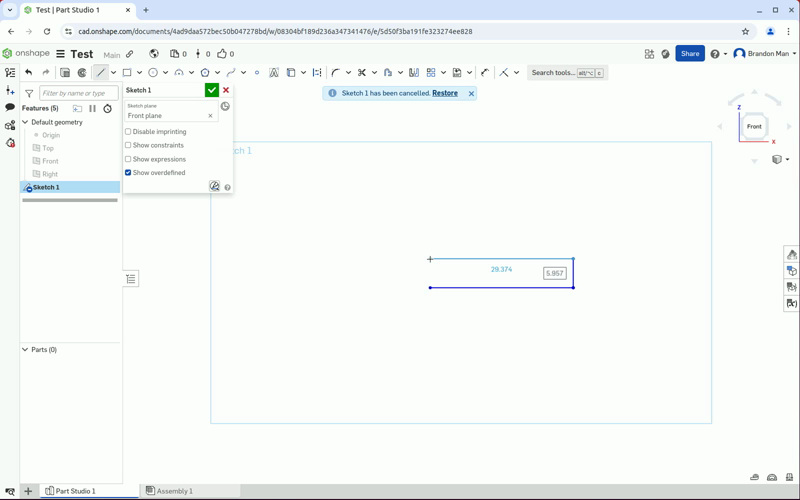
key_up(shift)
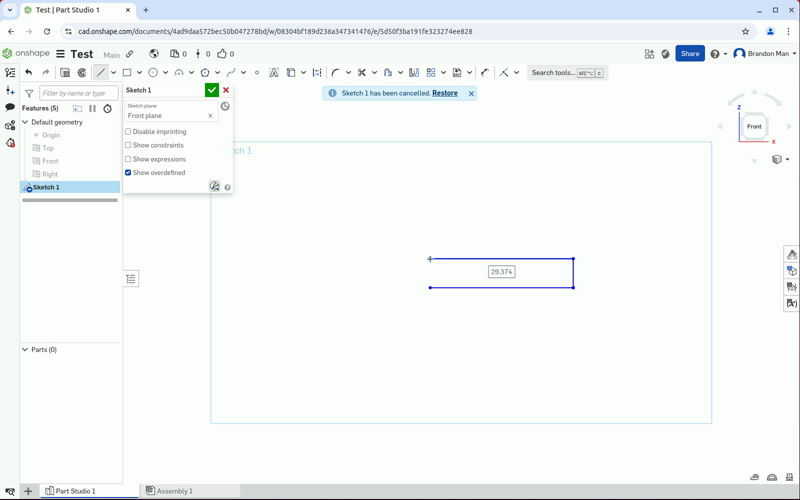
mouse_move(460, 258)
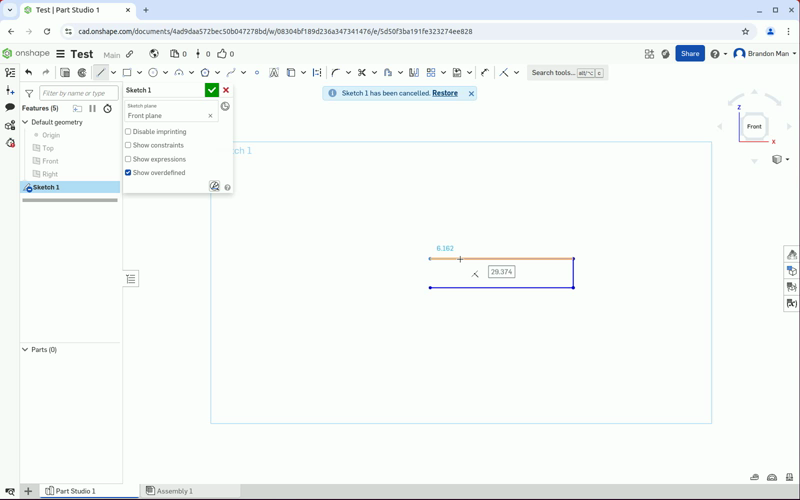
key_down(shift)
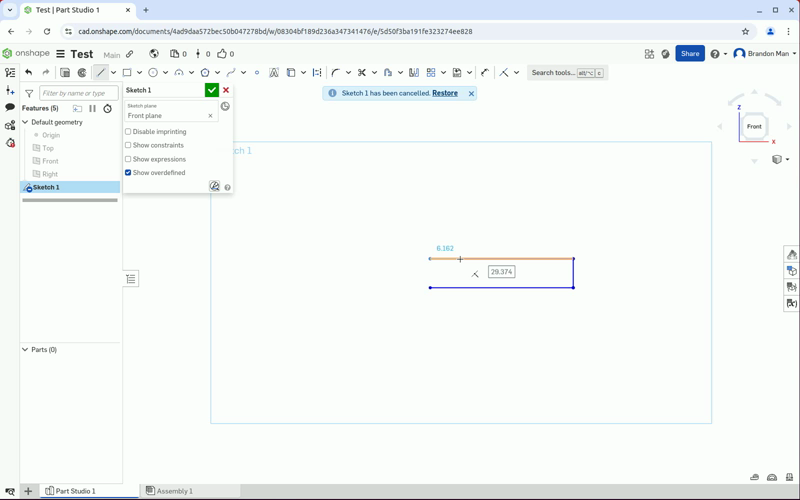
mouse_move(430, 287)
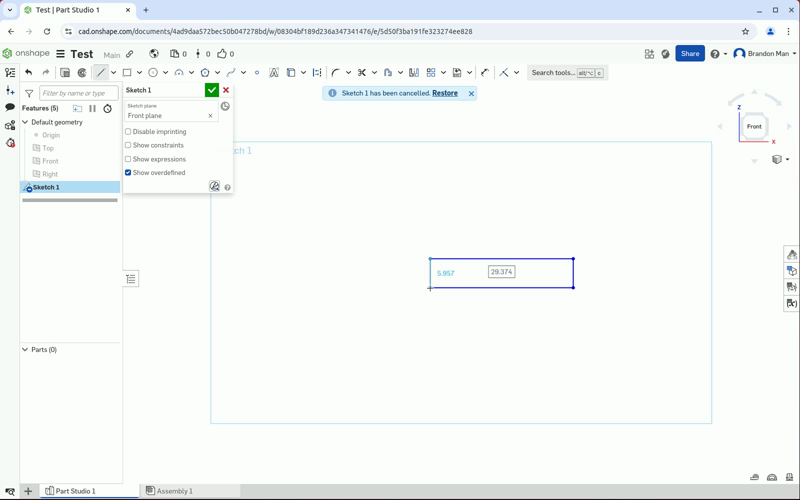
key_up(shift)
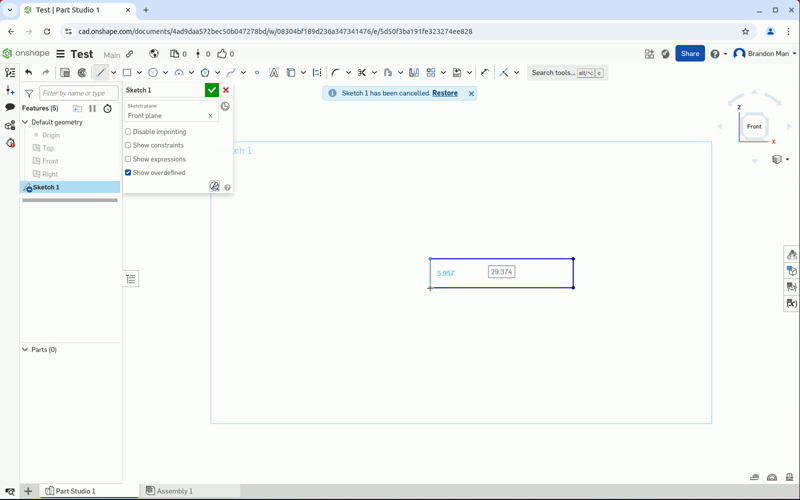
click(430, 287)
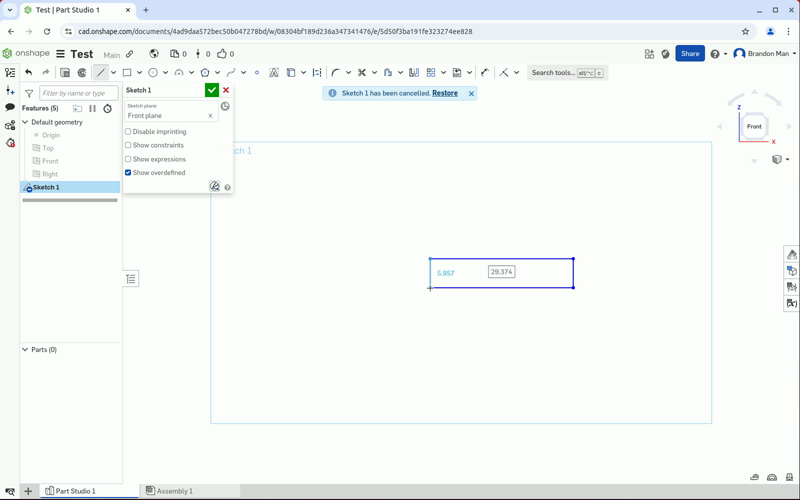
key(esc)
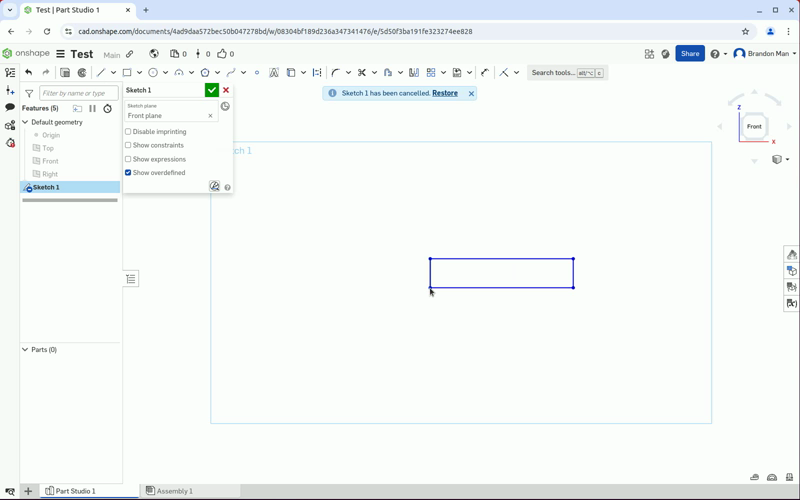
mouse_move(499, 280)
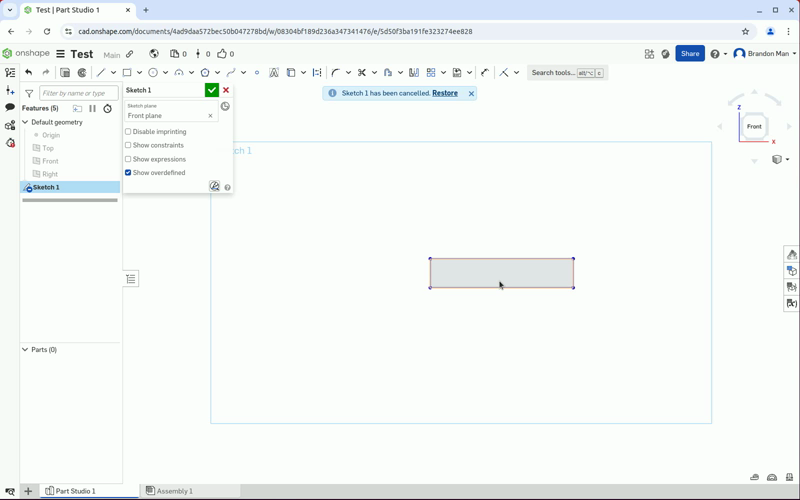
click(499, 280)
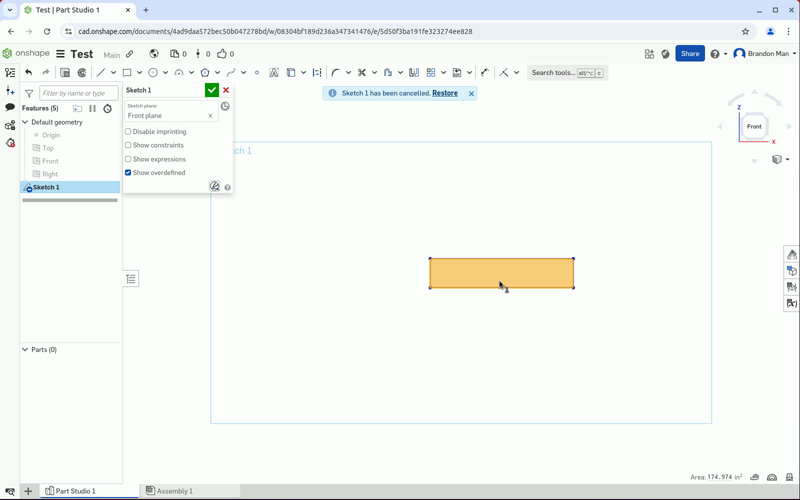
mouse_move(73, 352)
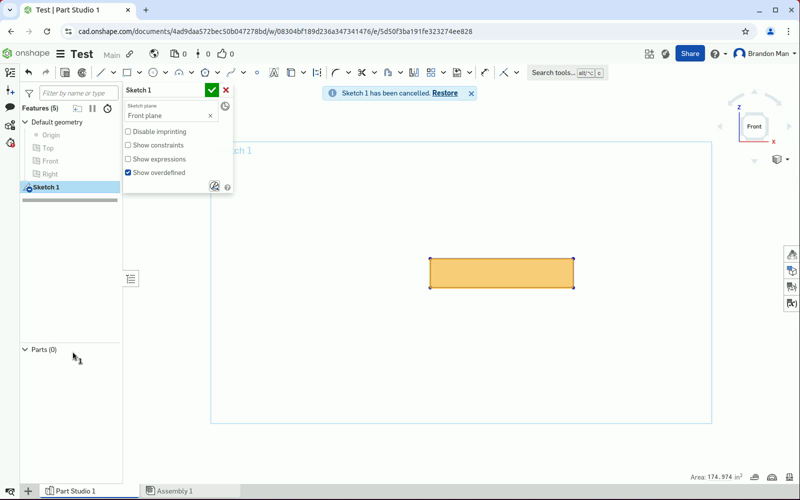
key(shift+y)
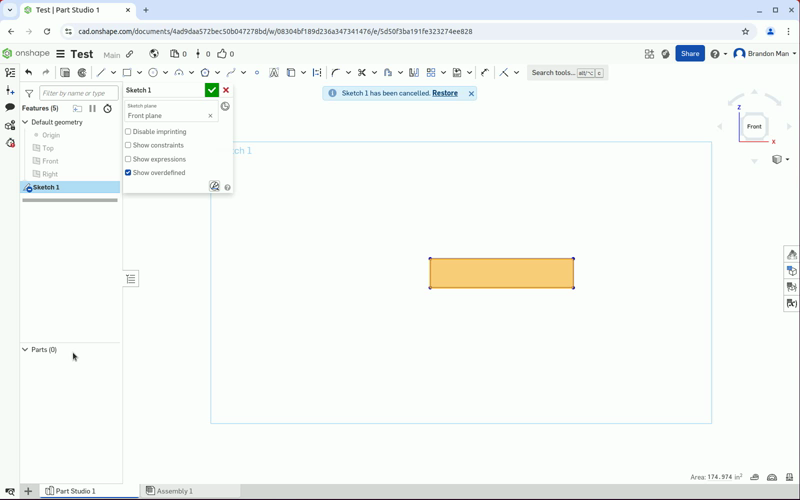
key(shift+e)
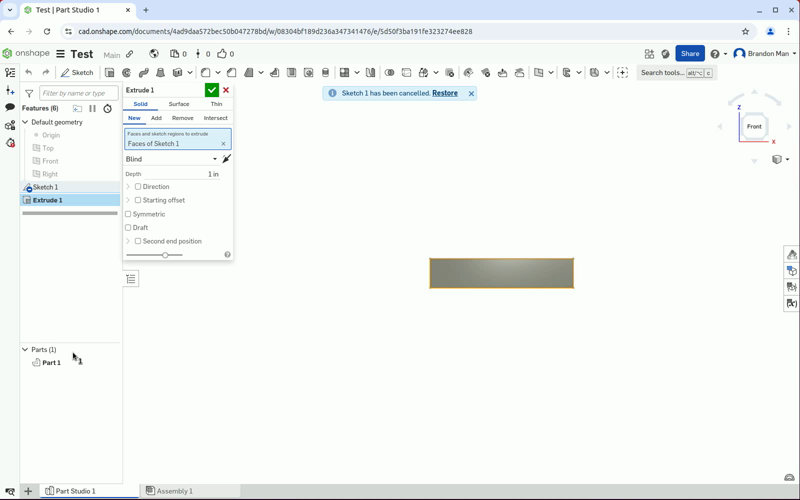
mouse_move(143, 106)
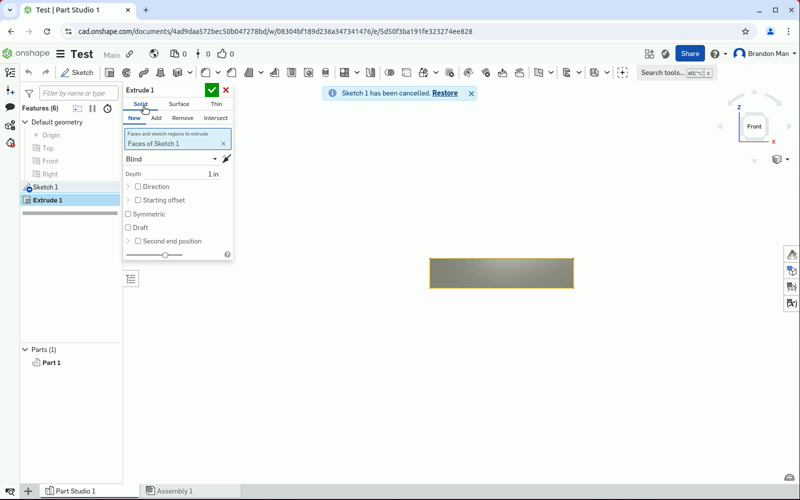
click(143, 106)
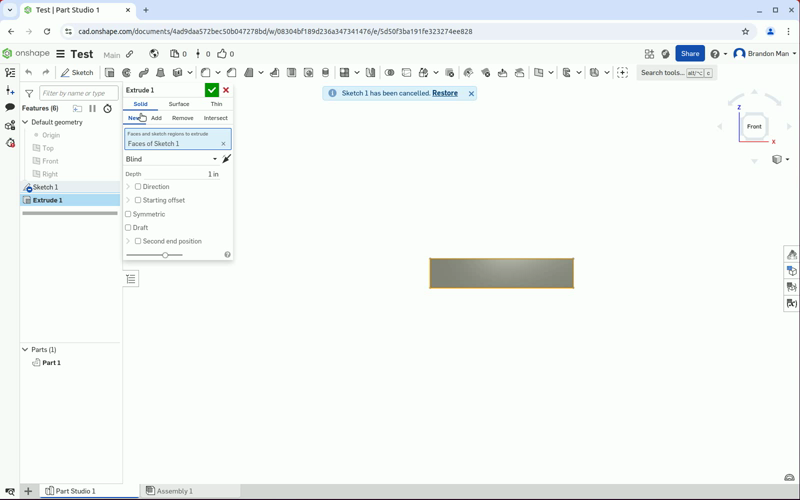
mouse_move(137, 120)
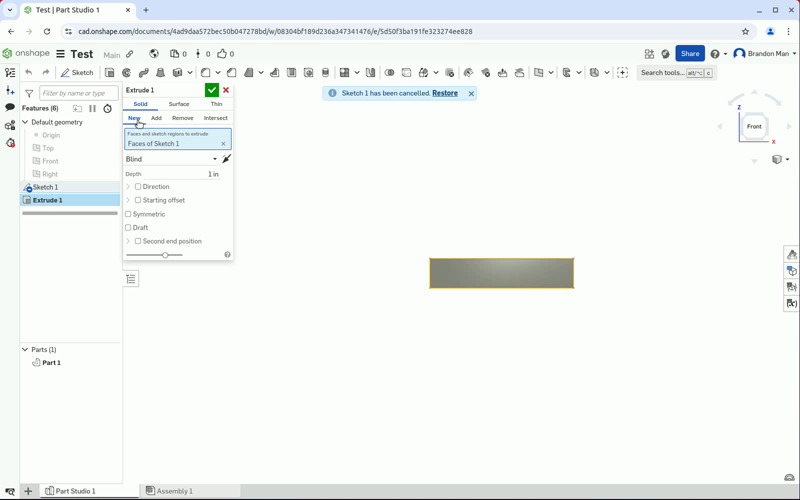
click(137, 120)
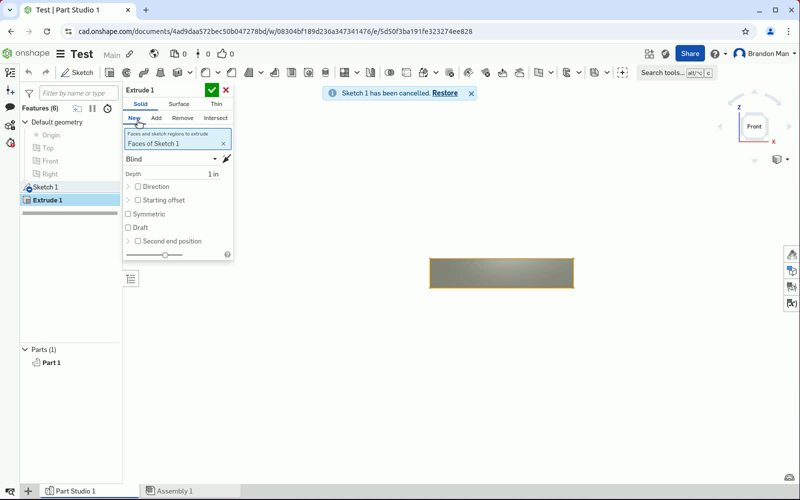
key(tab, 4)
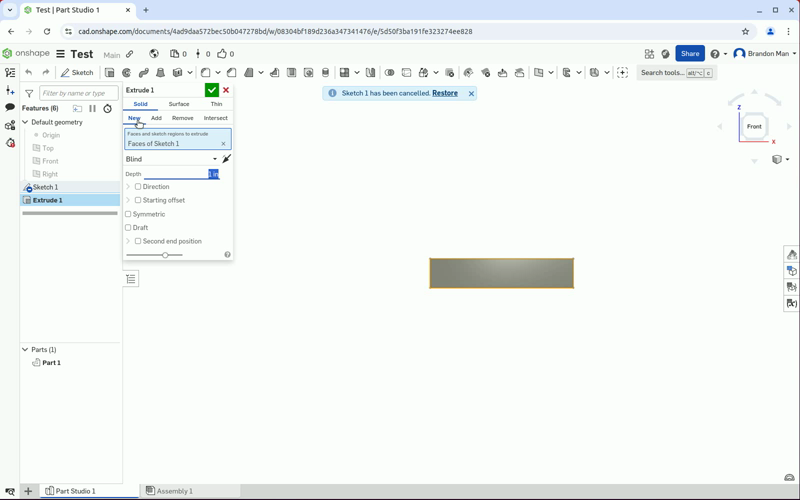
text(11.795)
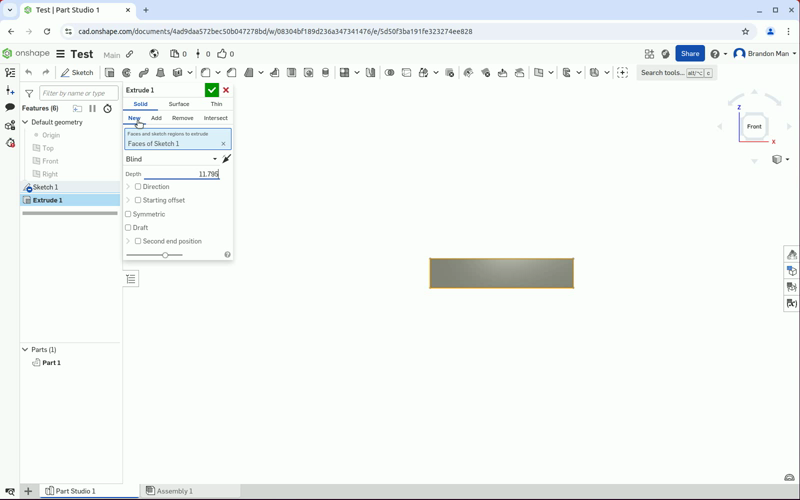
key(enter)
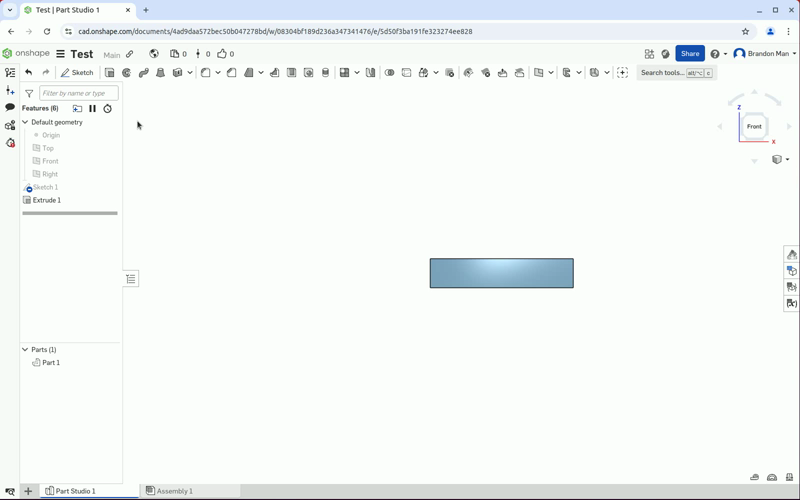
key(shift+h)
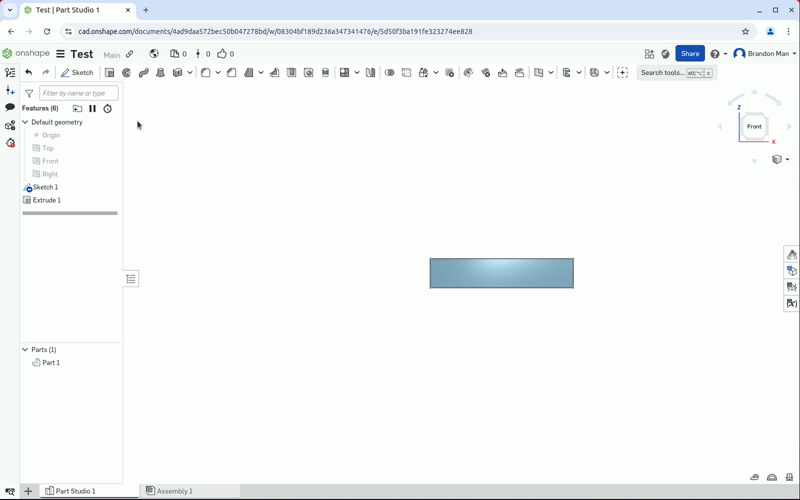
key(shift+h)
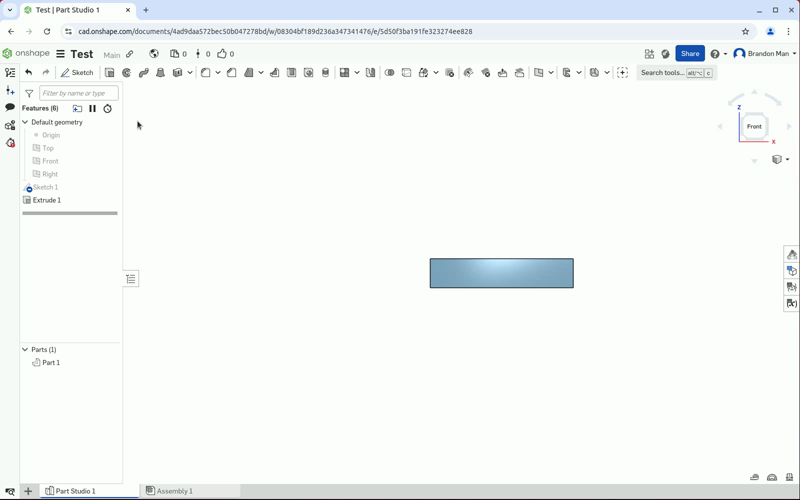
mouse_move(73, 189)
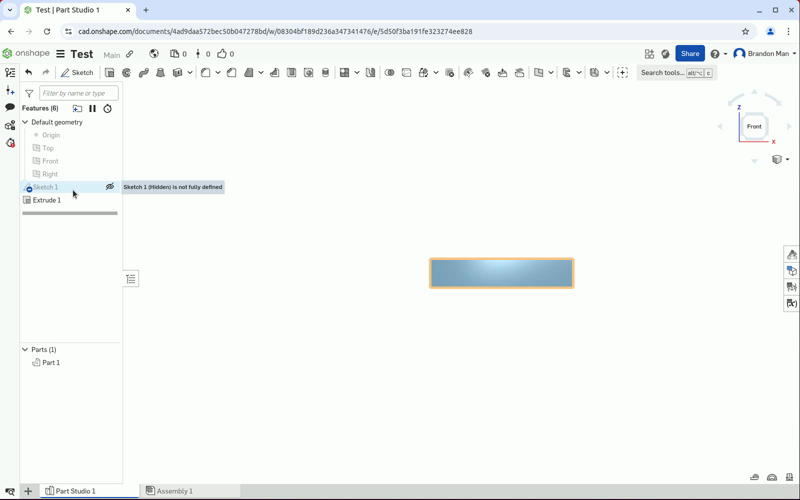
click(73, 189)
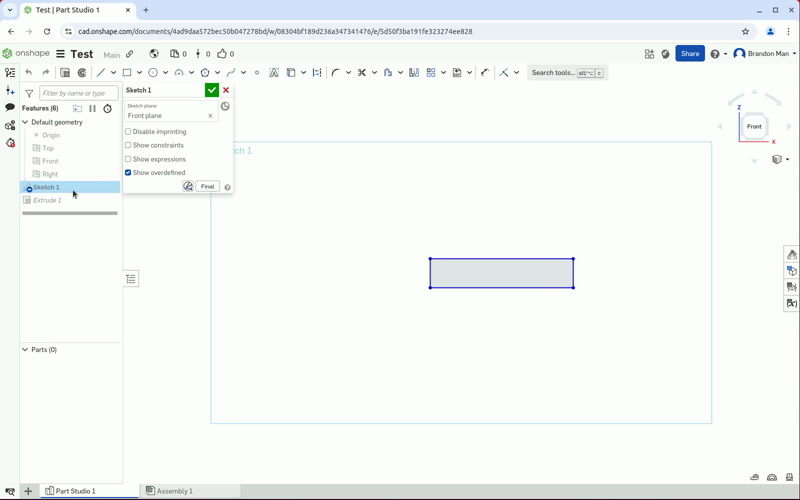
mouse_move(229, 92)
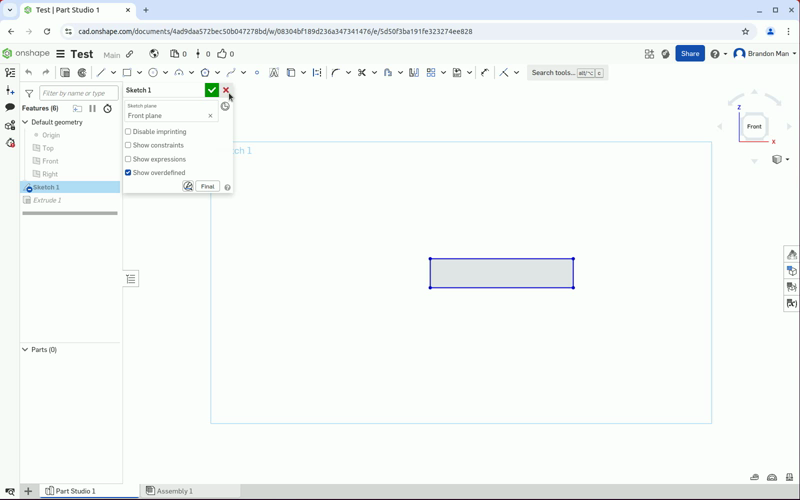
click(229, 92)
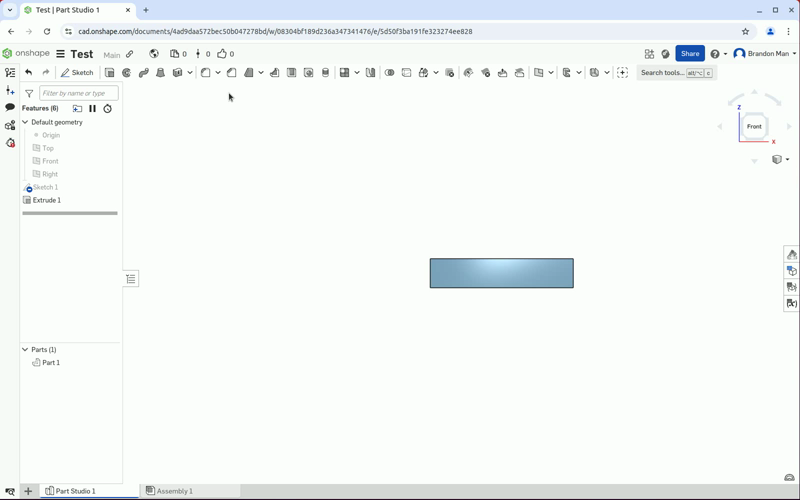
mouse_move(73, 352)
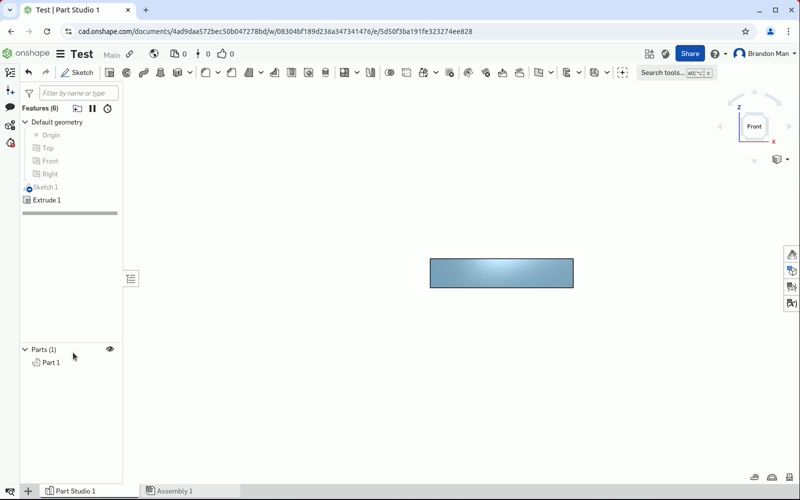
key(y)
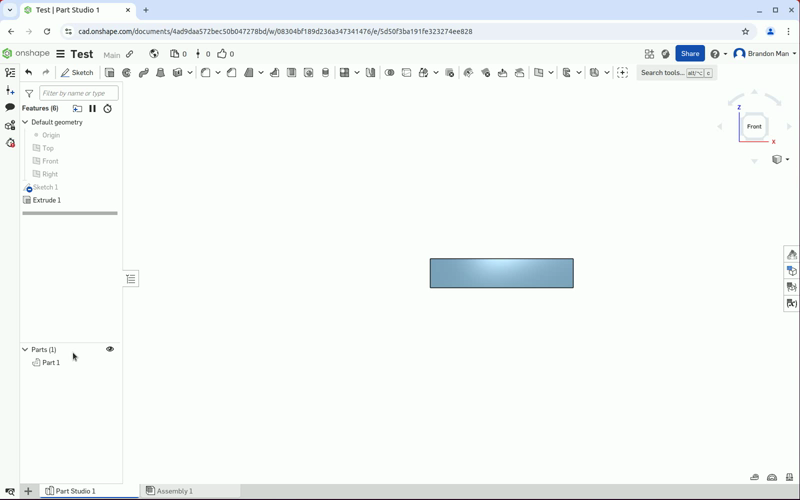
key(shift+p)
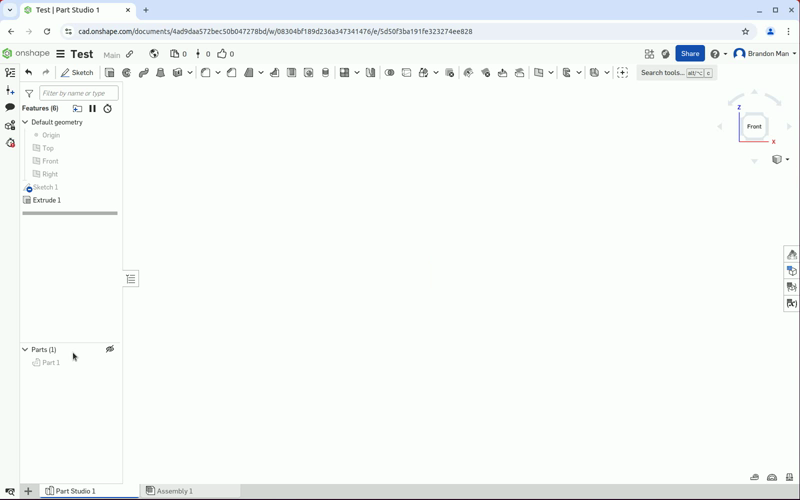
key(space)
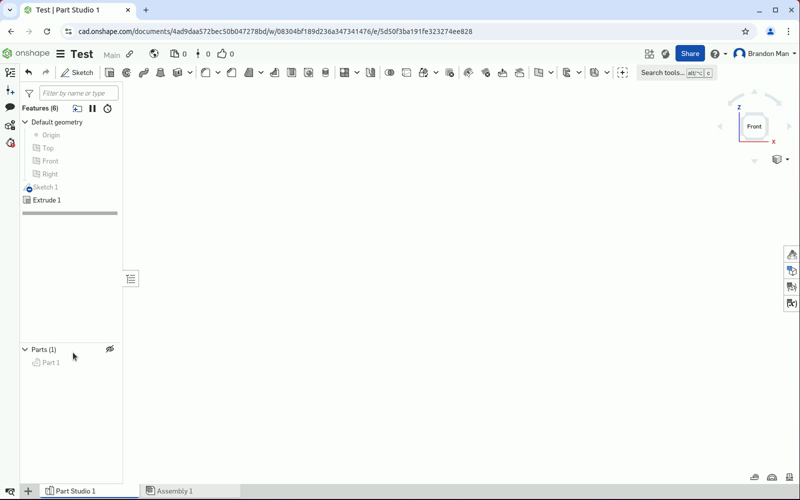
key_down(shift)
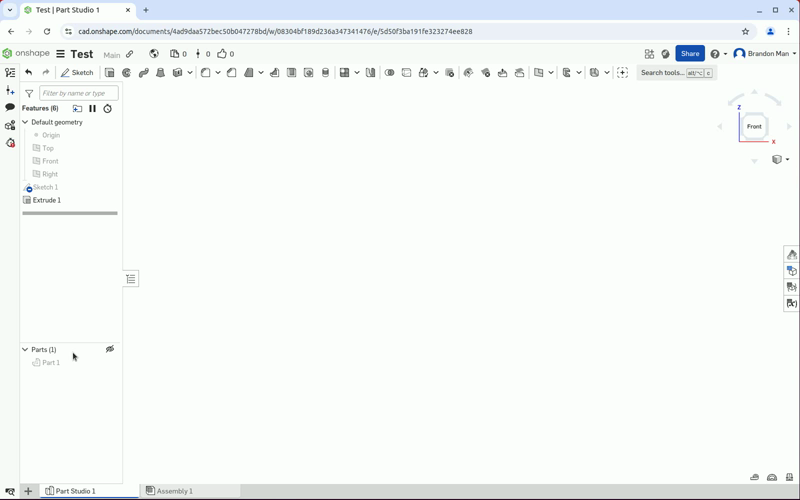
key(down)
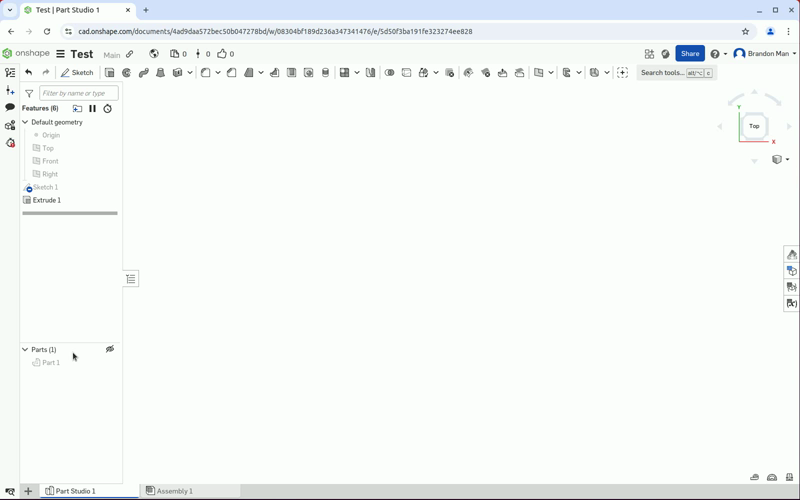
key_up(shift)
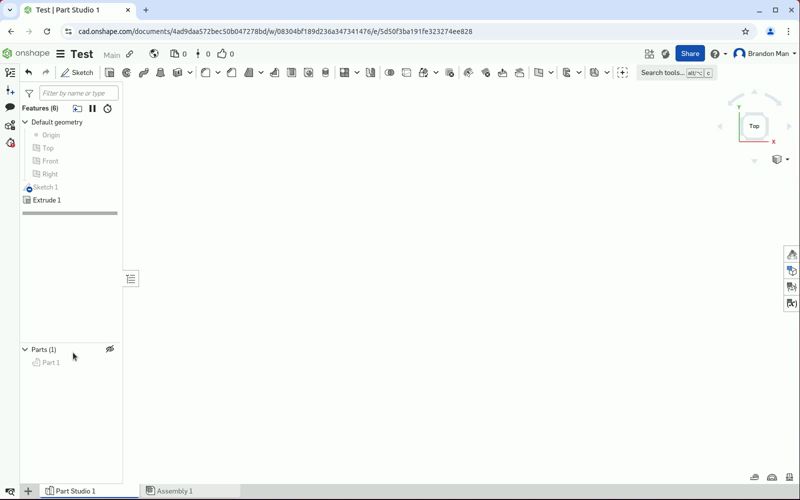
mouse_move(73, 352)
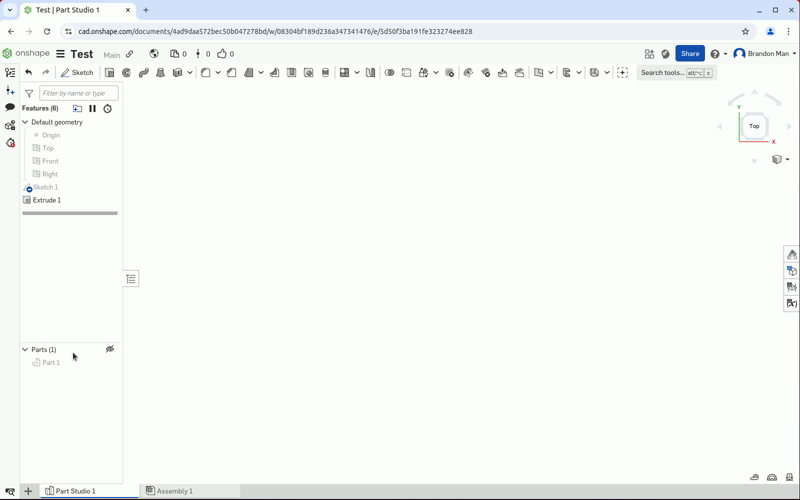
key(shift+y)
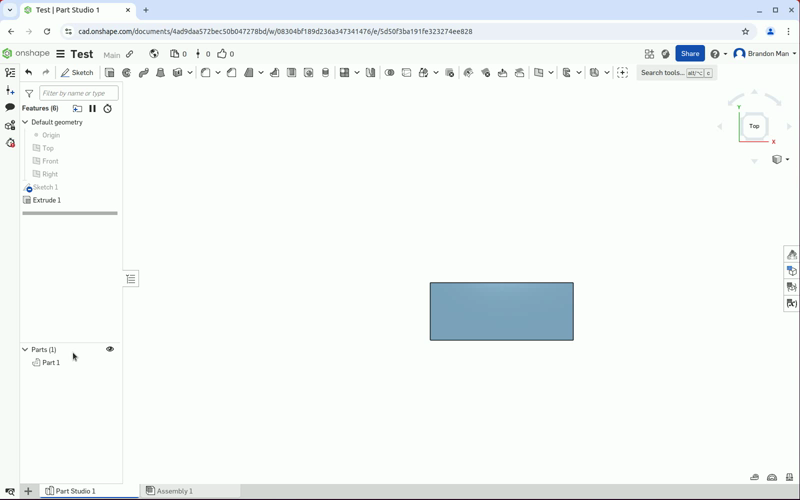
mouse_move(541, 75)
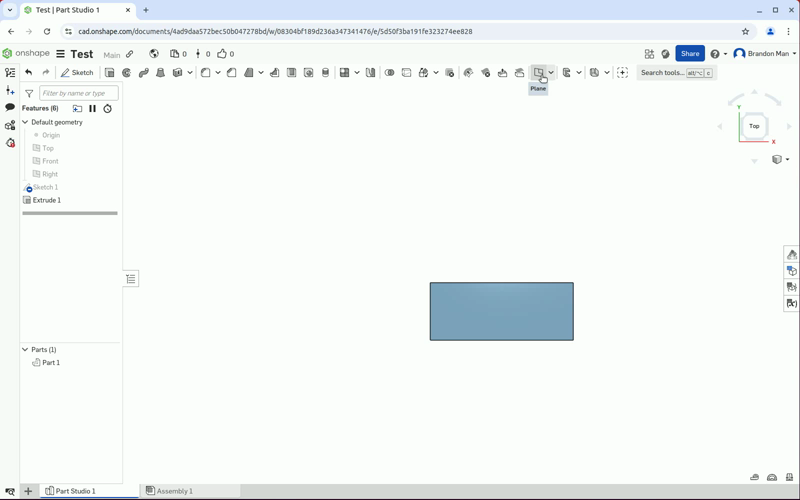
click(541, 75)
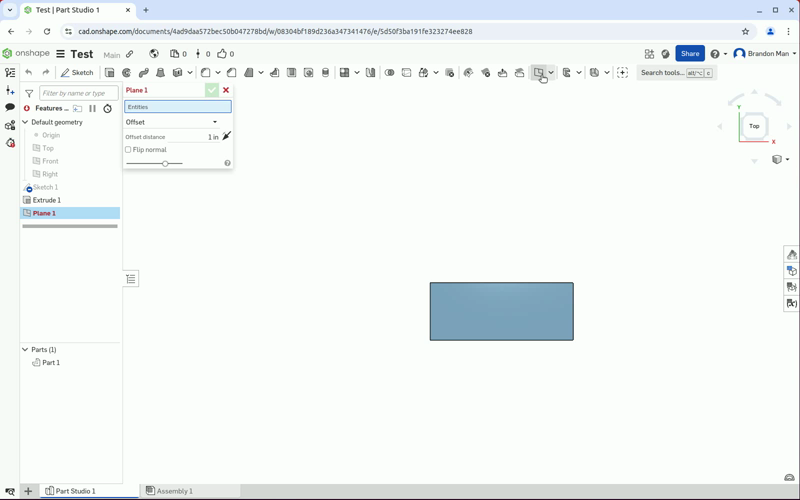
mouse_move(73, 150)
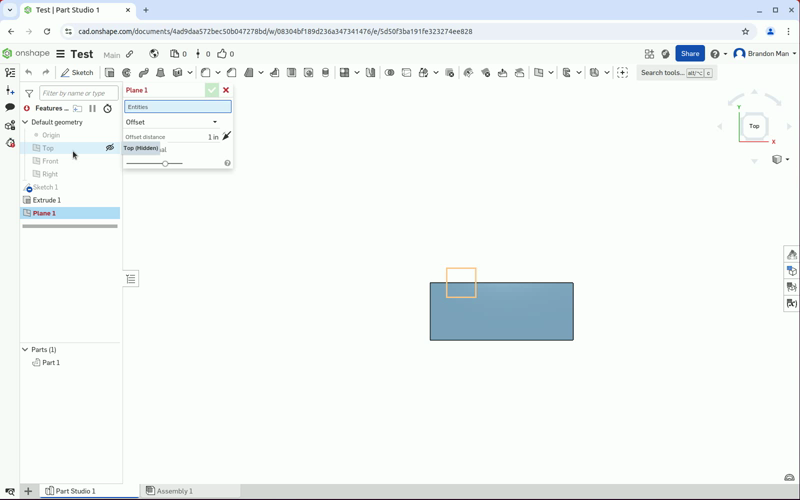
click(73, 150)
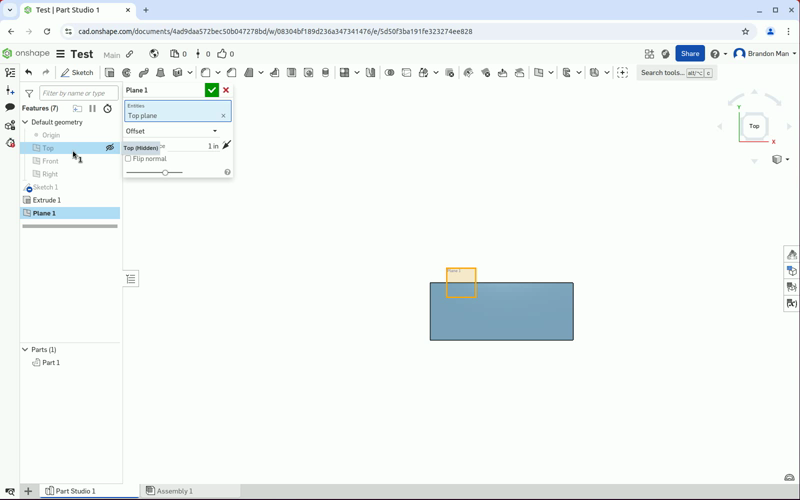
key(tab, 2)
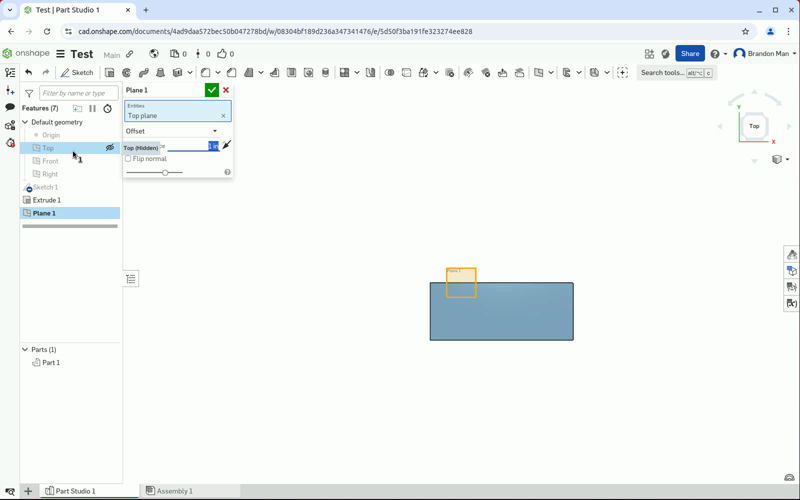
text(5.053)
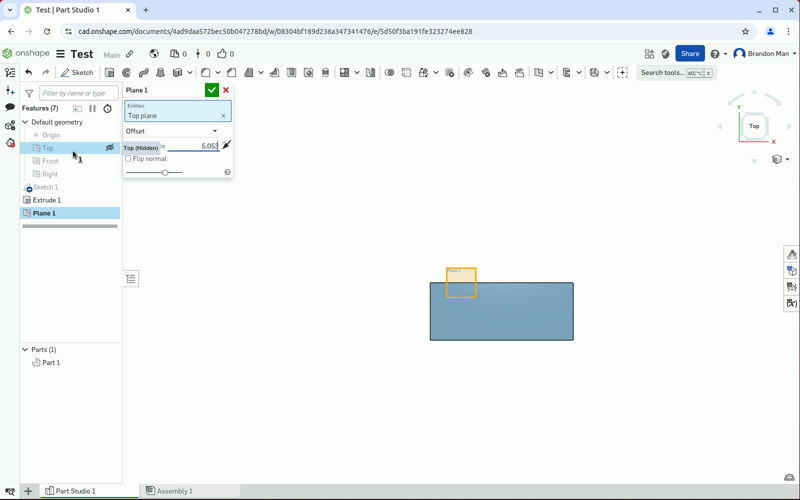
key(enter, 2)
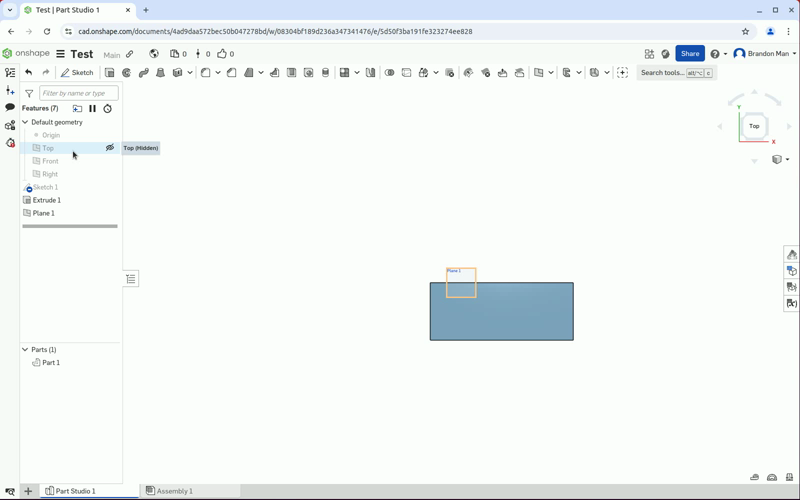
key(shift+s)
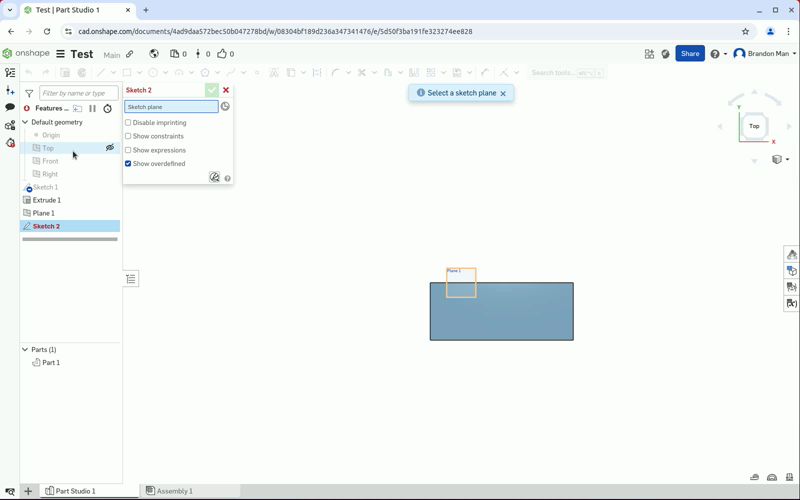
mouse_move(73, 215)
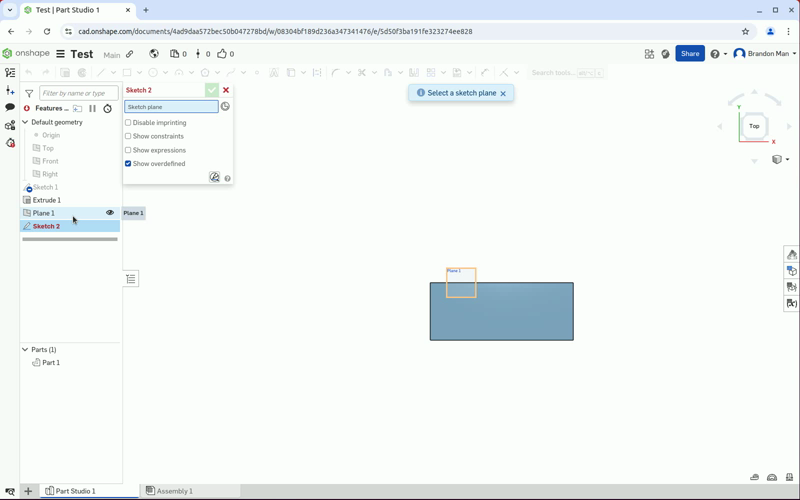
click(73, 215)
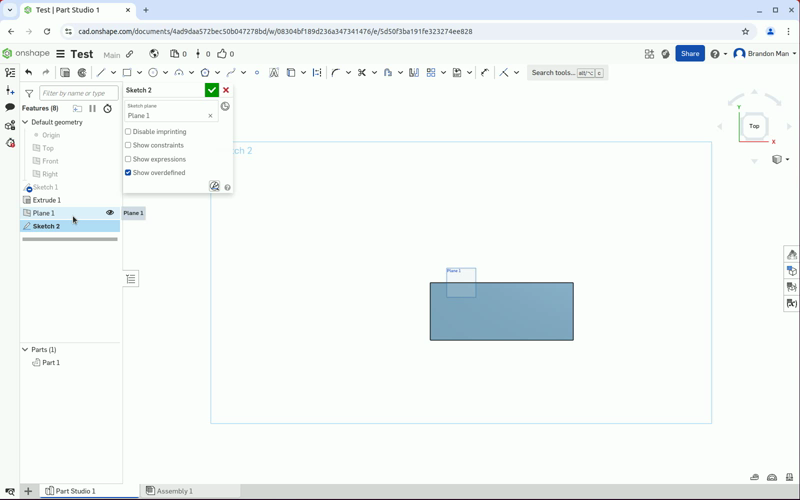
mouse_move(73, 352)
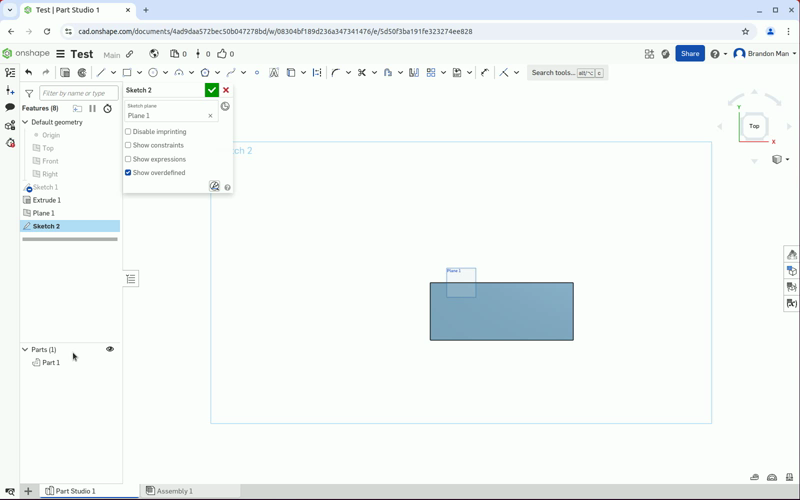
key(y)
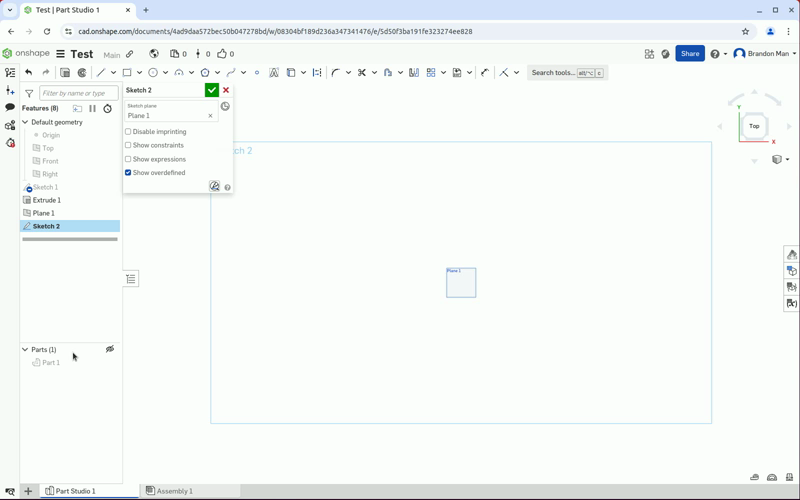
key(l)
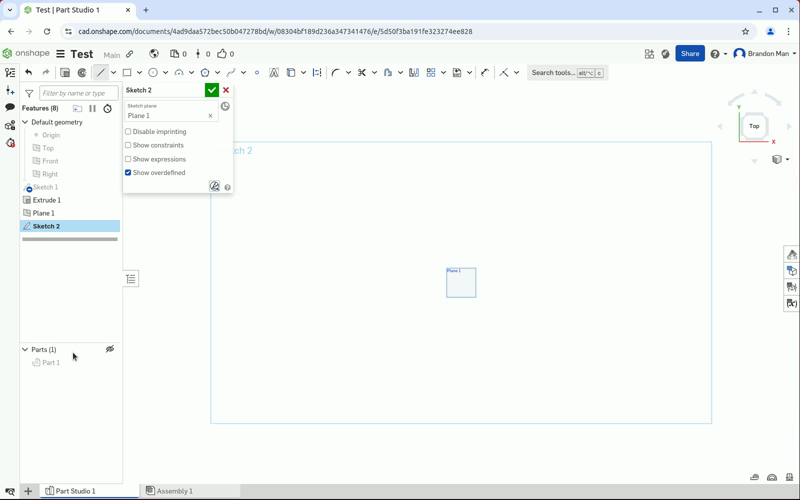
key_down(shift)
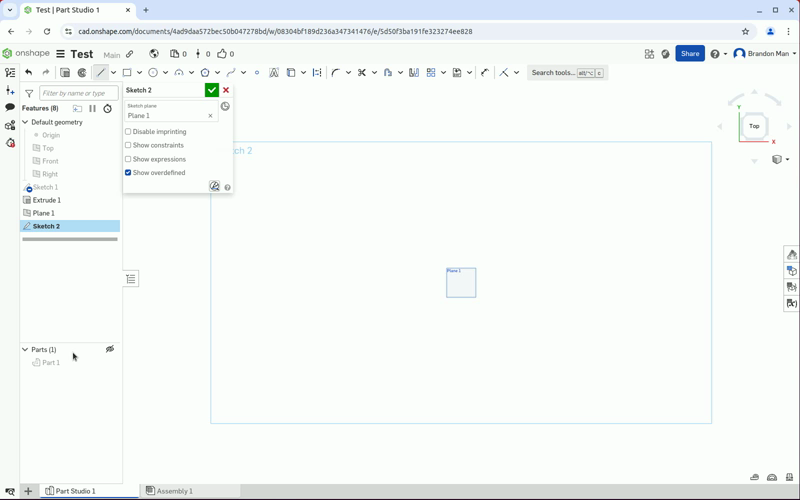
mouse_move(439, 330)
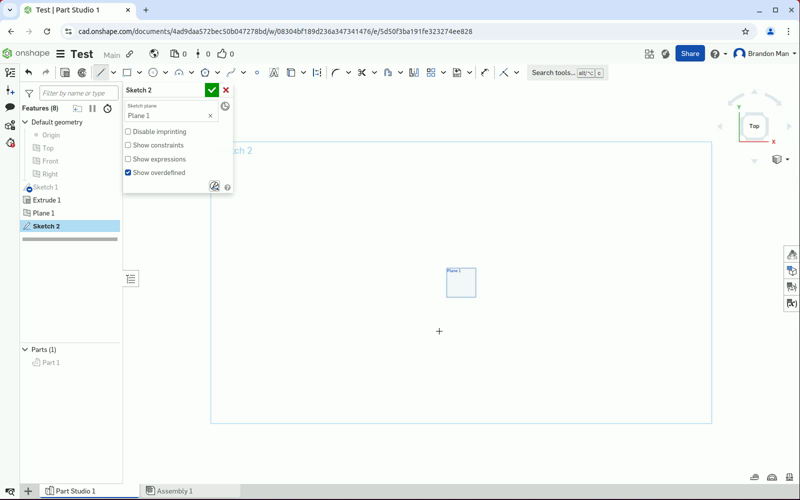
click(439, 330)
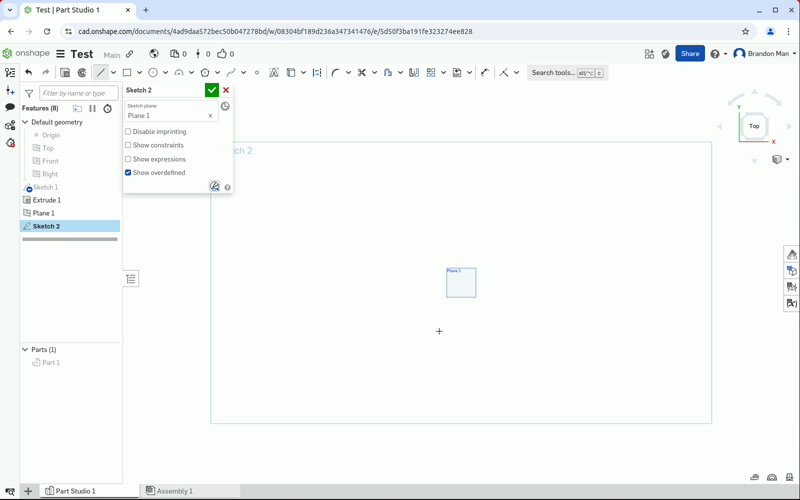
key_up(shift)
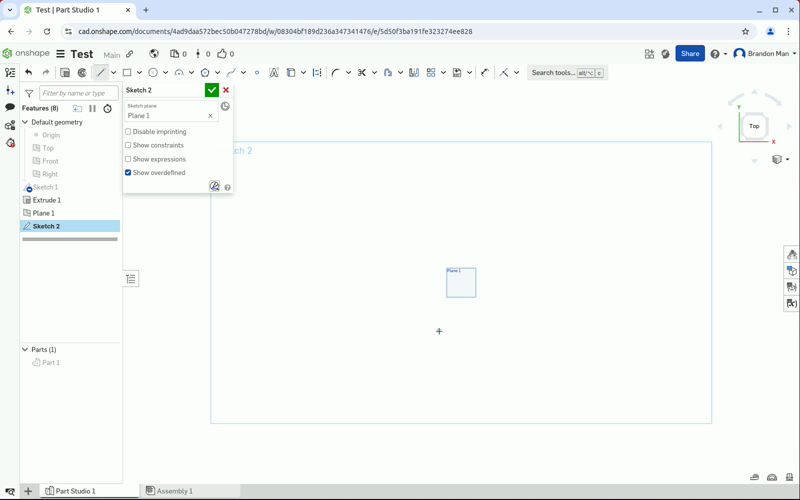
key_down(shift)
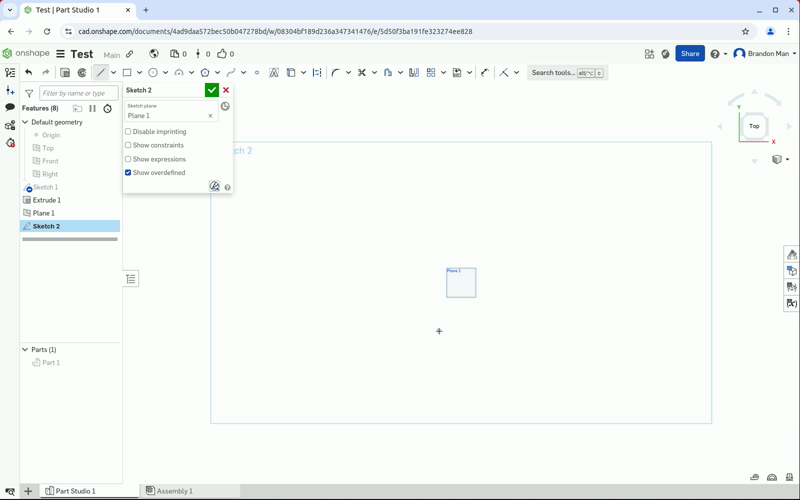
mouse_move(469, 330)
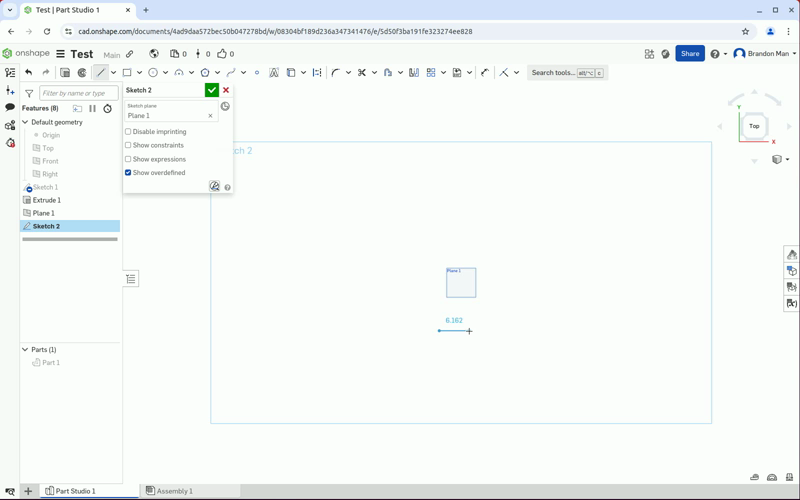
mouse_move(477, 330)
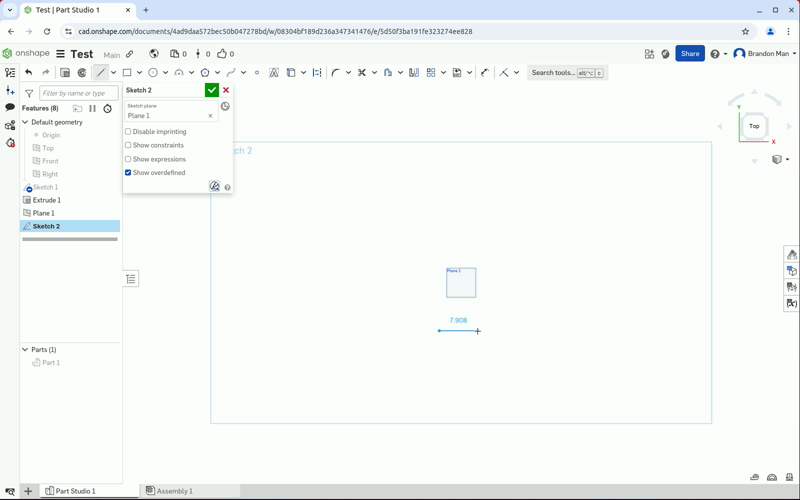
click(477, 330)
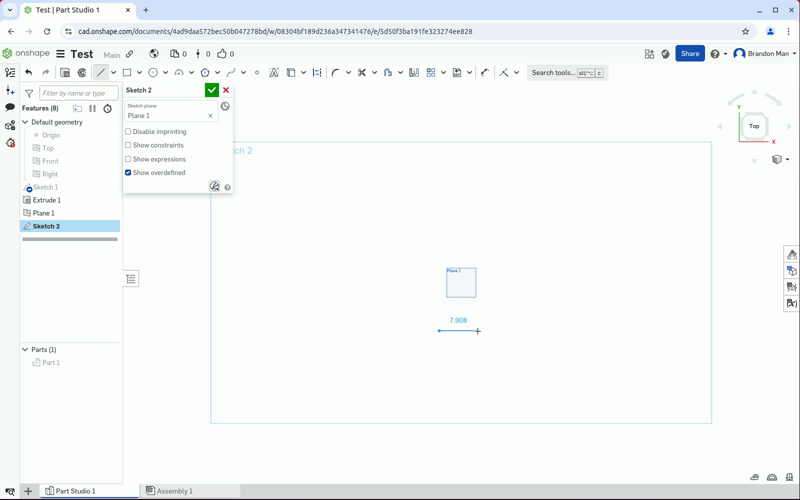
key_up(shift)
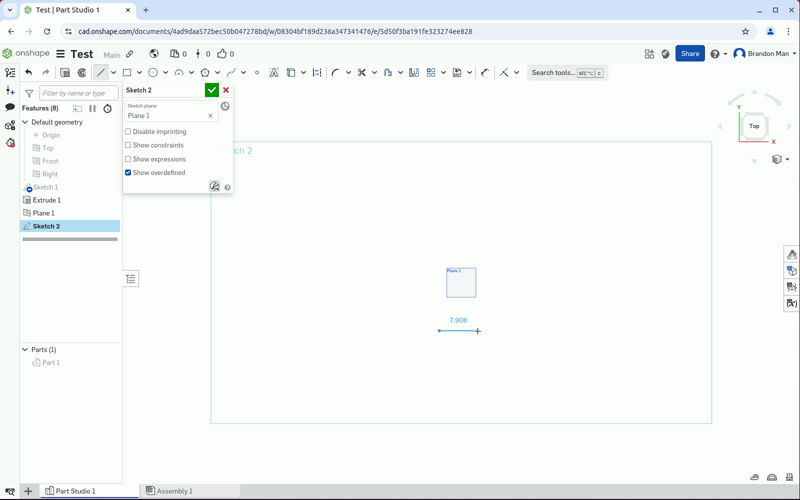
key_down(shift)
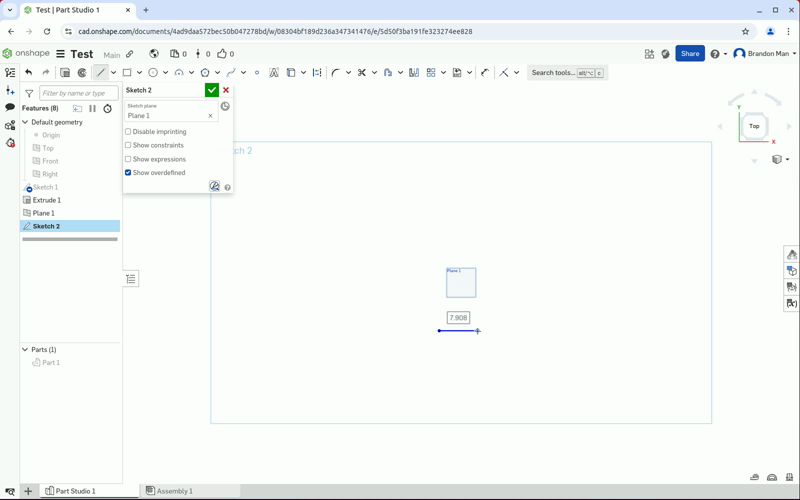
mouse_move(507, 330)
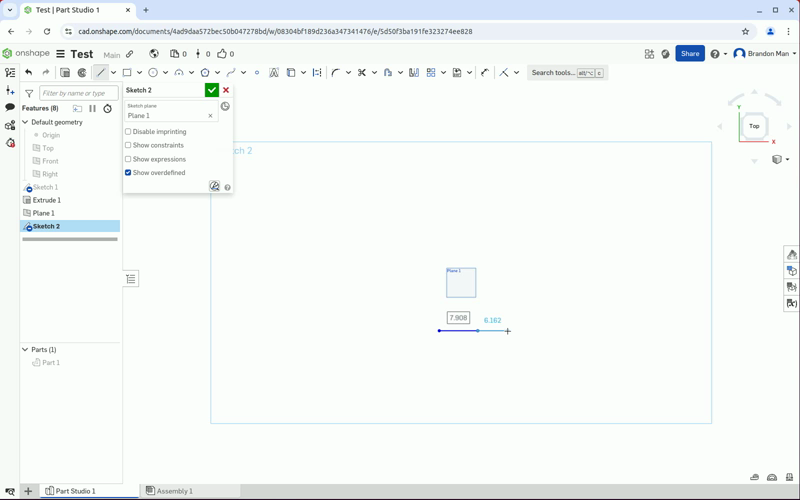
mouse_move(477, 292)
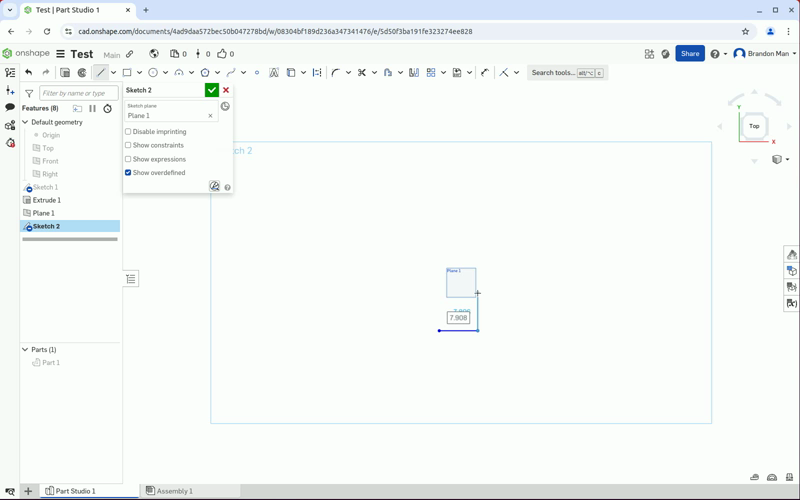
click(477, 292)
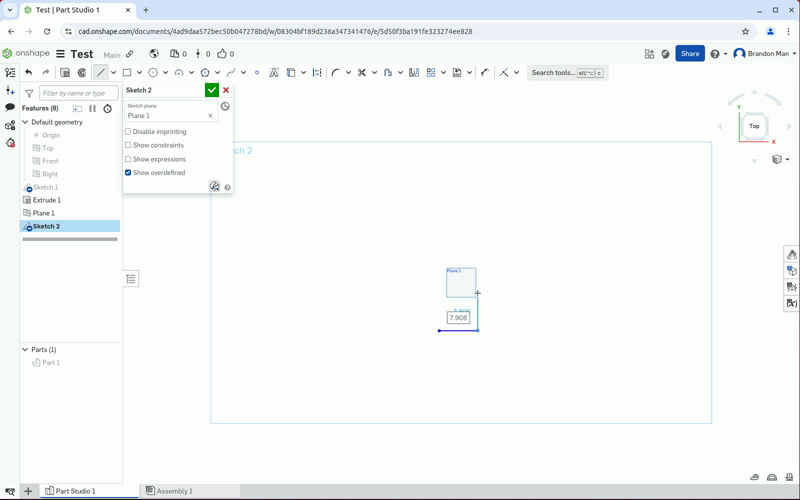
key_up(shift)
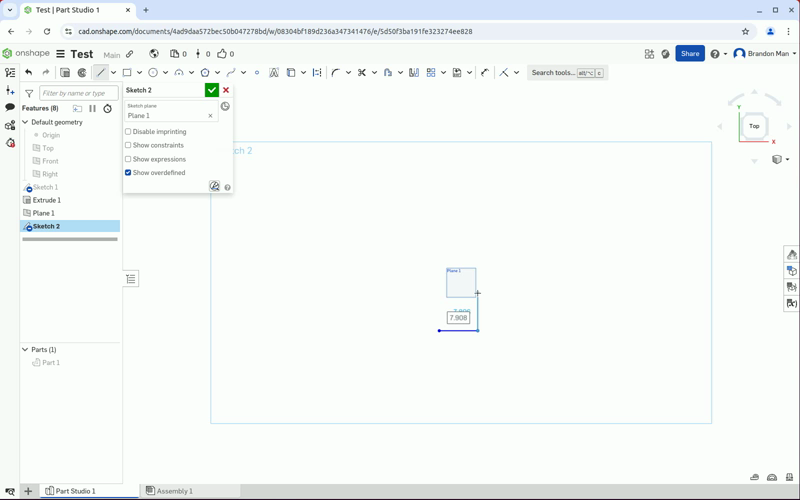
key_down(shift)
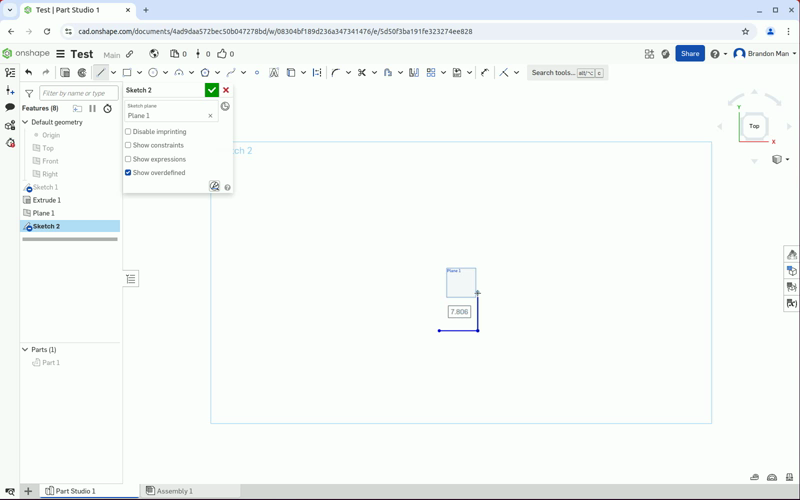
mouse_move(507, 292)
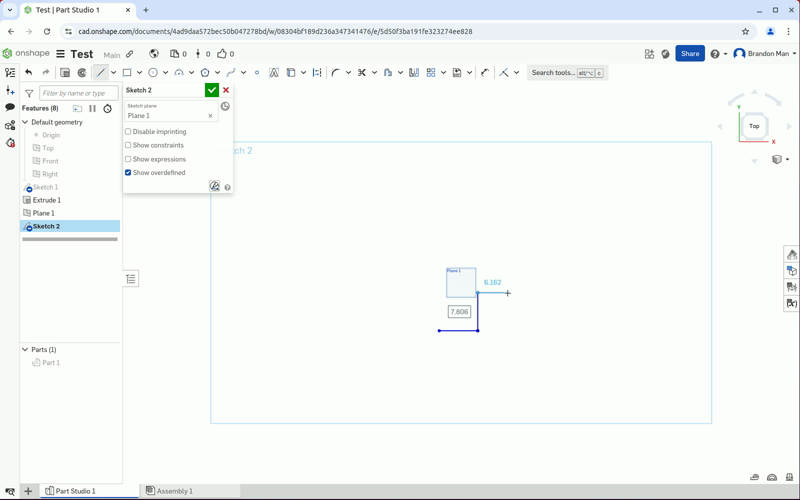
mouse_move(439, 292)
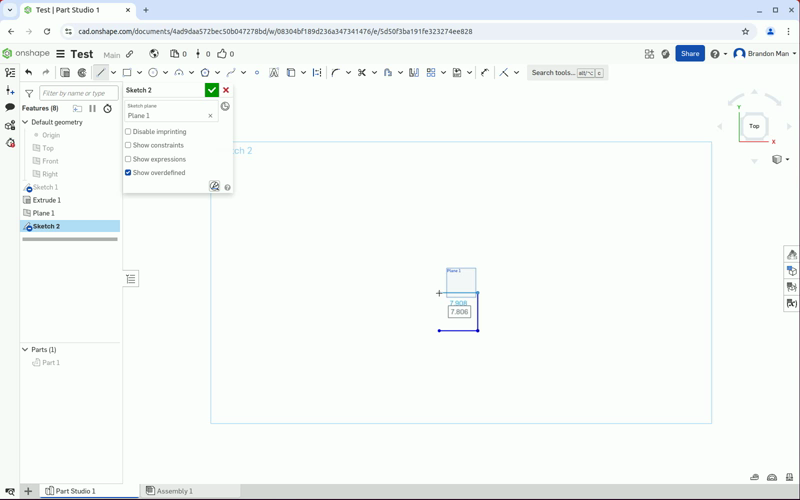
click(439, 292)
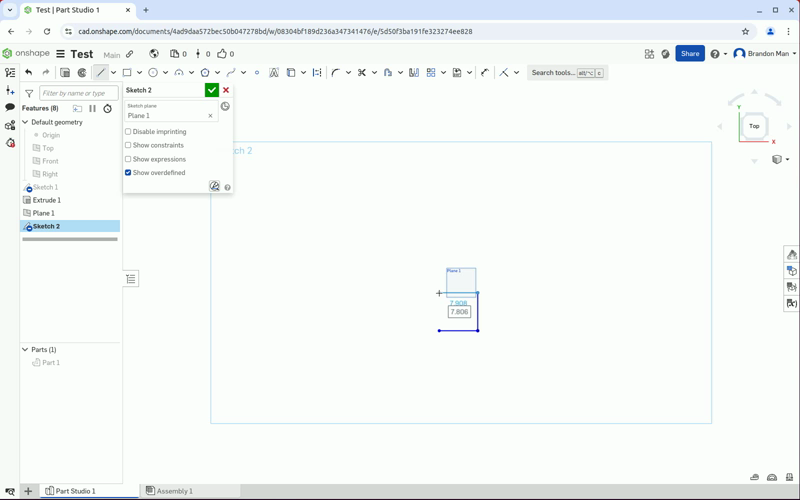
key_up(shift)
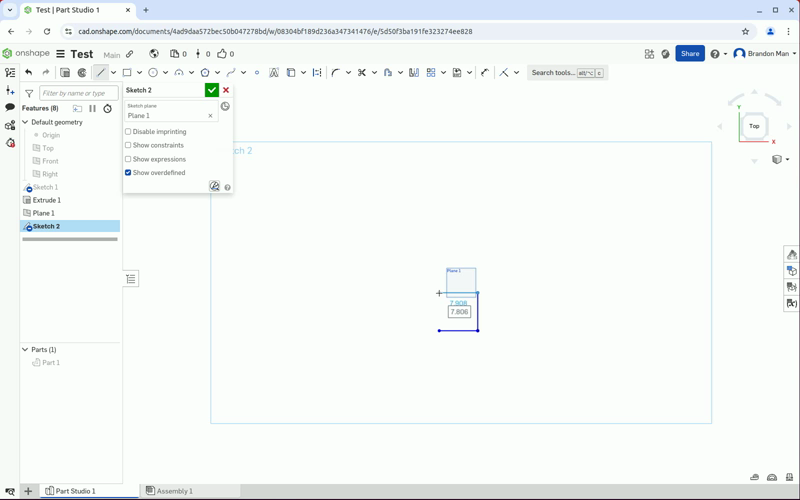
mouse_move(469, 292)
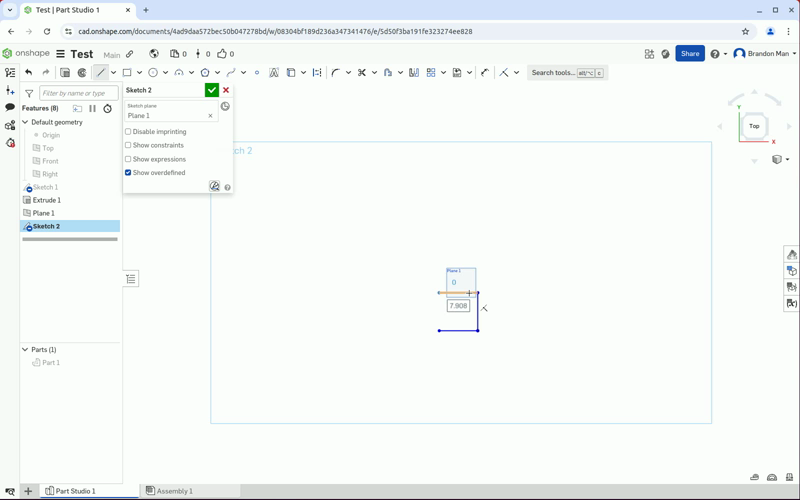
key_down(shift)
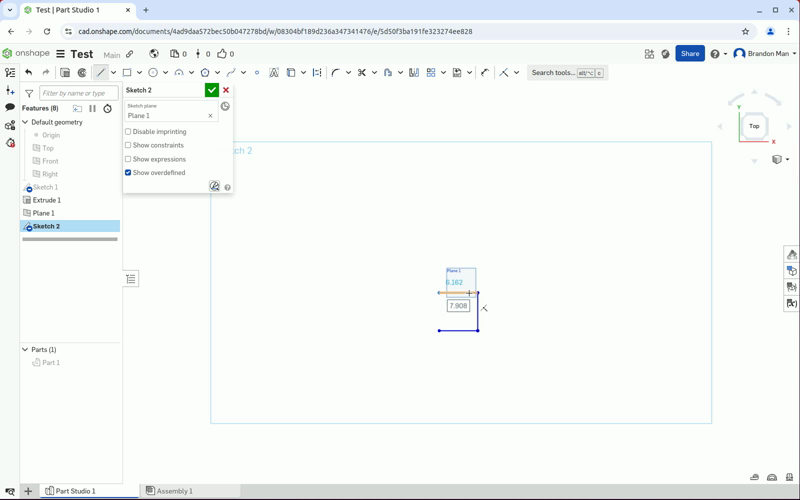
mouse_move(439, 330)
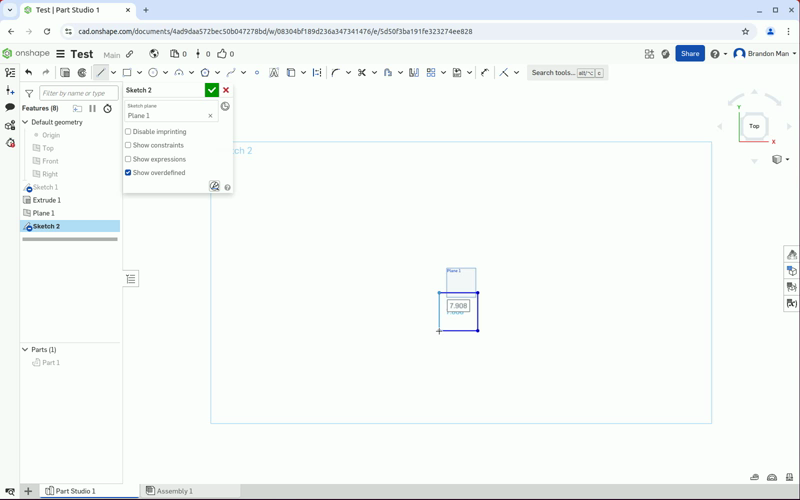
key_up(shift)
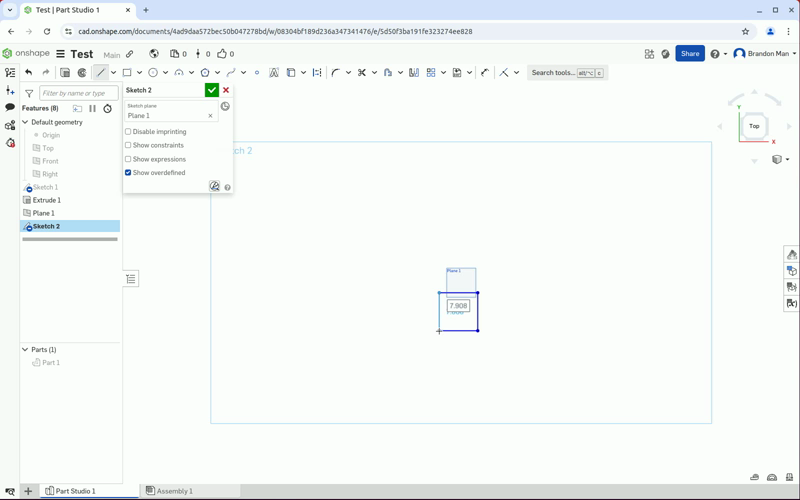
click(439, 330)
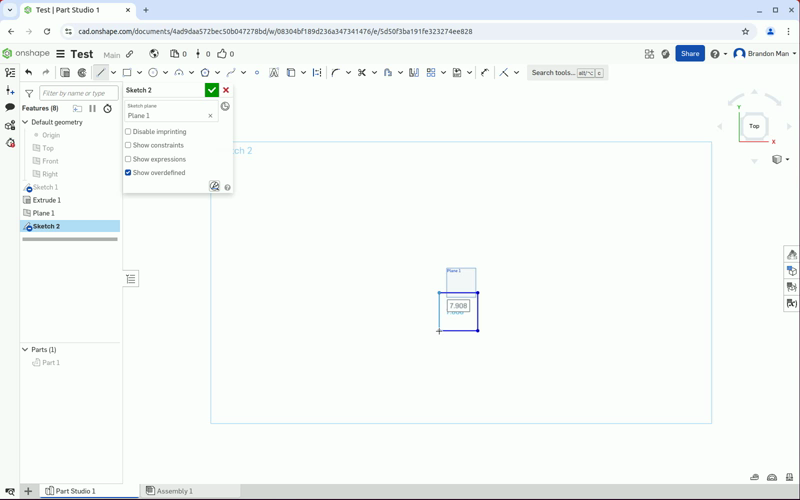
key(esc)
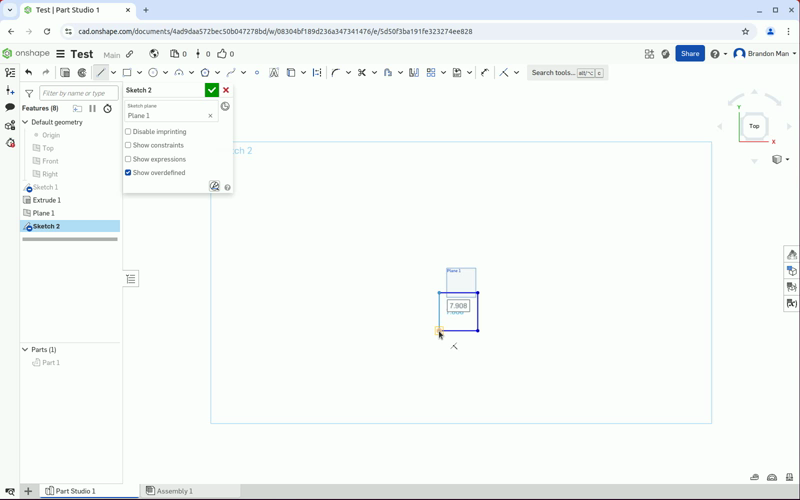
mouse_move(445, 328)
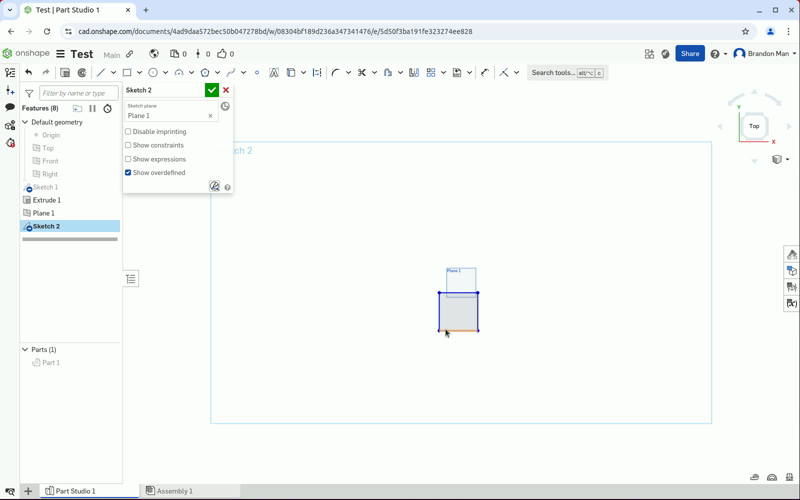
scroll(6)
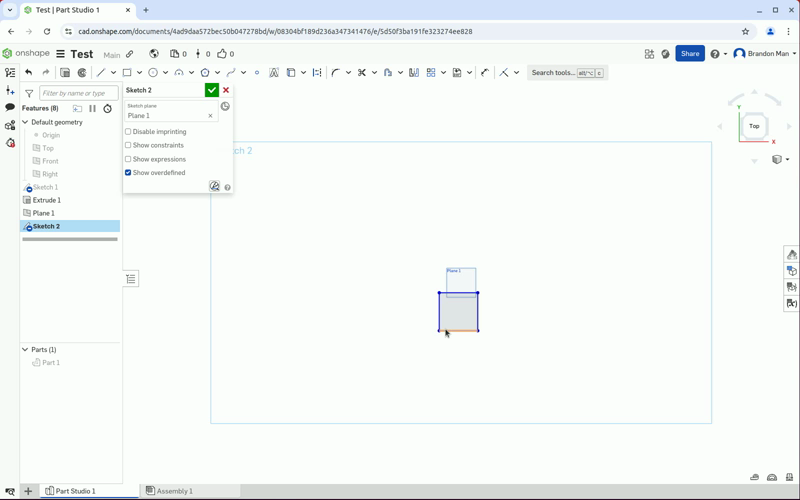
scroll(6)
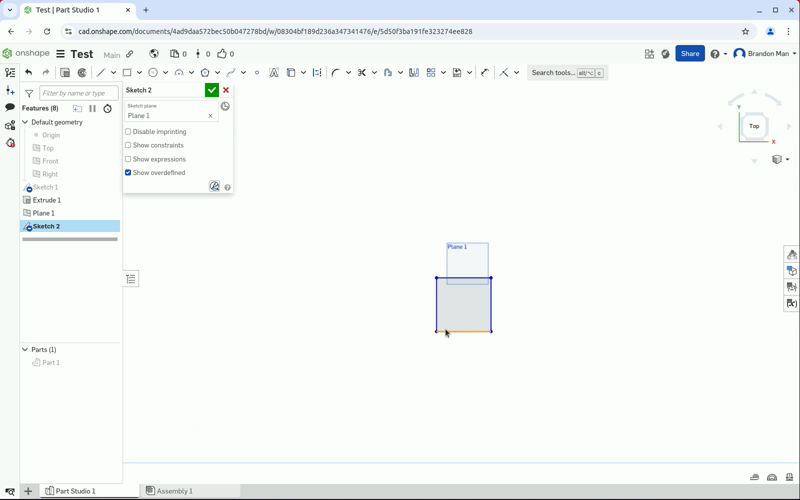
scroll(6)
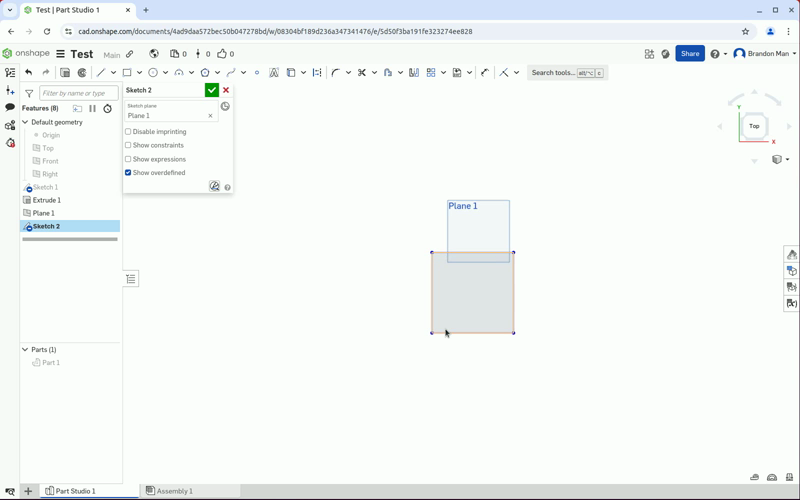
scroll(6)
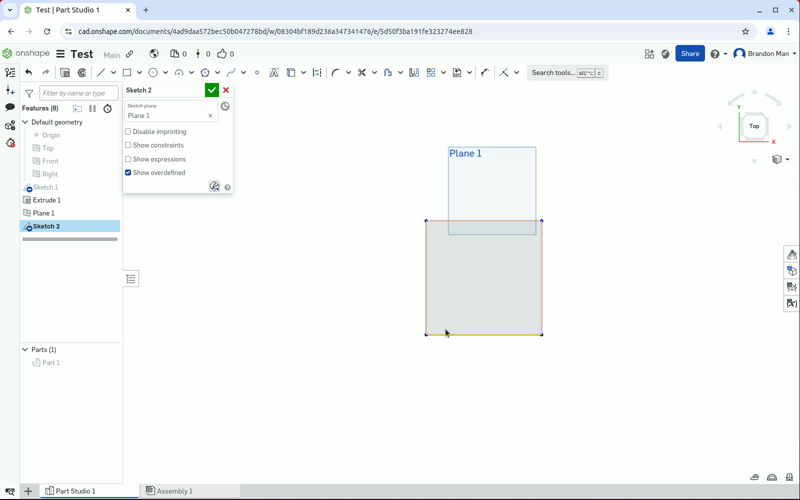
scroll(6)
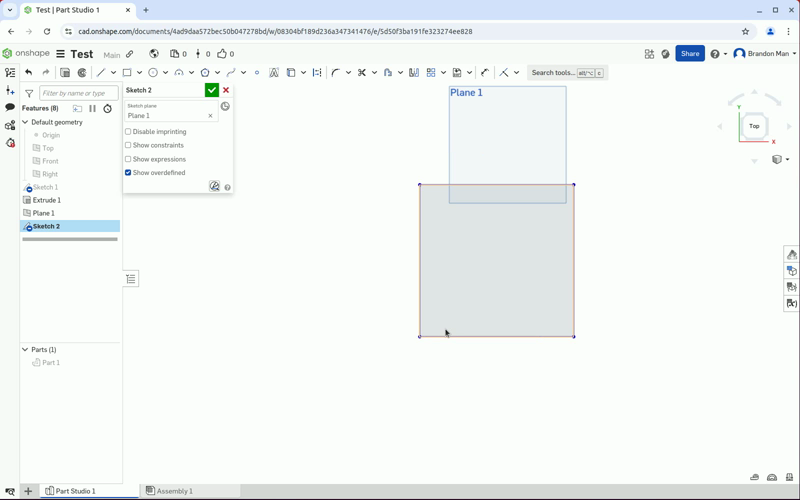
scroll(6)
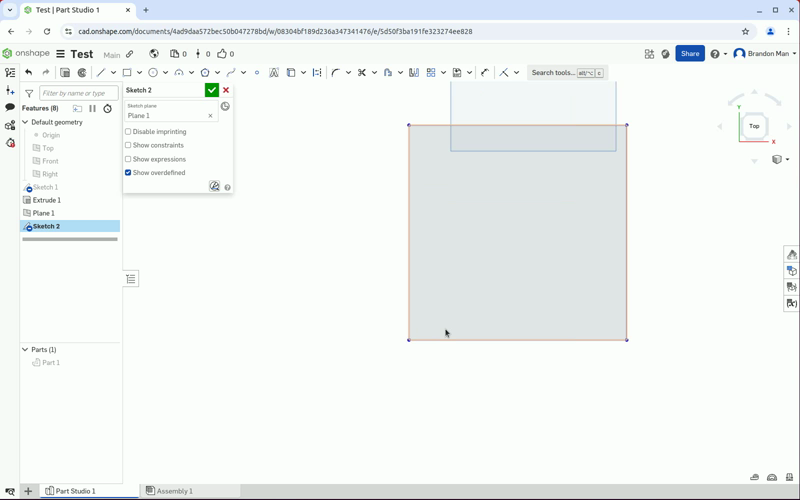
scroll(6)
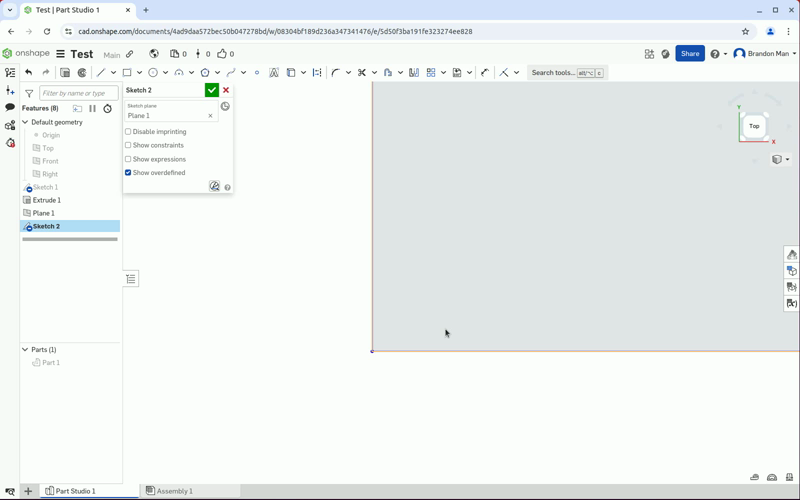
click(445, 328)
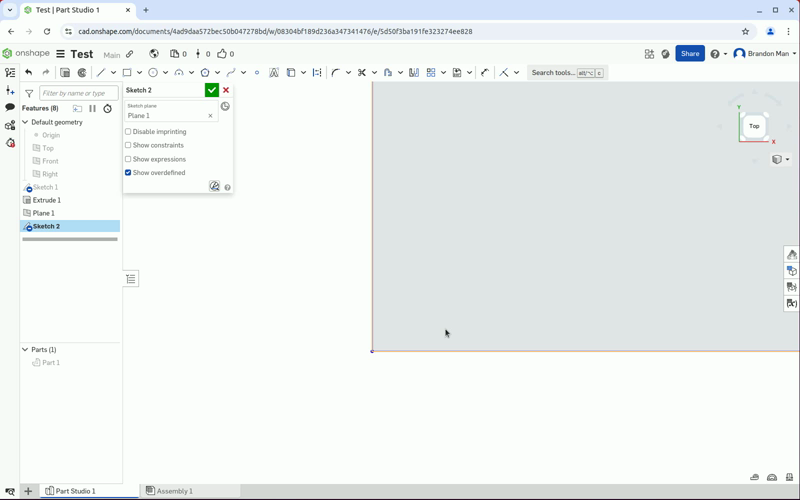
scroll(-6)
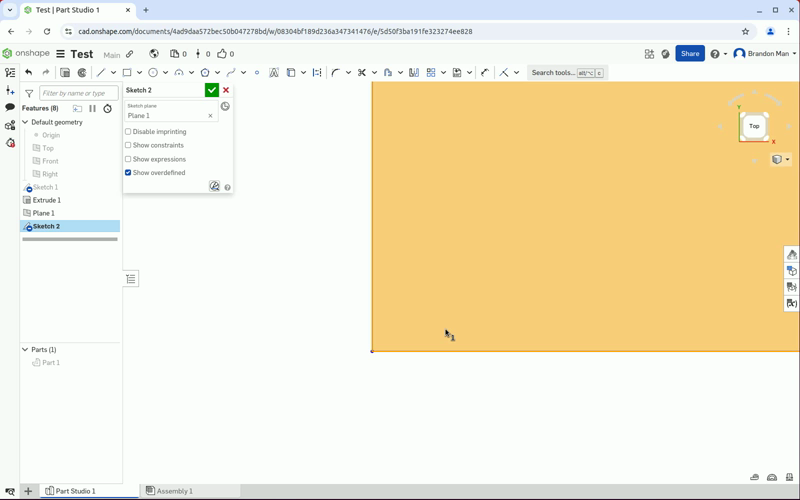
scroll(-6)
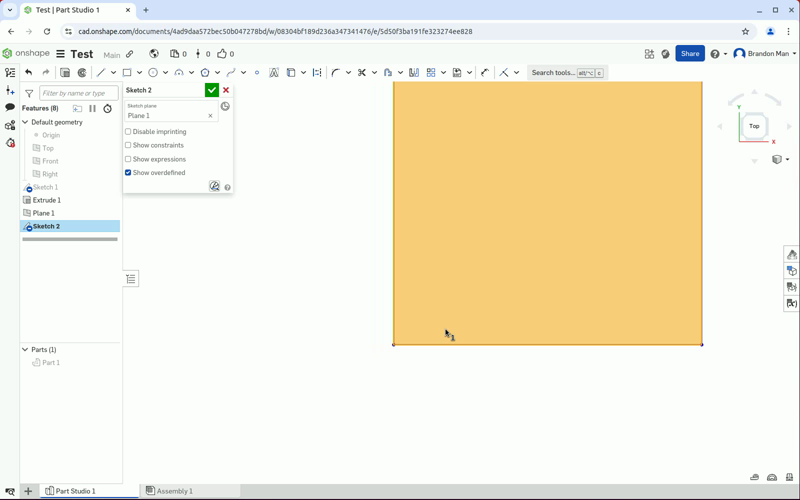
scroll(-6)
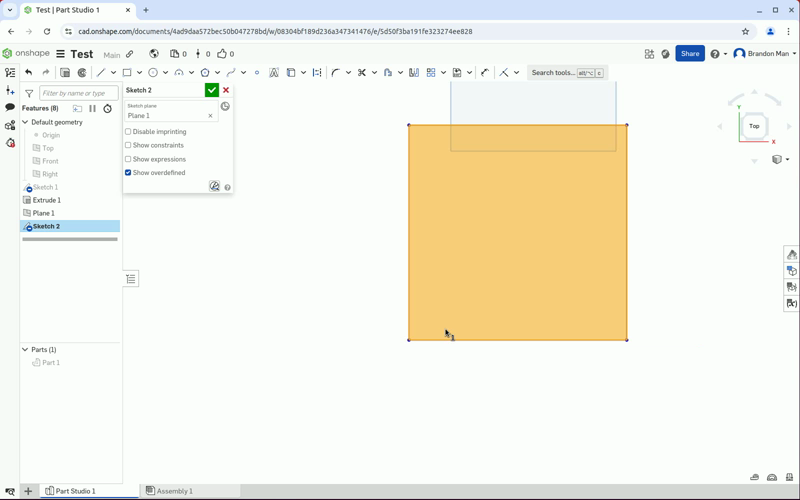
scroll(-6)
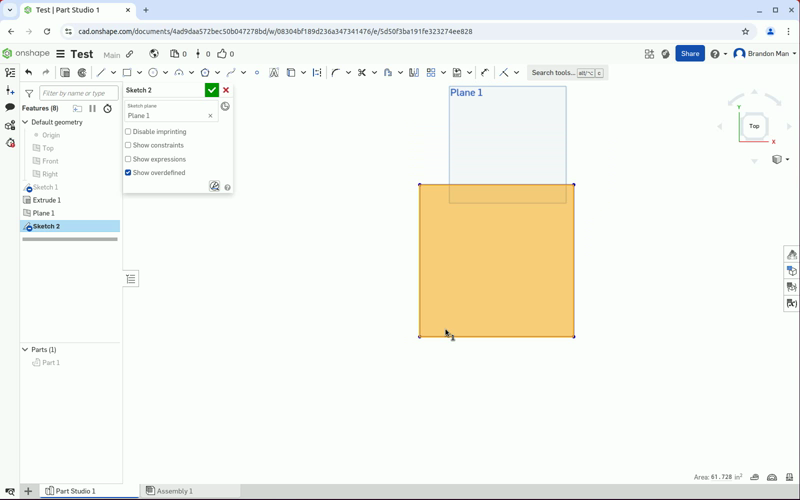
scroll(-6)
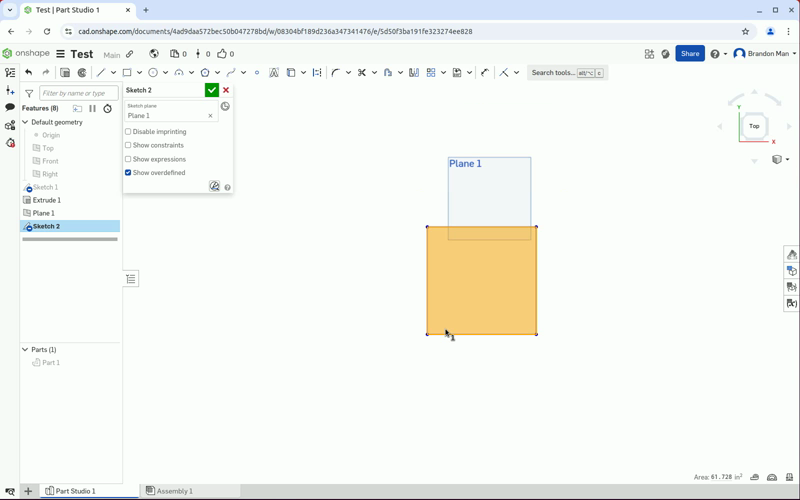
scroll(-6)
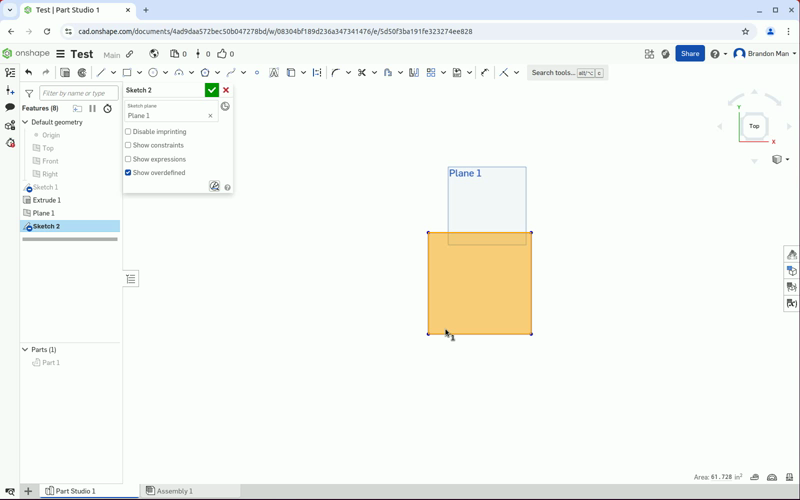
scroll(-6)
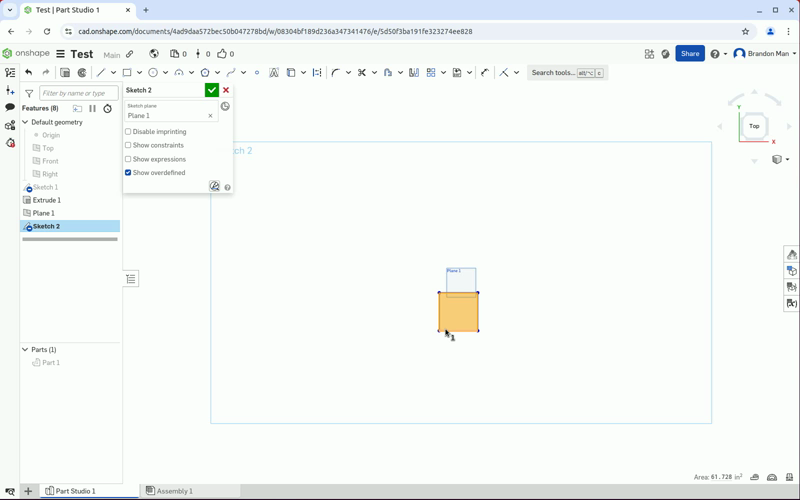
mouse_move(73, 352)
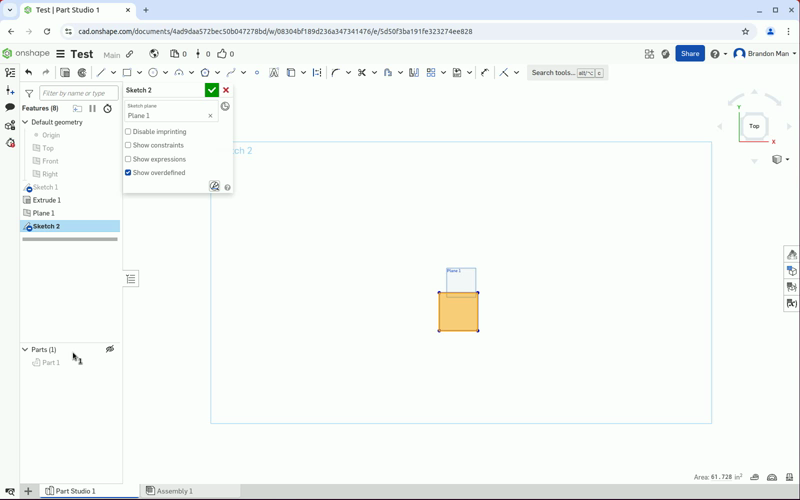
key(shift+y)
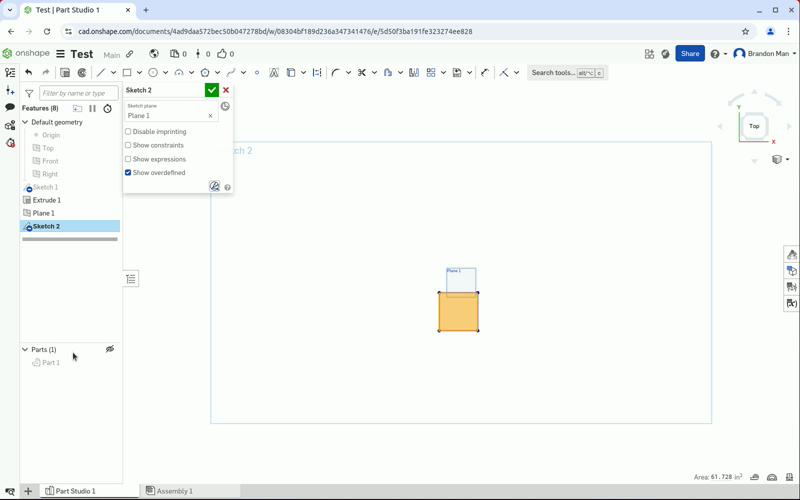
key(shift+e)
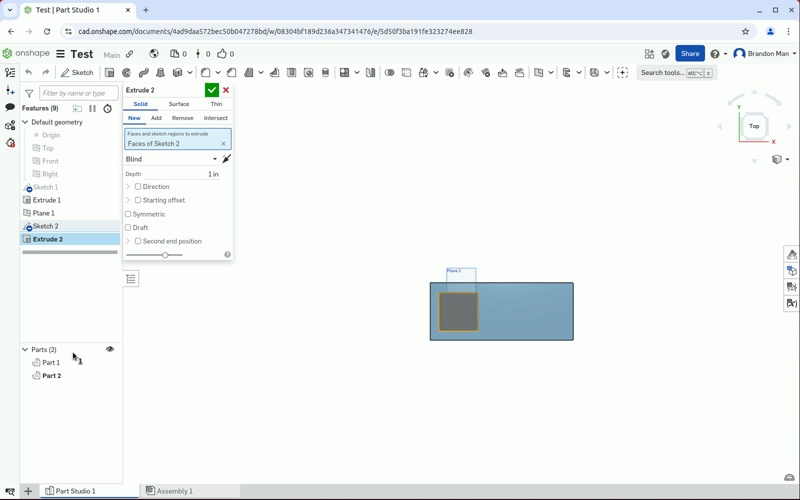
mouse_move(143, 106)
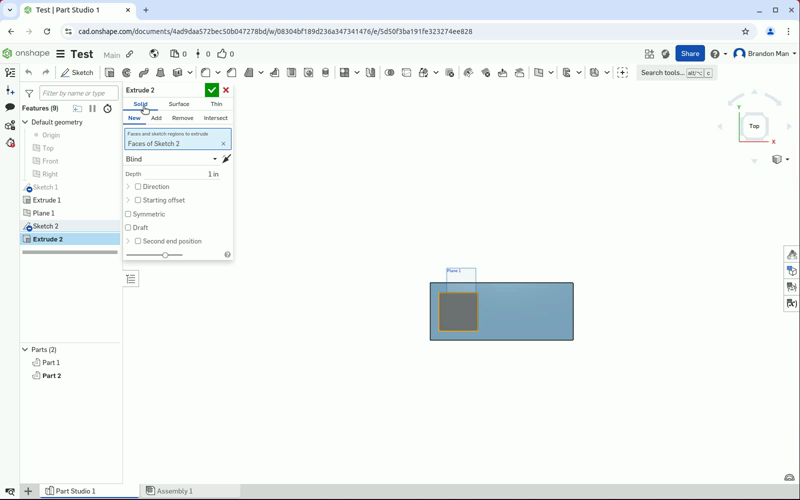
click(143, 106)
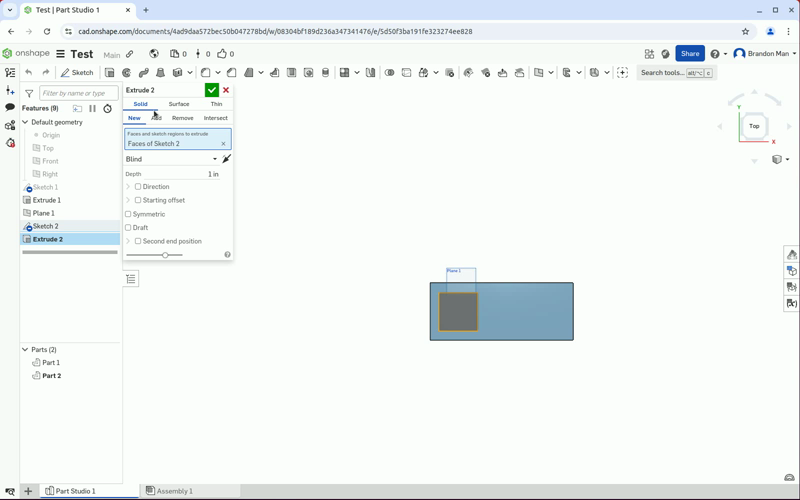
mouse_move(186, 120)
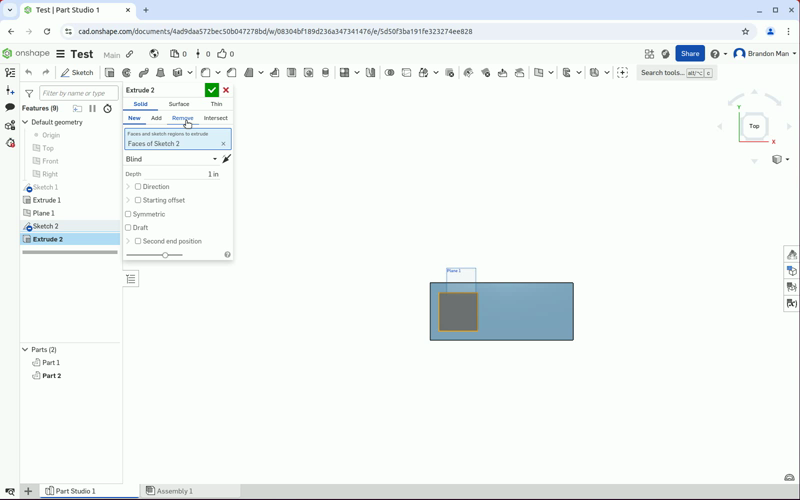
click(186, 120)
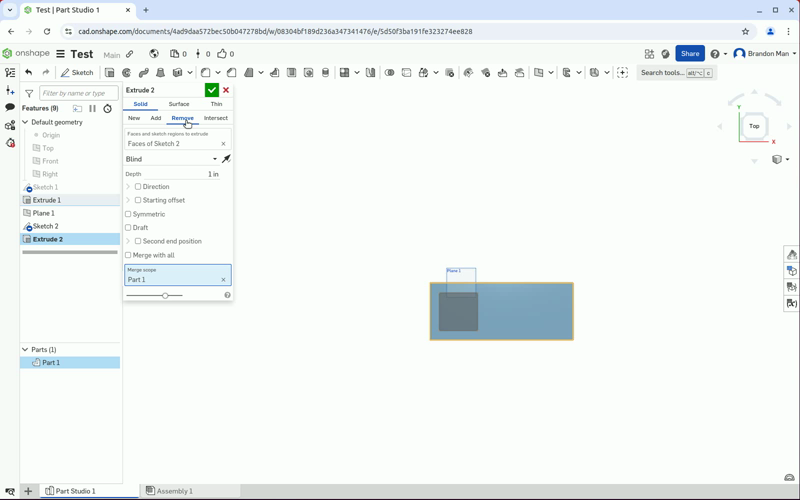
key(tab, 4)
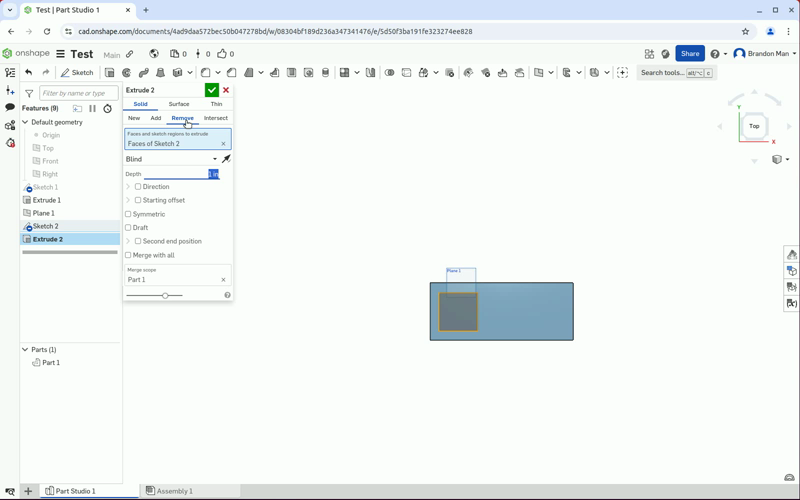
text(5.777)
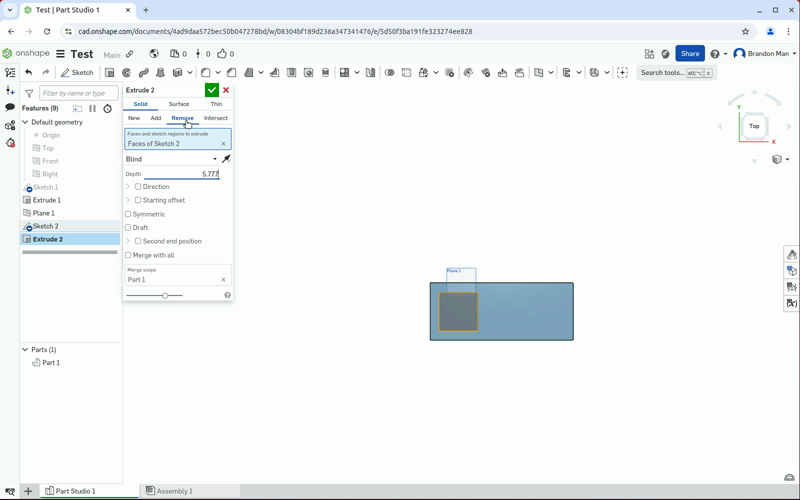
key(tab, 6)
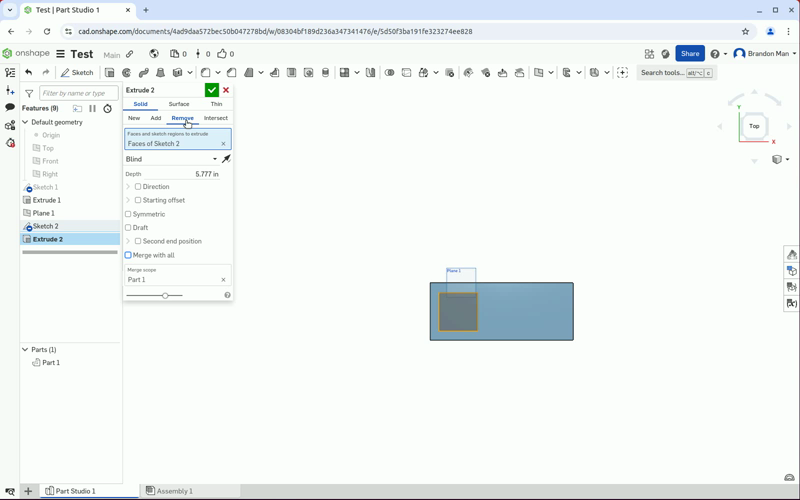
key(space)
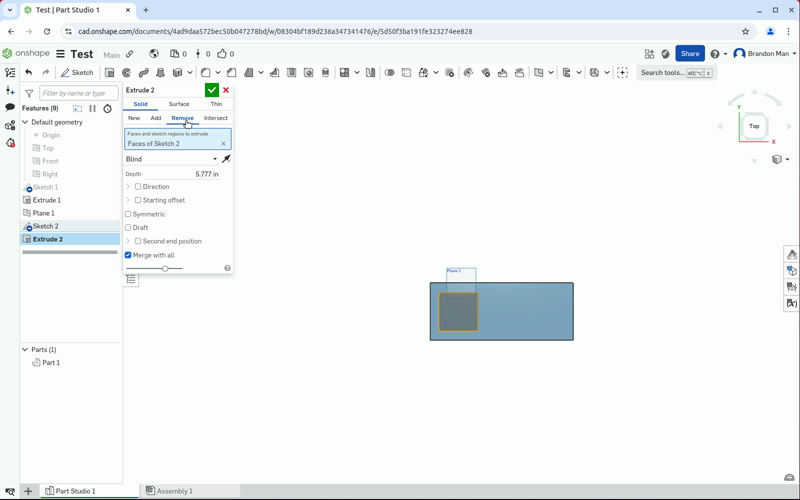
key(enter)
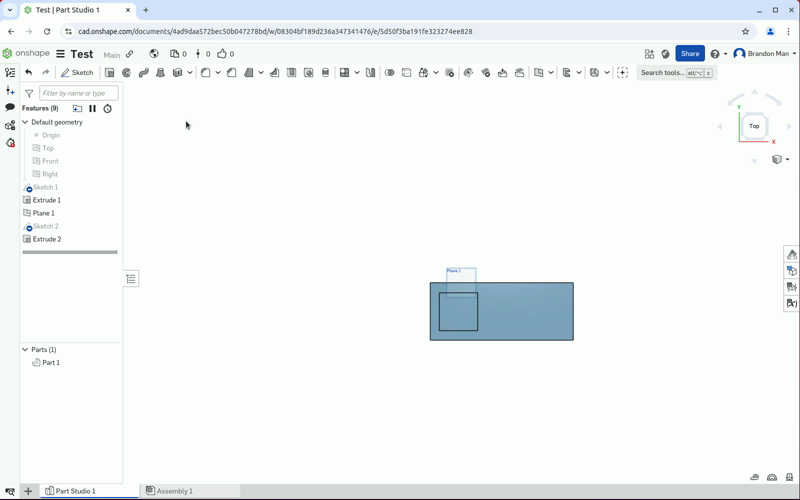
key(shift+h)
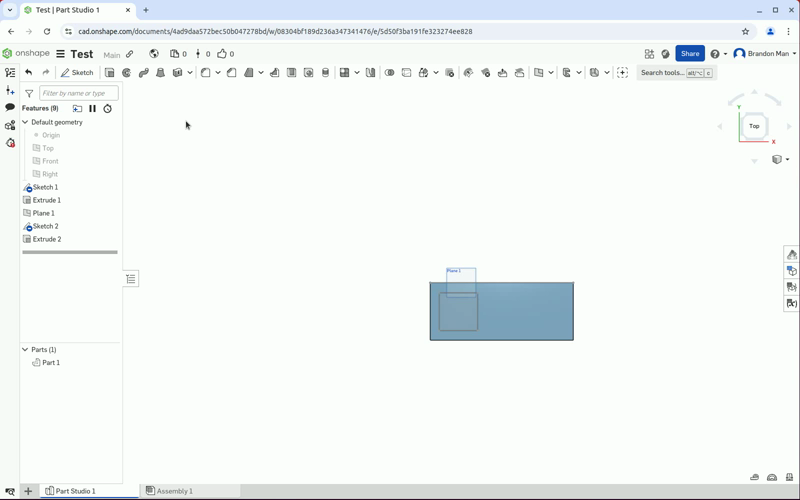
key(shift+h)
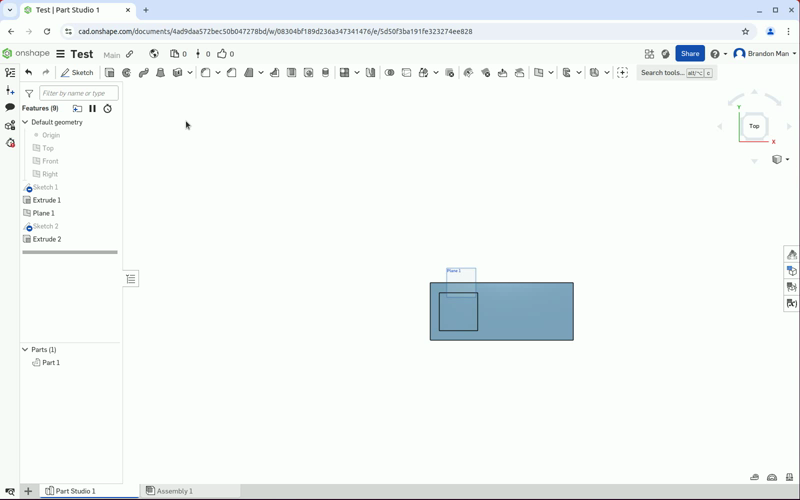
mouse_move(73, 189)
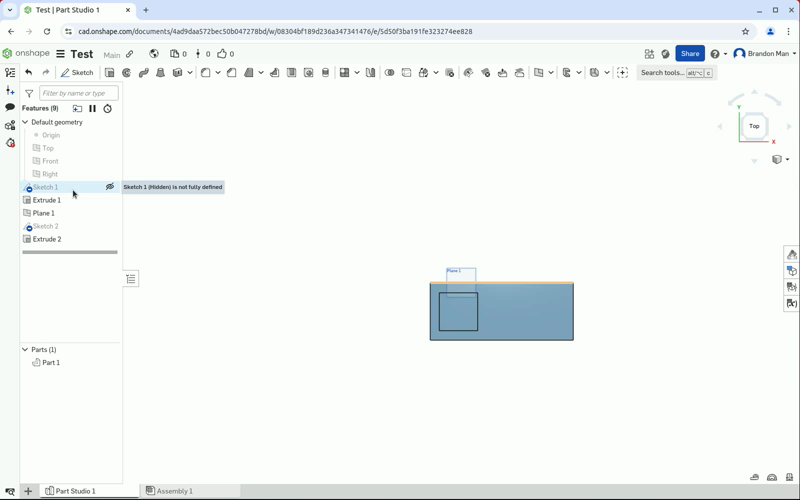
click(73, 189)
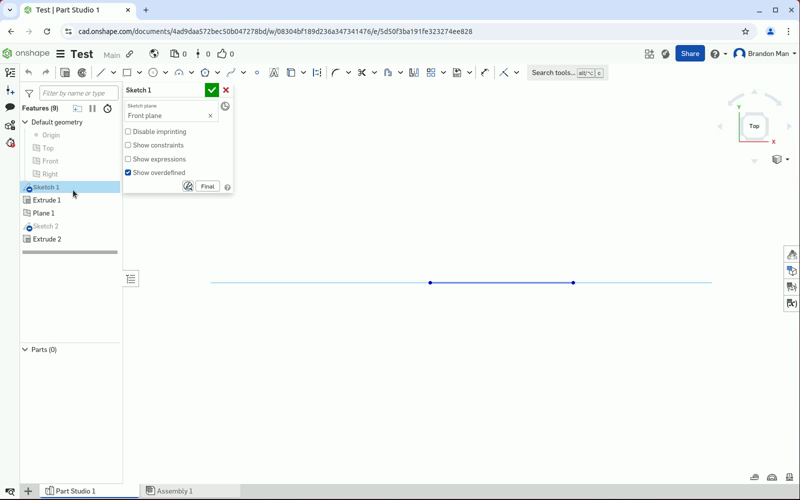
mouse_move(229, 92)
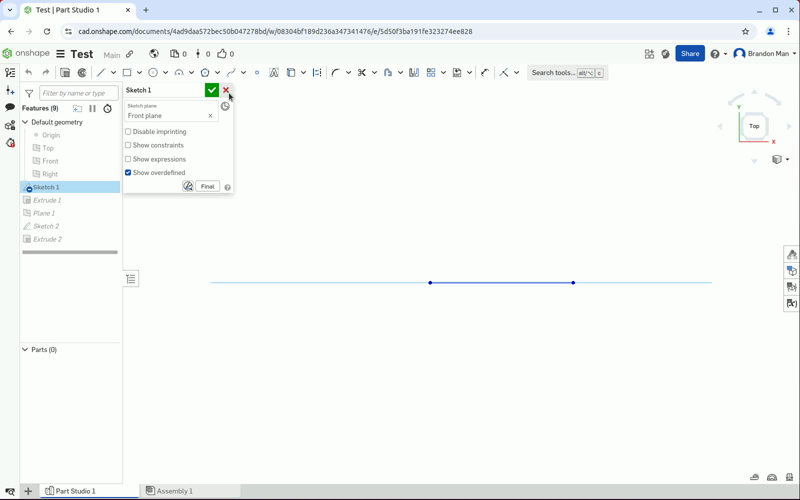
click(229, 92)
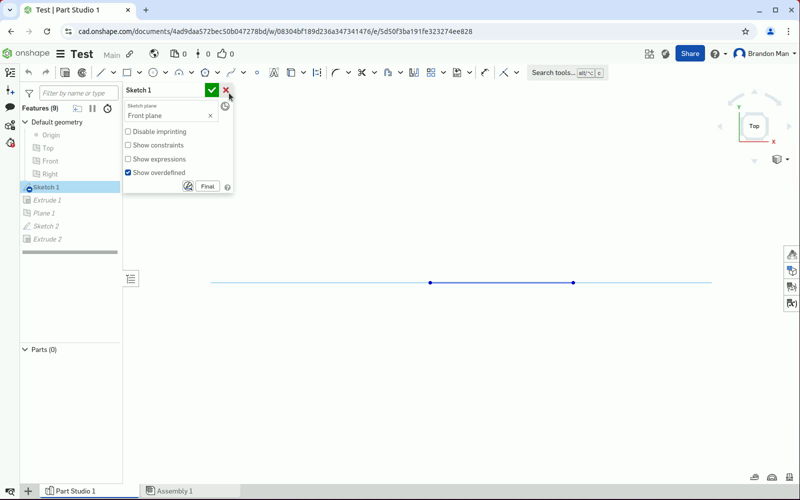
key(shift+s)
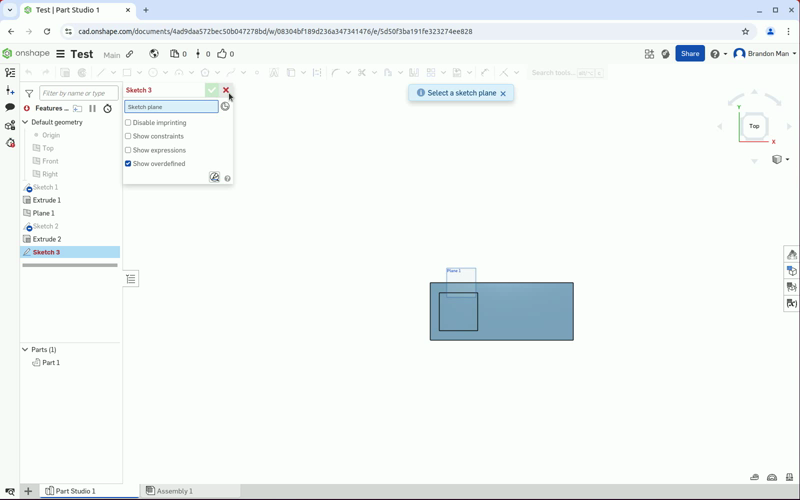
mouse_move(73, 215)
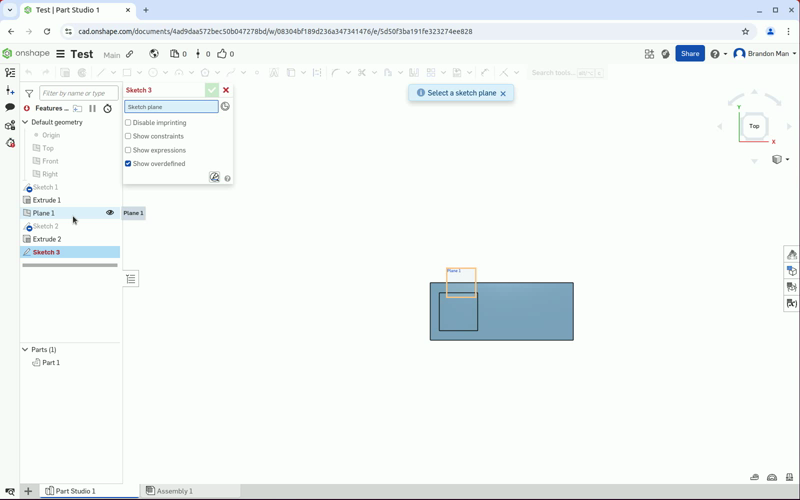
click(73, 215)
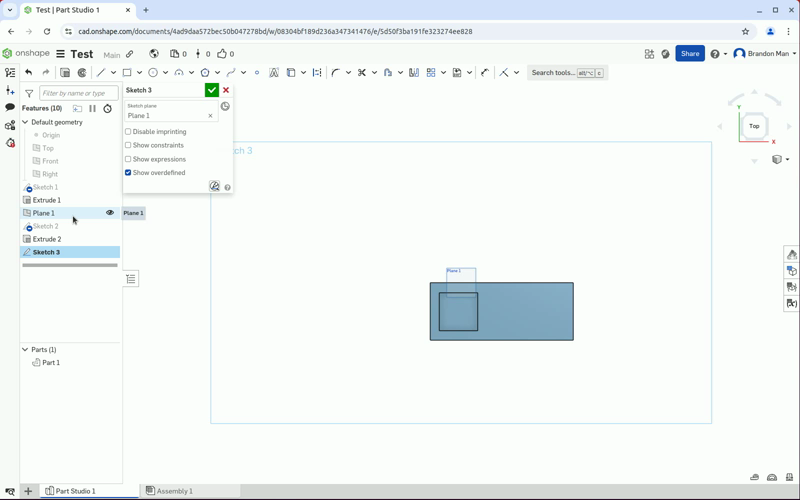
mouse_move(73, 352)
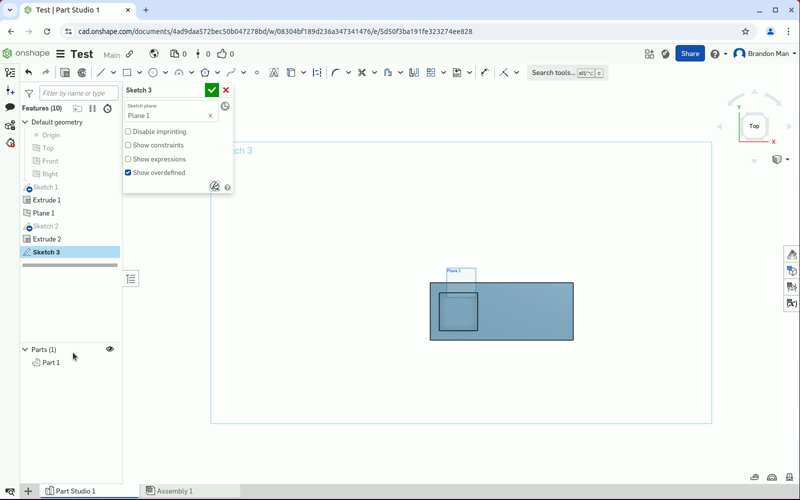
key(y)
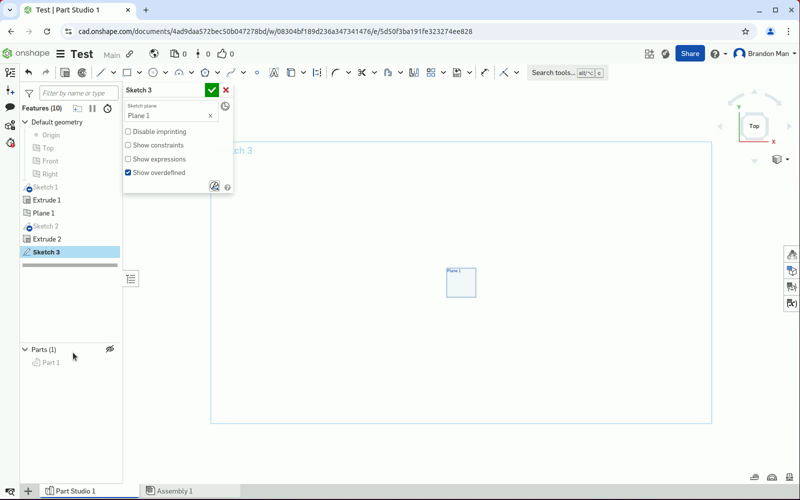
key(c)
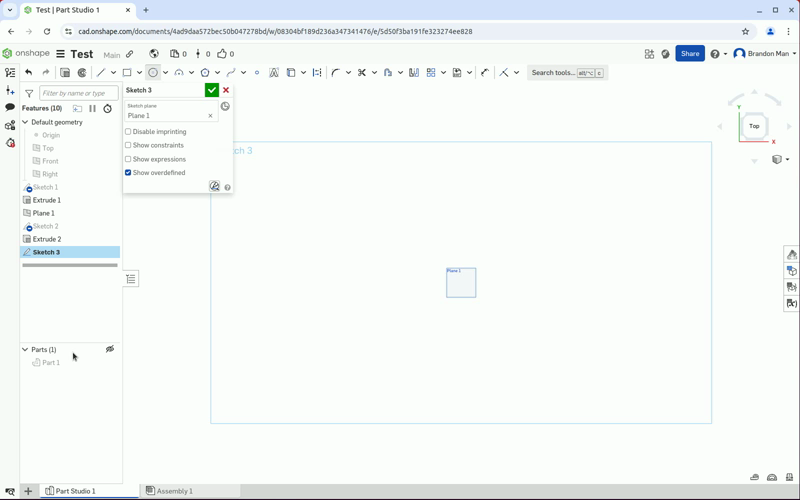
key_down(shift)
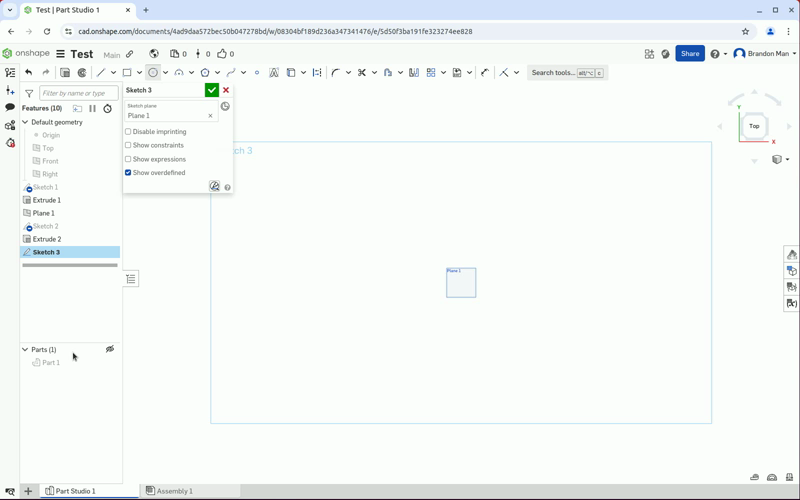
mouse_move(507, 311)
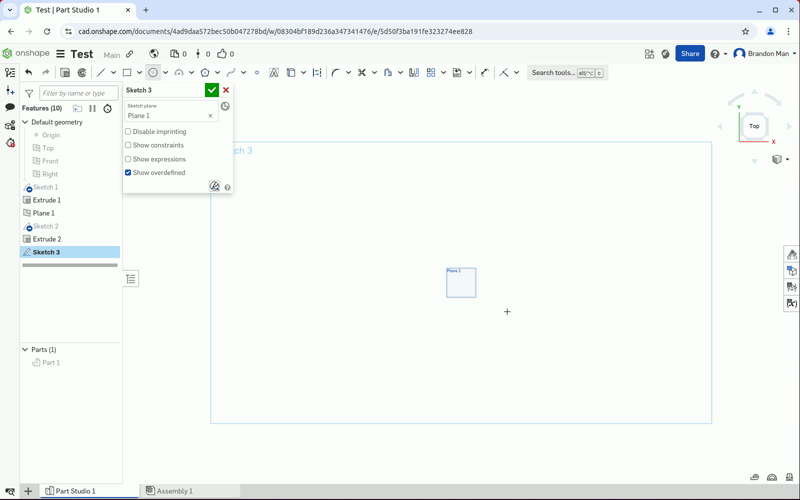
click(507, 311)
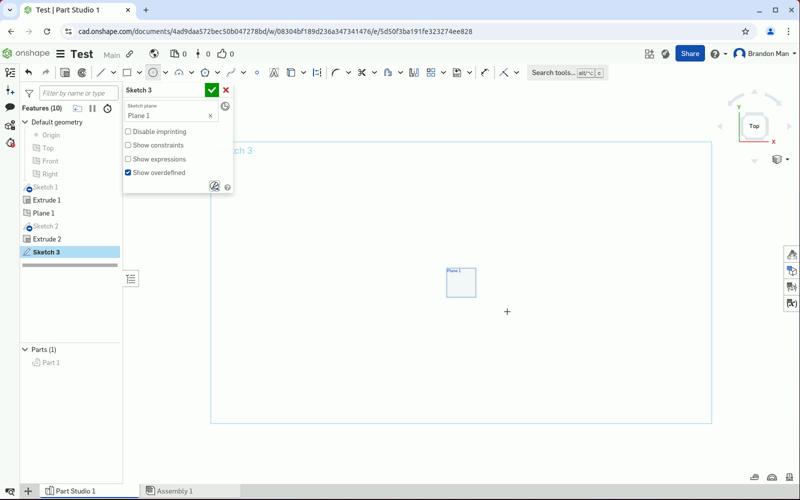
key_up(shift)
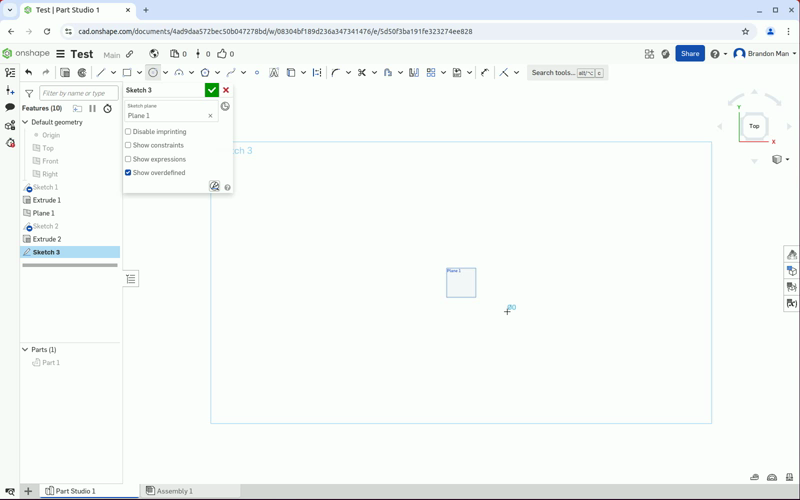
mouse_move(526, 311)
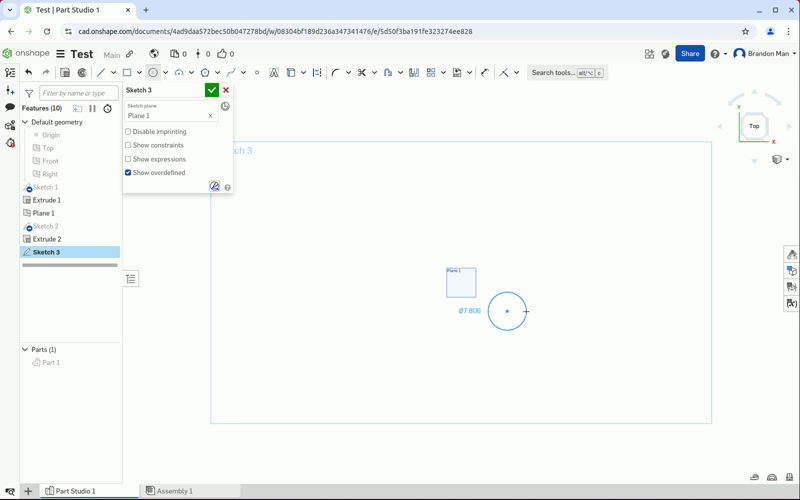
click(526, 311)
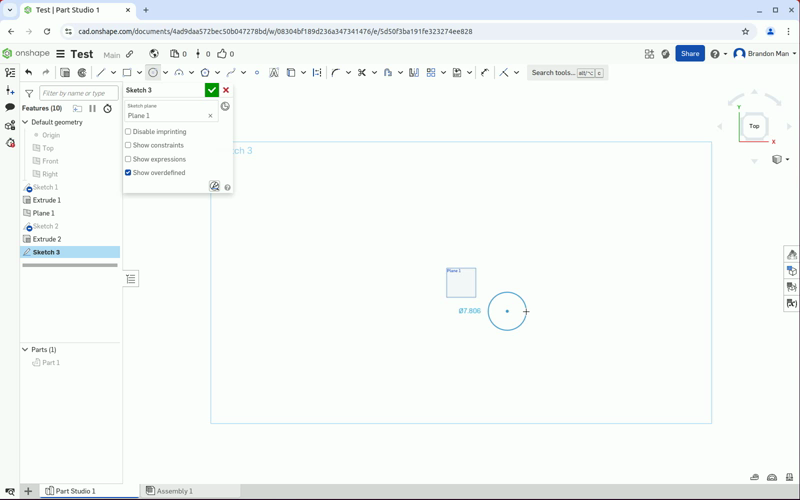
key(esc)
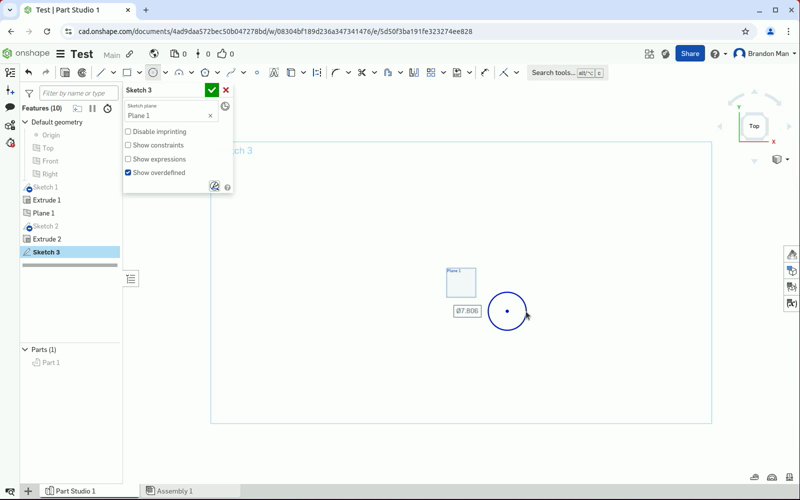
mouse_move(505, 323)
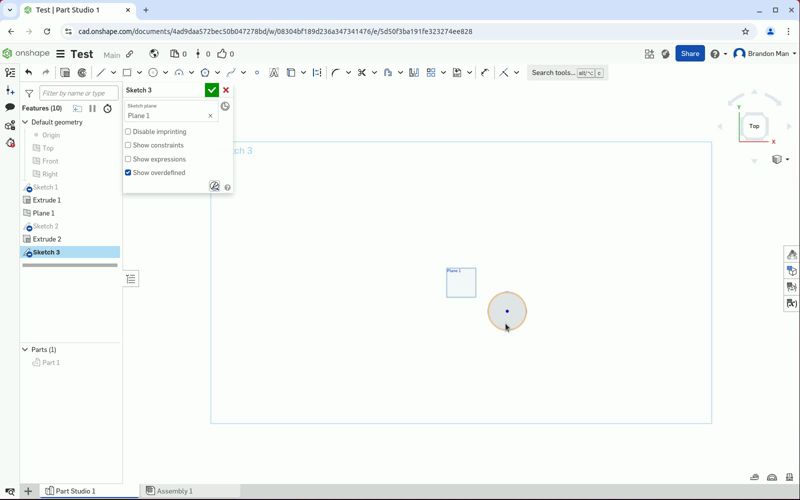
scroll(6)
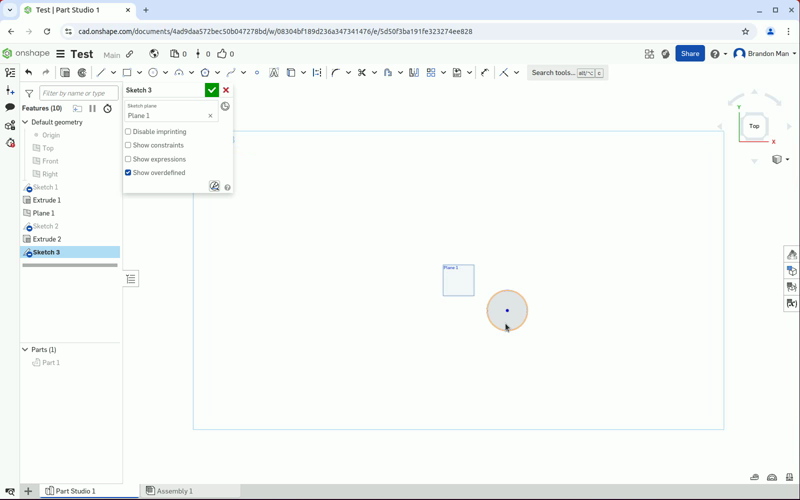
scroll(6)
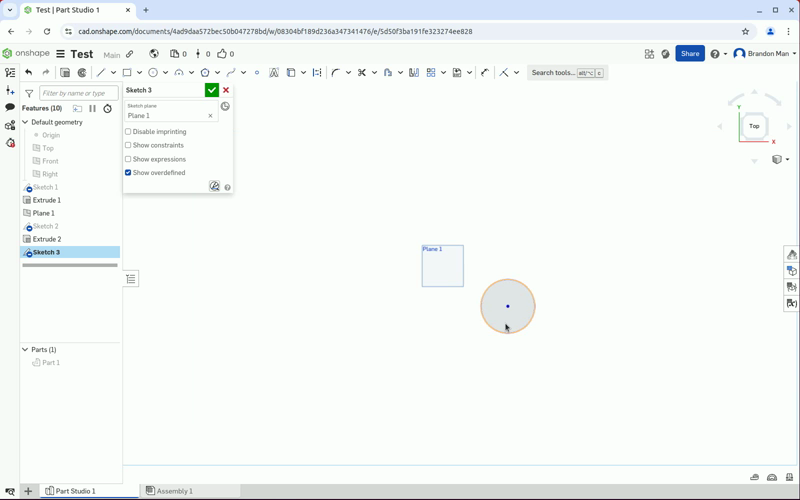
scroll(6)
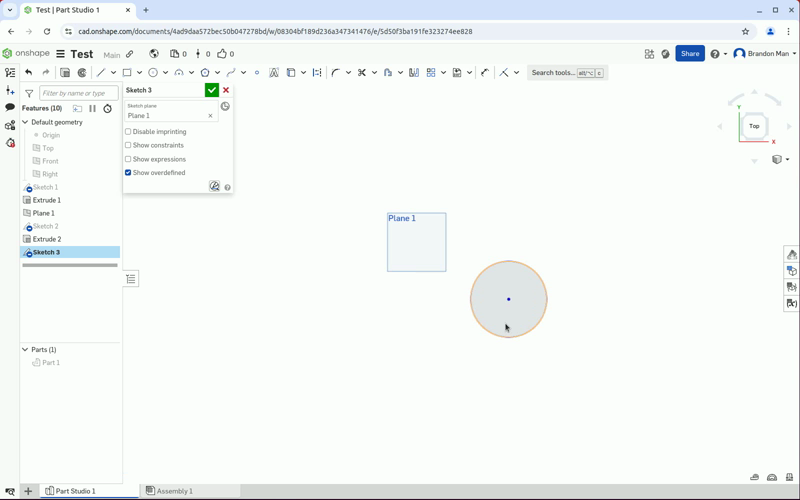
scroll(6)
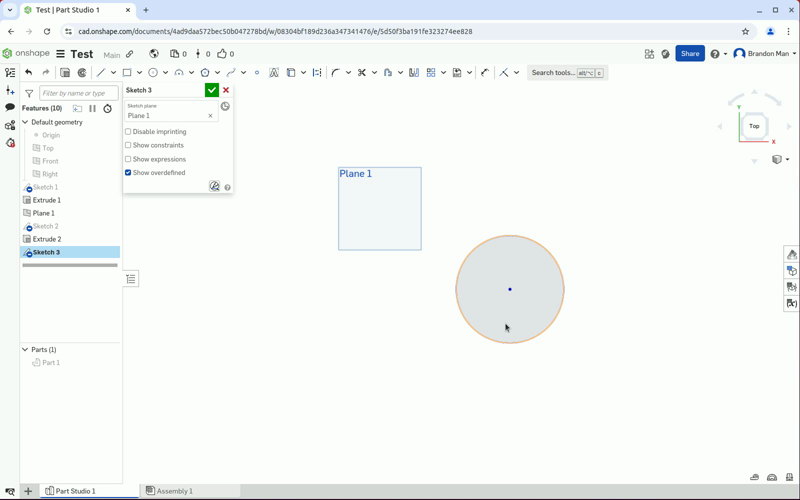
scroll(6)
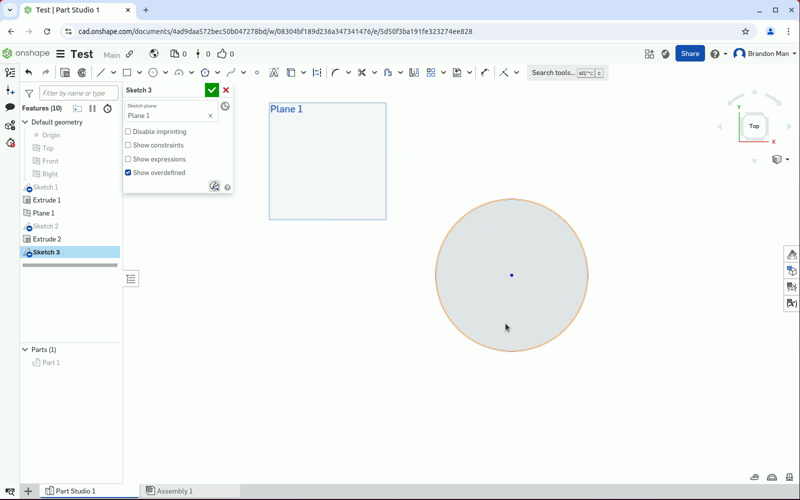
scroll(6)
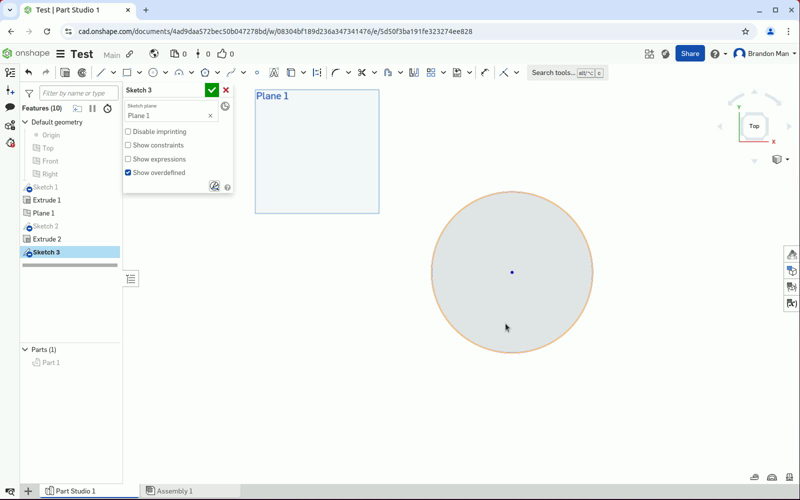
scroll(6)
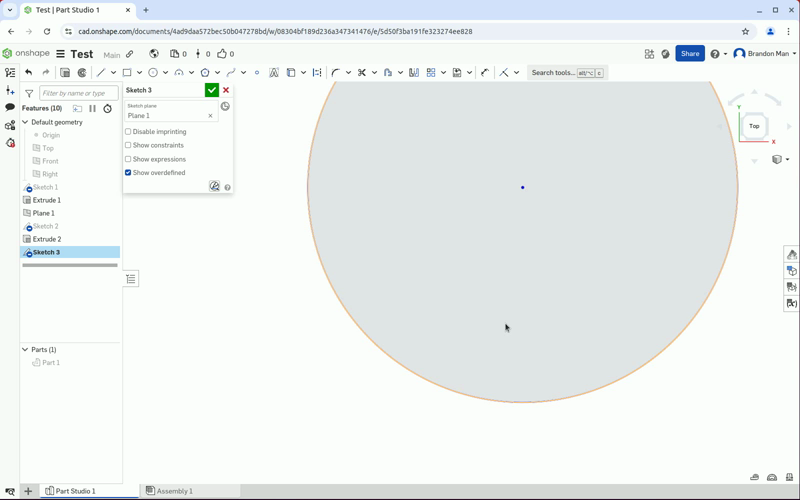
click(505, 323)
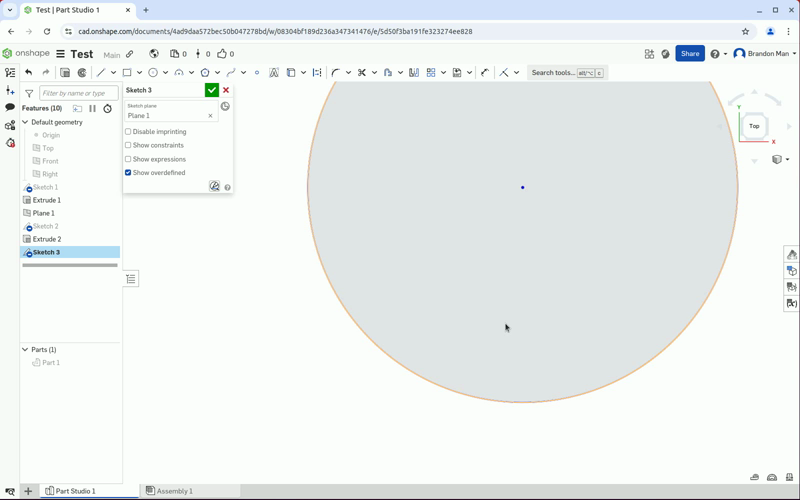
scroll(-6)
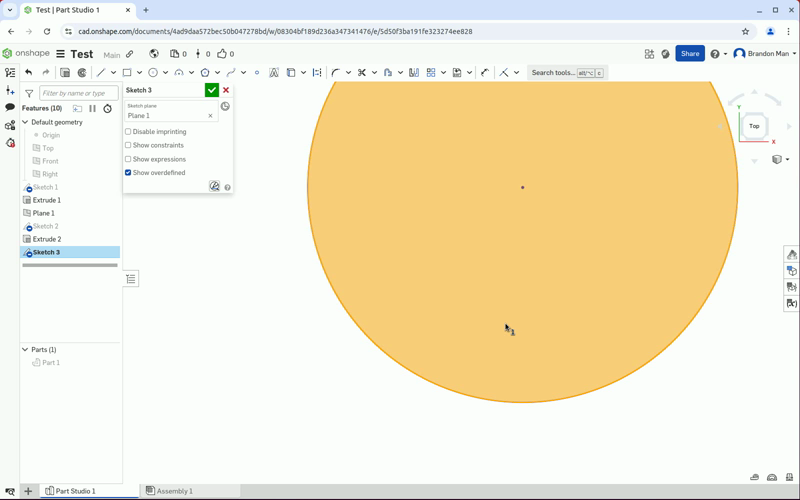
scroll(-6)
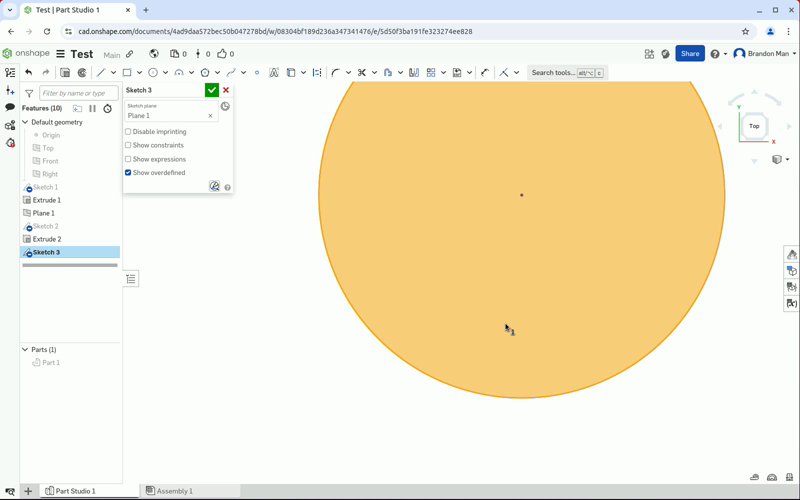
scroll(-6)
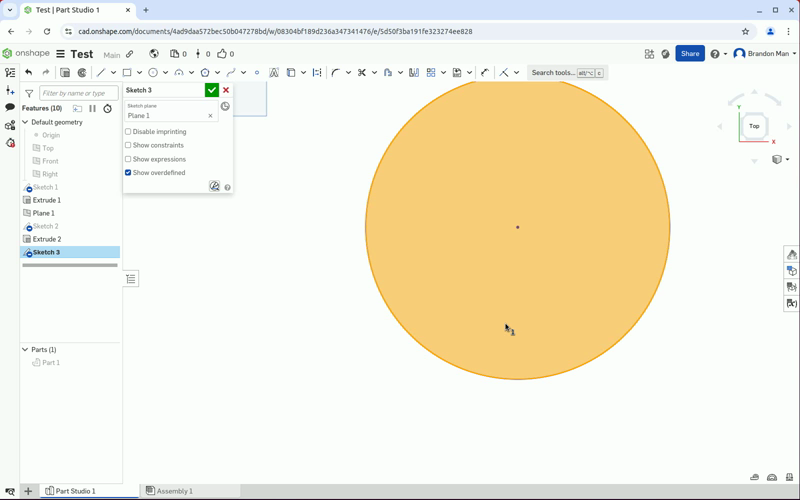
scroll(-6)
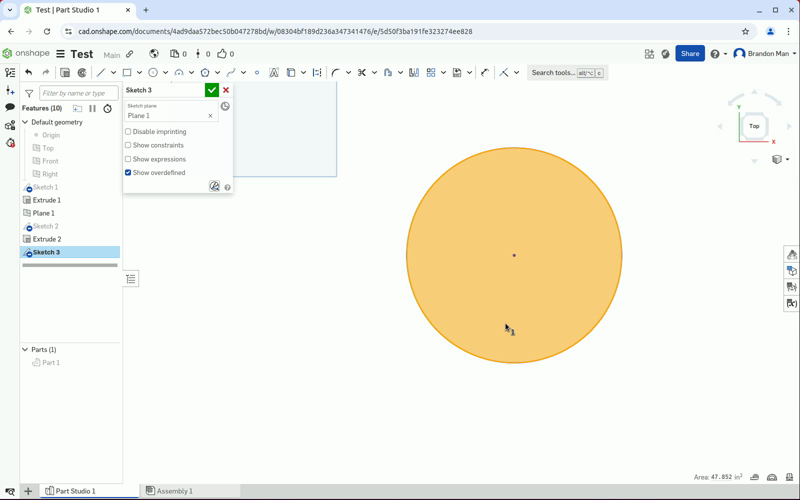
scroll(-6)
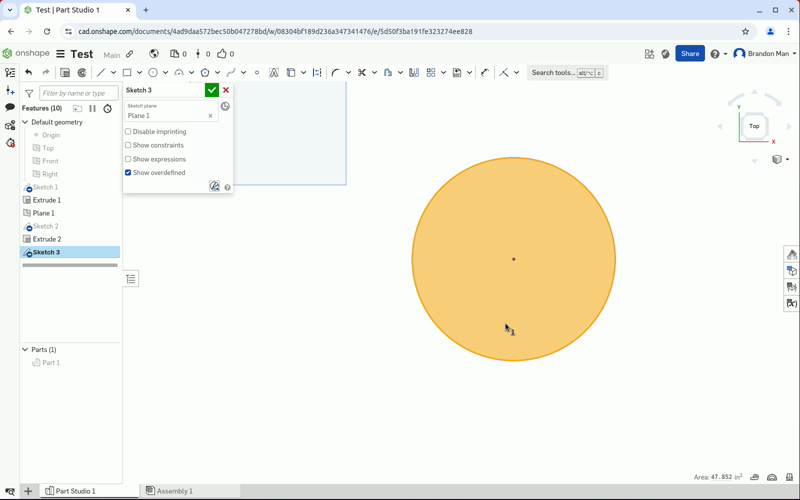
scroll(-6)
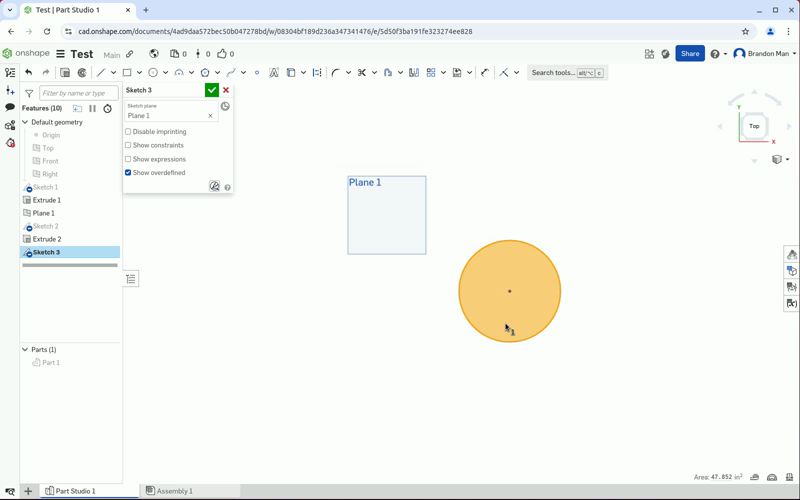
scroll(-6)
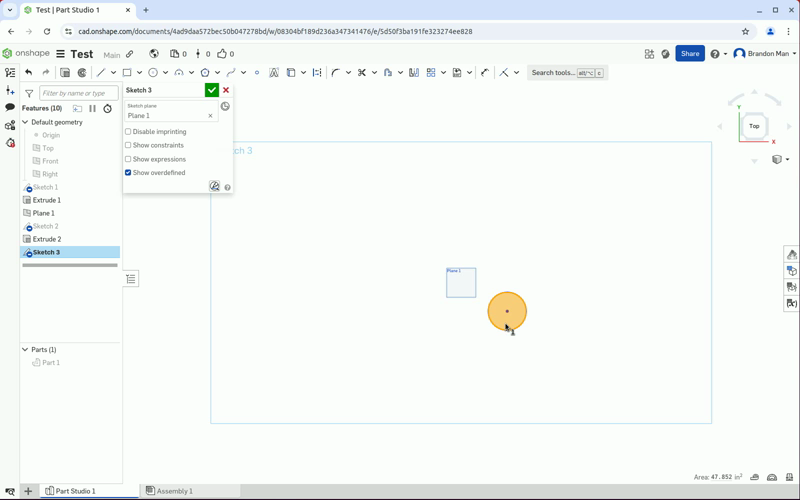
mouse_move(73, 352)
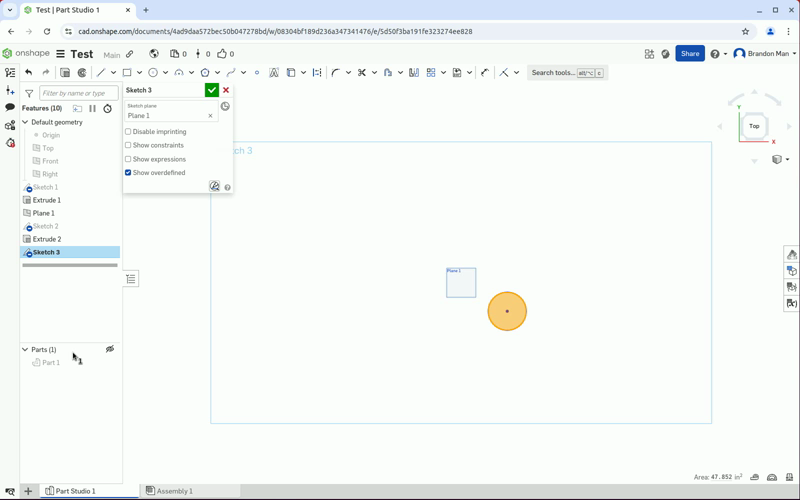
key(shift+y)
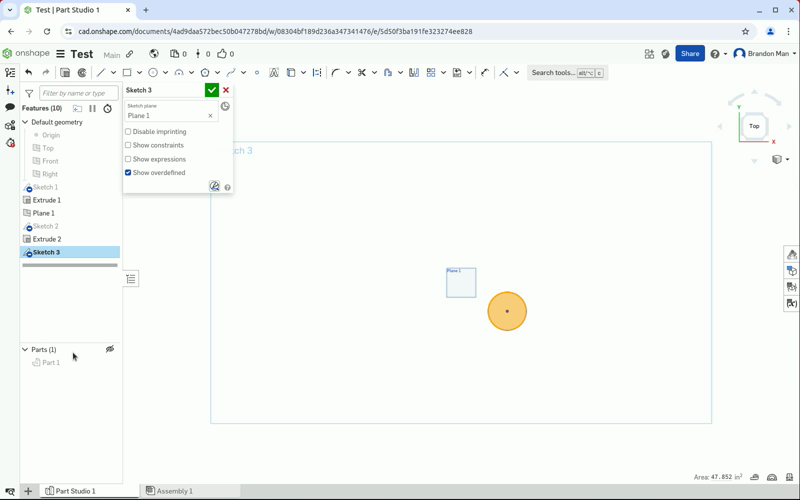
key(shift+e)
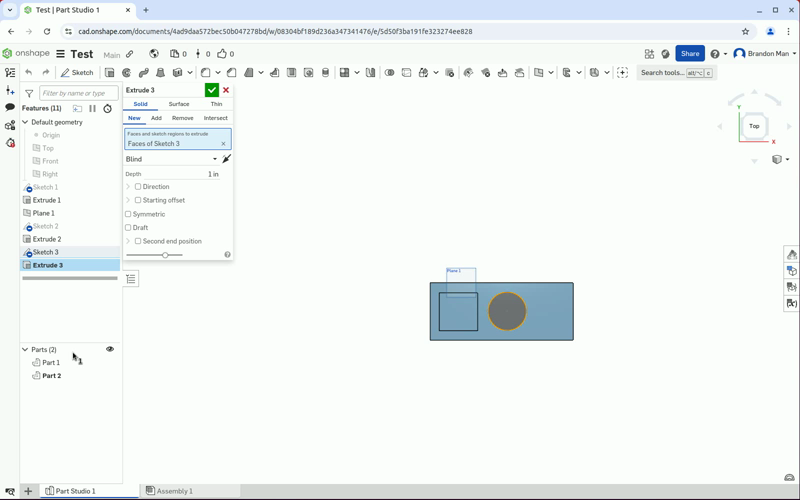
mouse_move(143, 106)
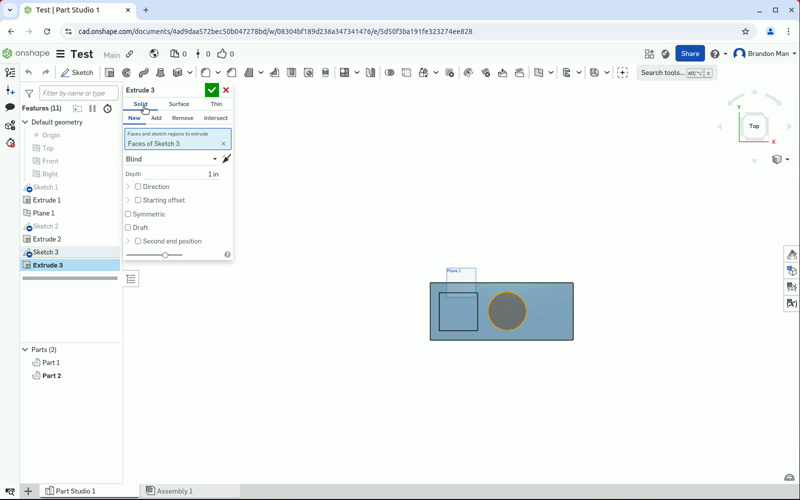
click(143, 106)
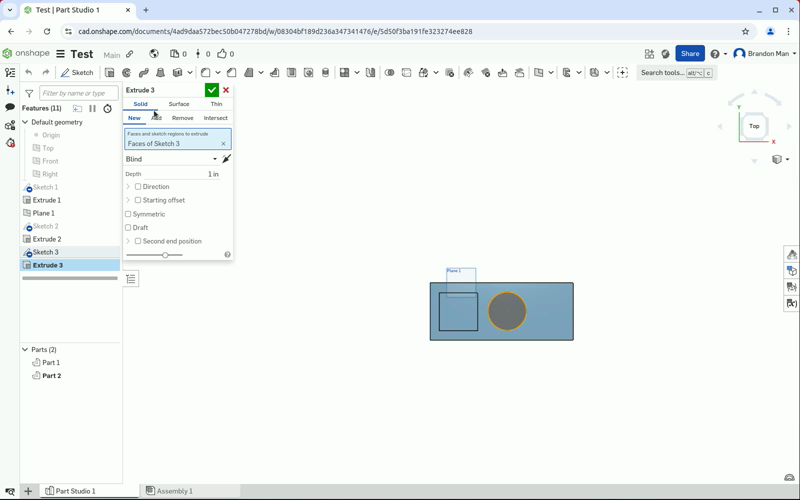
mouse_move(186, 120)
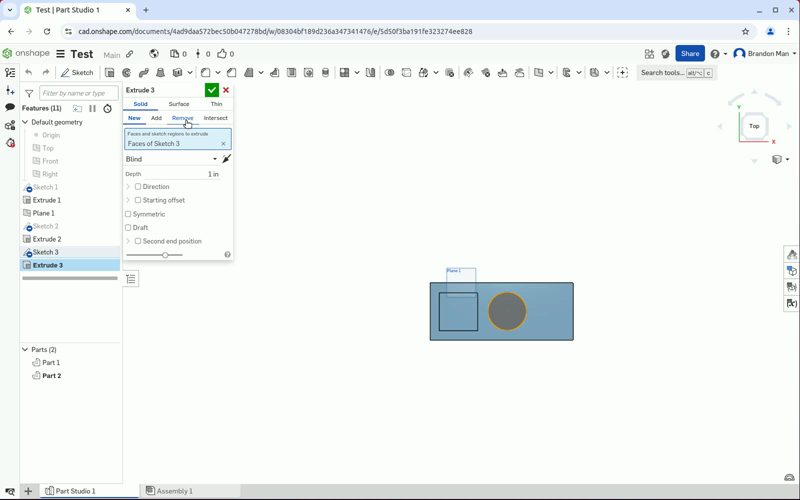
click(186, 120)
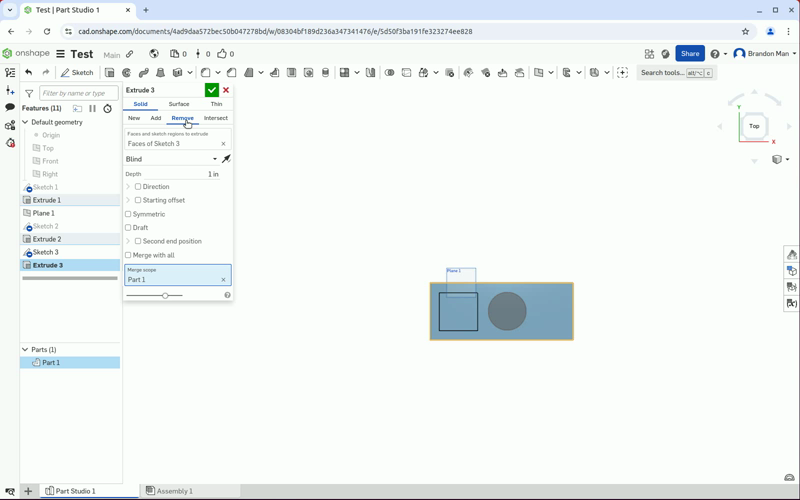
key(tab, 4)
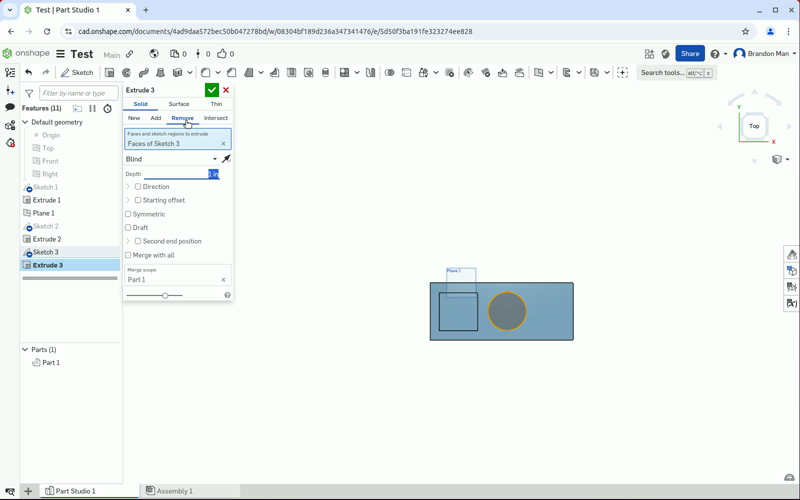
text(5.777)
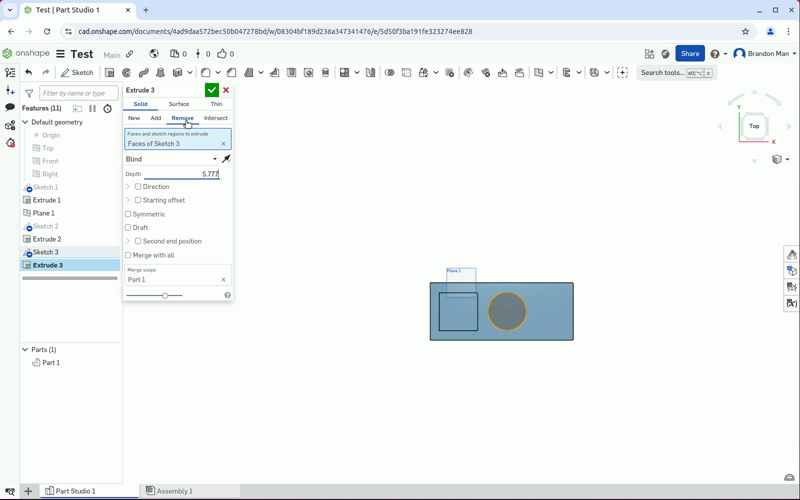
key(tab, 6)
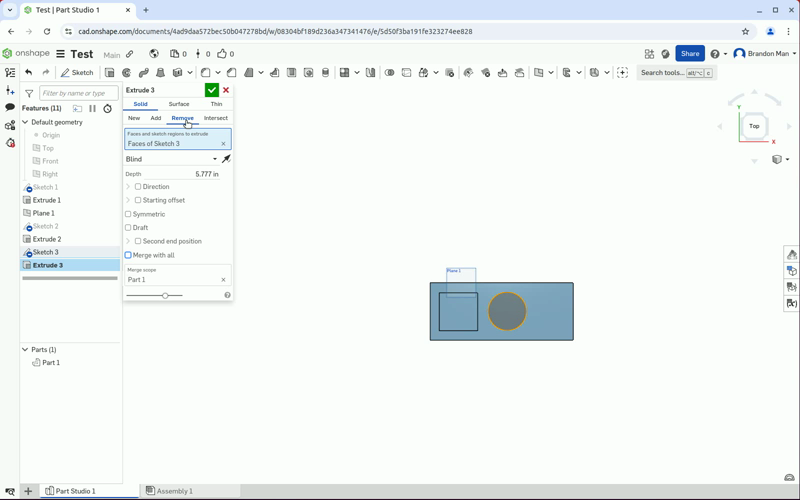
key(space)
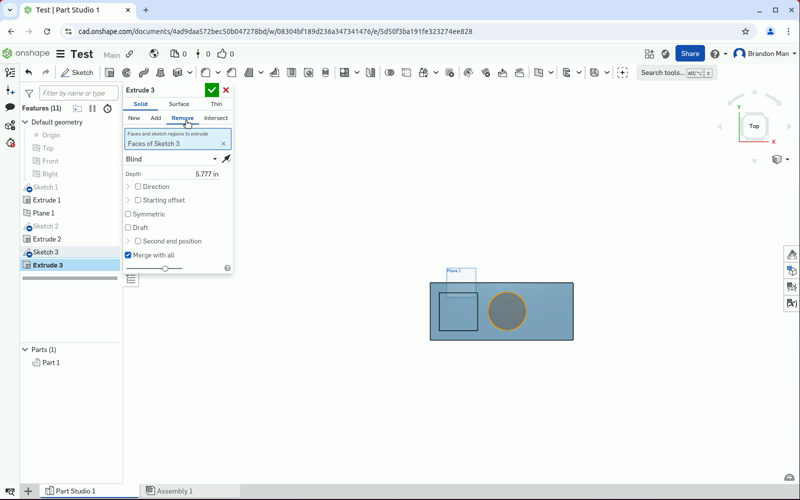
key(enter)
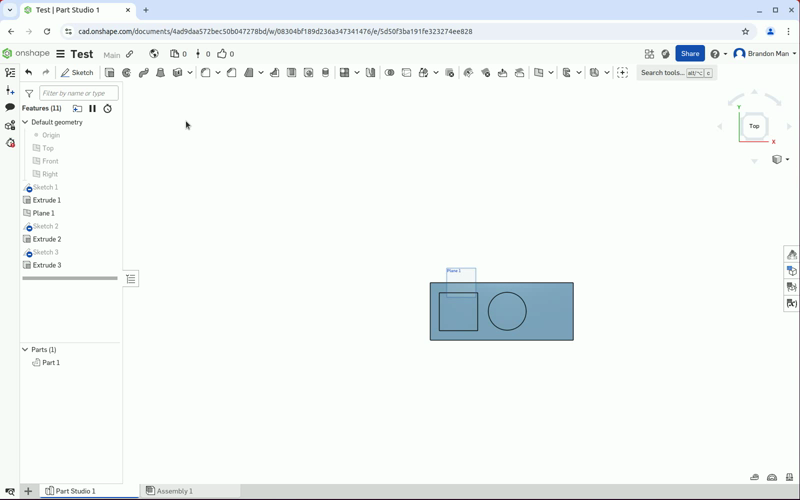
key(shift+h)
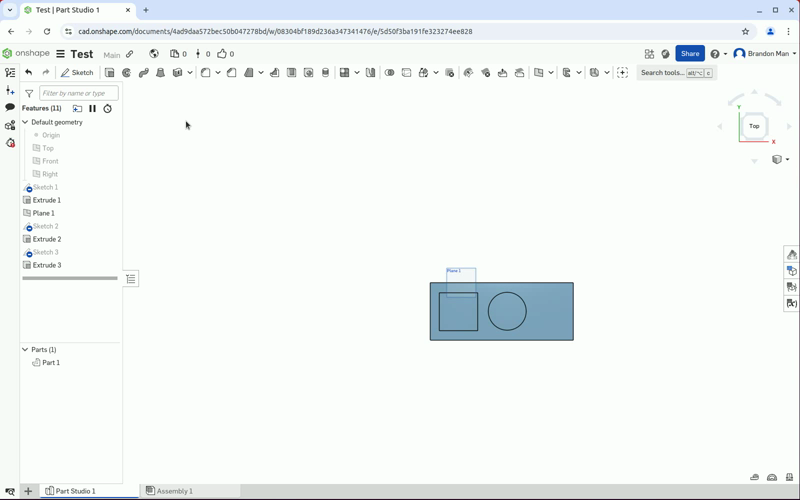
key(shift+h)
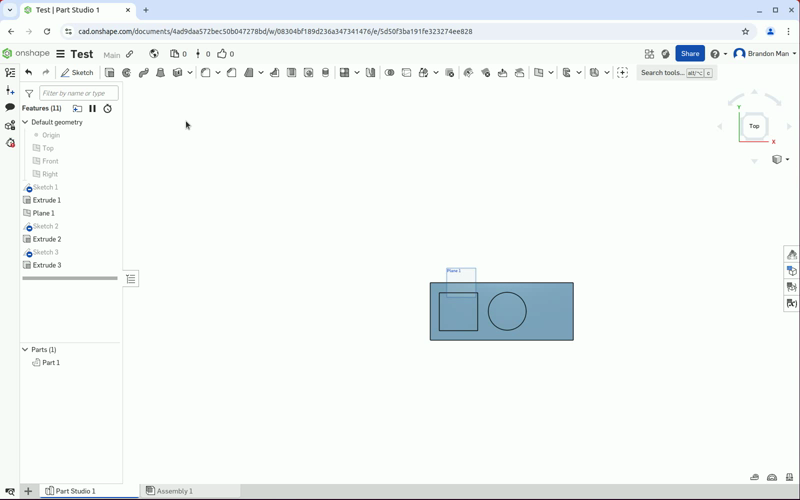
mouse_move(73, 189)
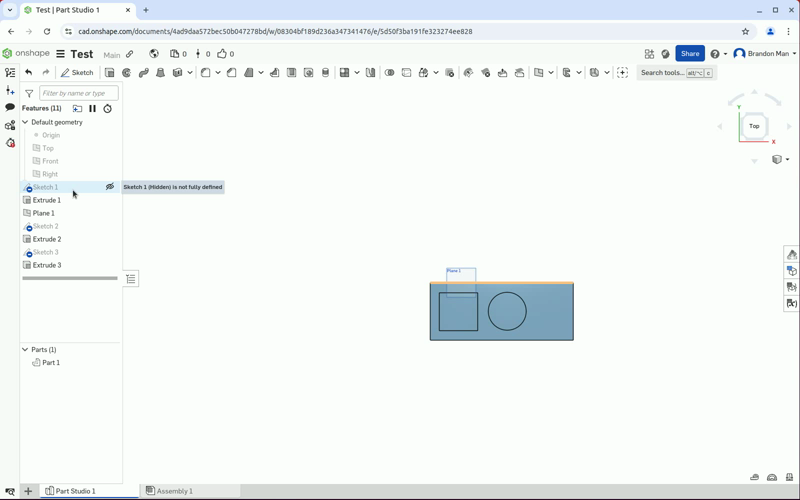
click(73, 189)
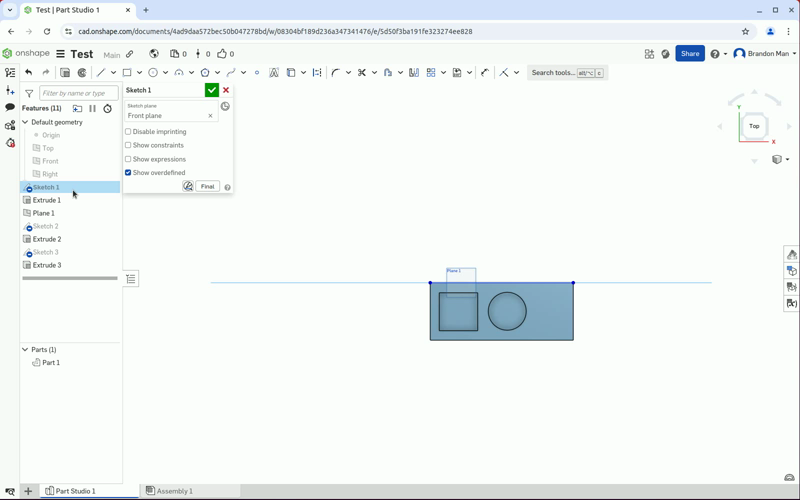
mouse_move(229, 92)
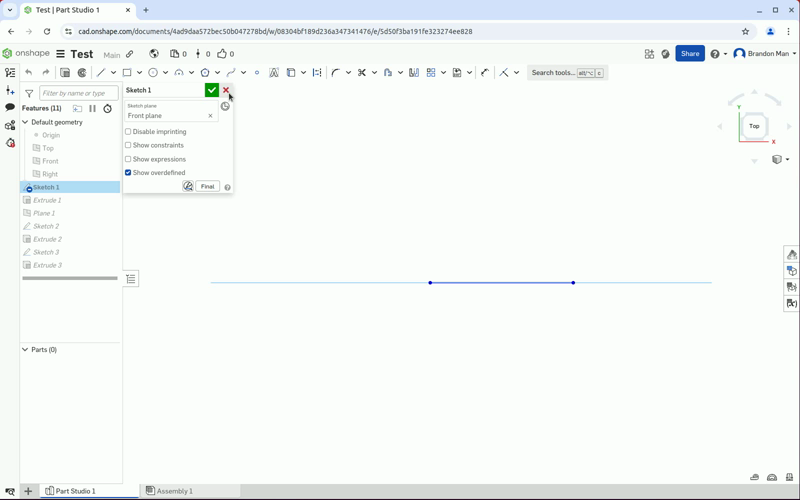
click(229, 92)
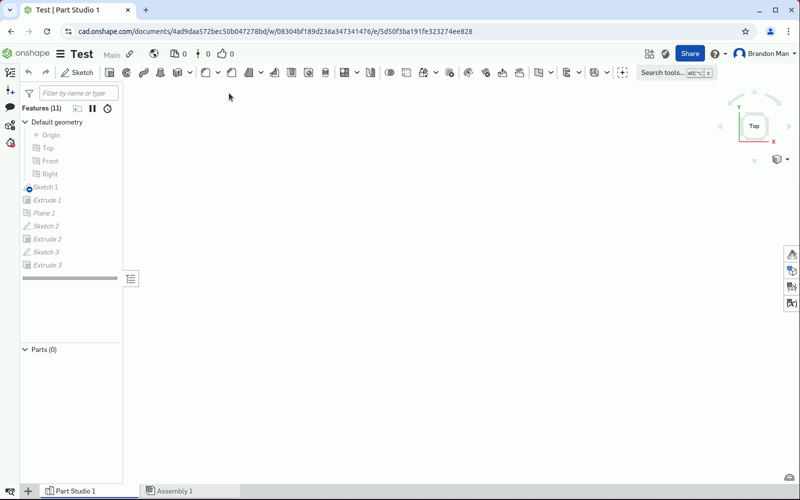
key(shift+s)
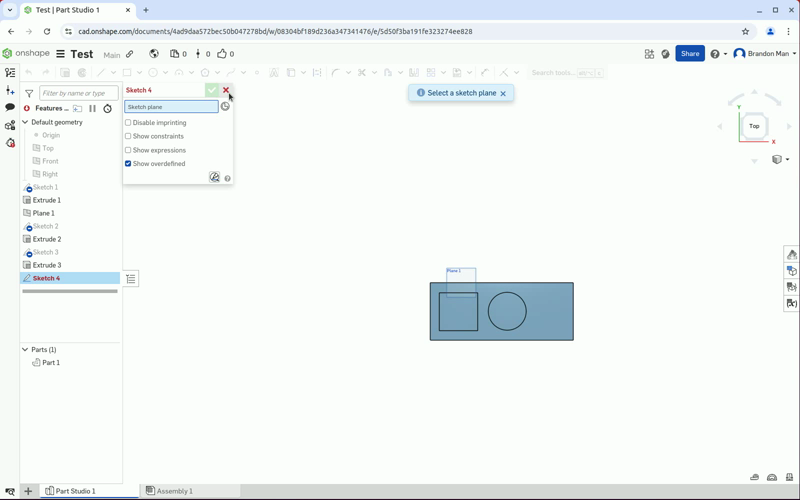
mouse_move(73, 215)
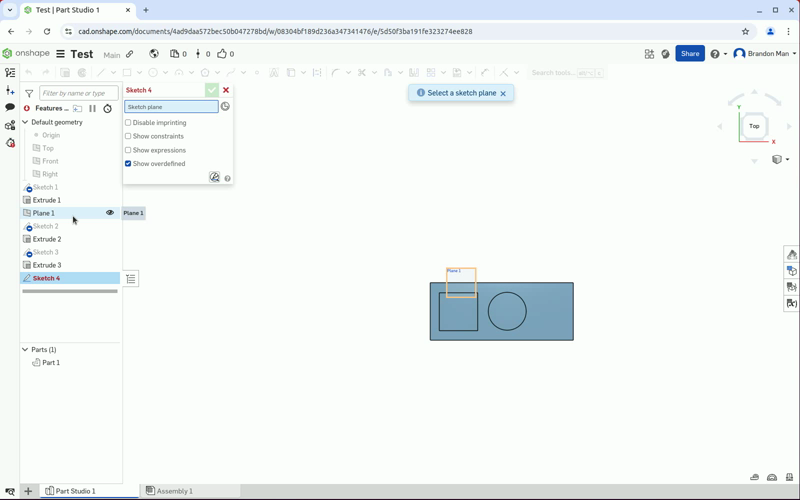
click(73, 215)
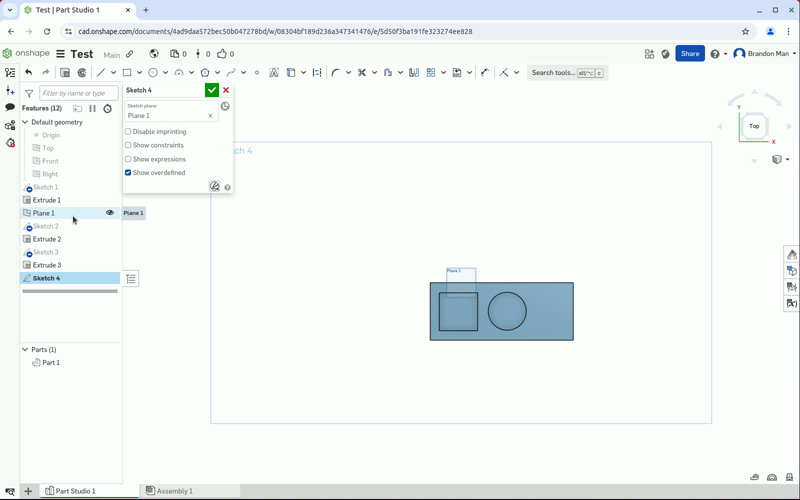
mouse_move(73, 352)
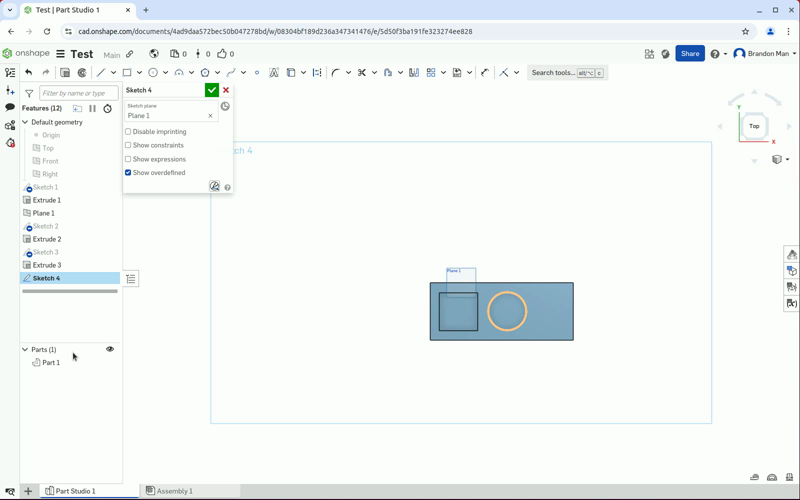
key(y)
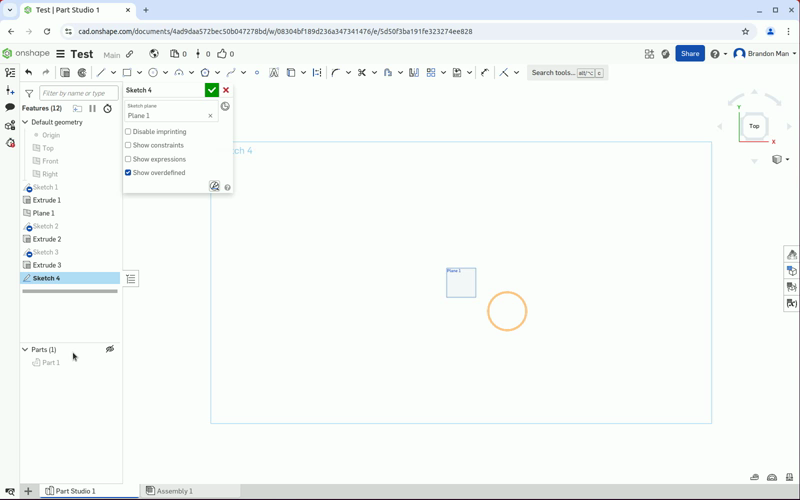
key(l)
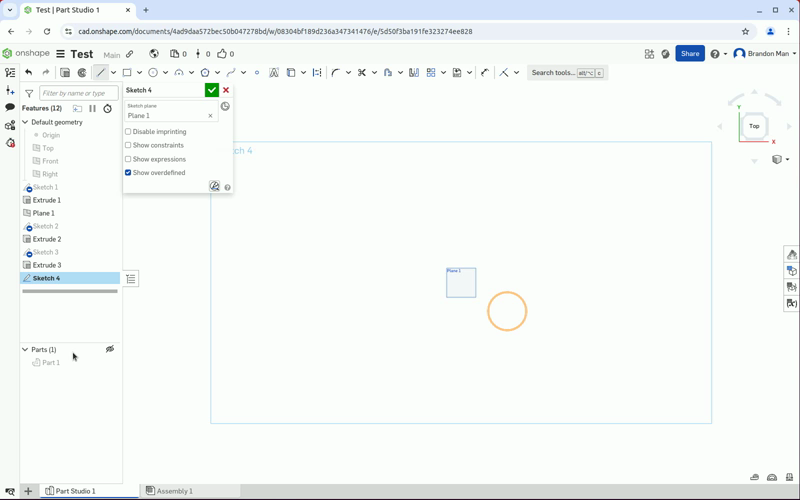
key_down(shift)
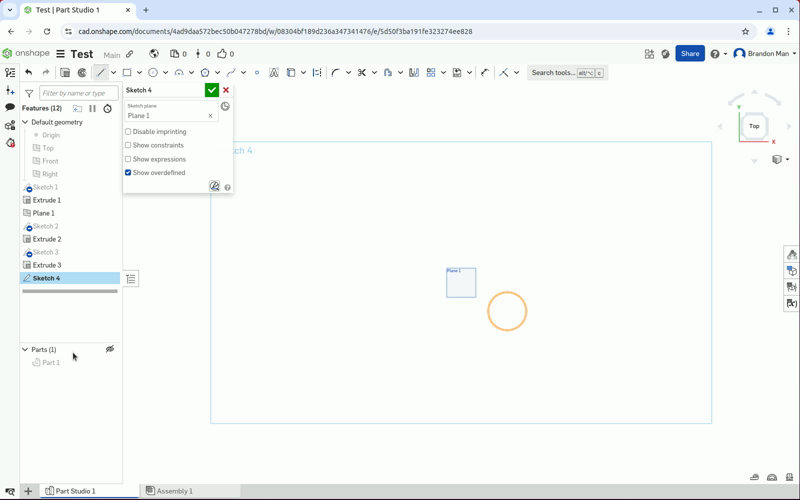
mouse_move(535, 330)
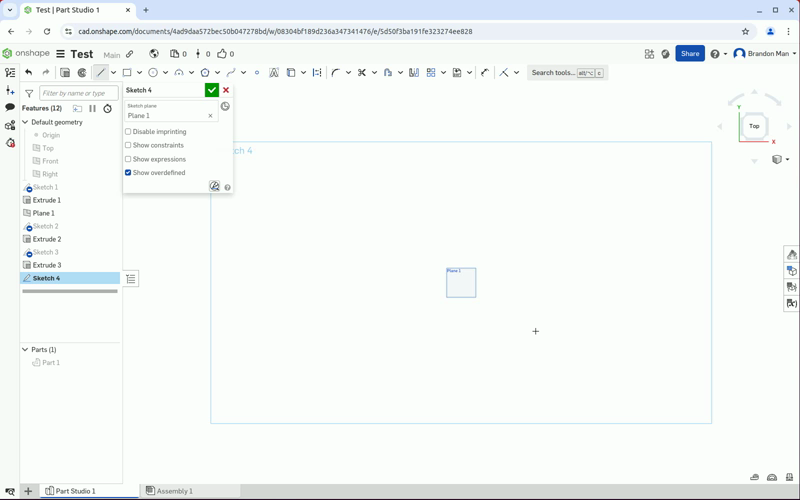
click(535, 330)
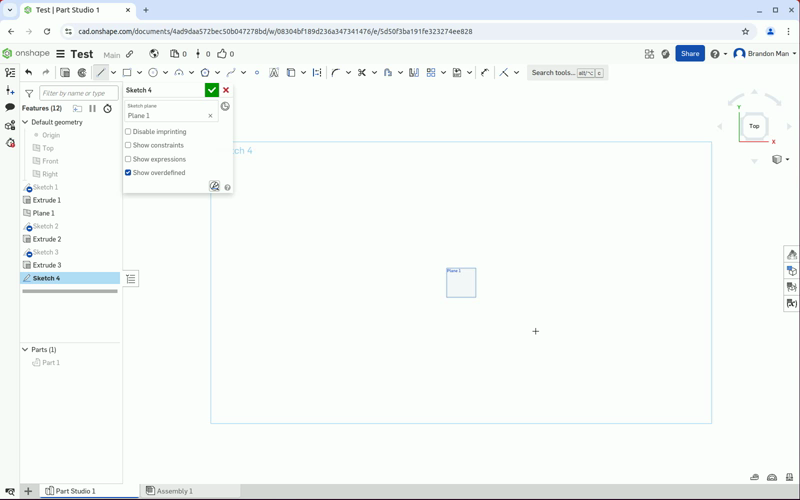
key_up(shift)
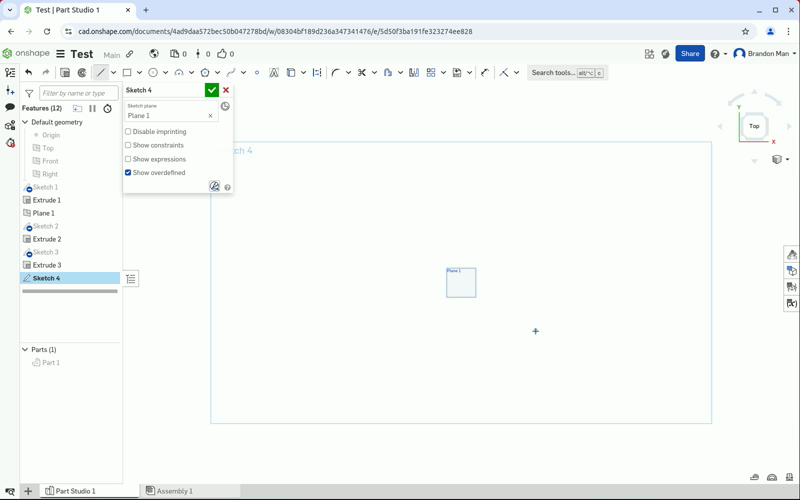
key_down(shift)
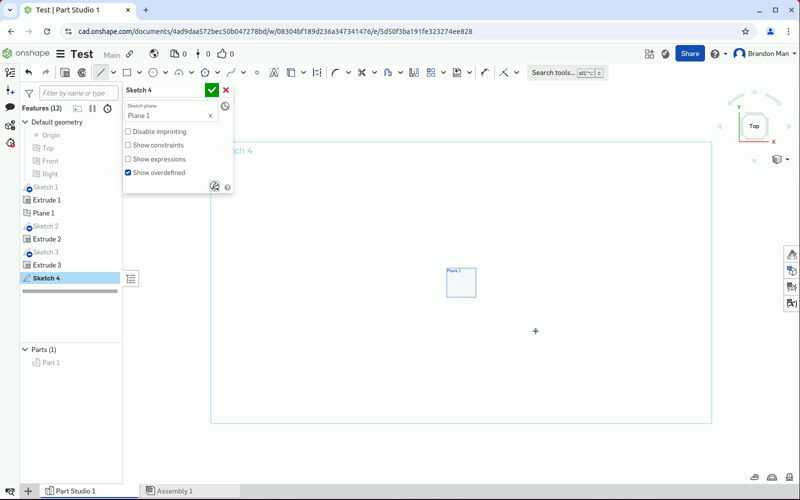
mouse_move(565, 330)
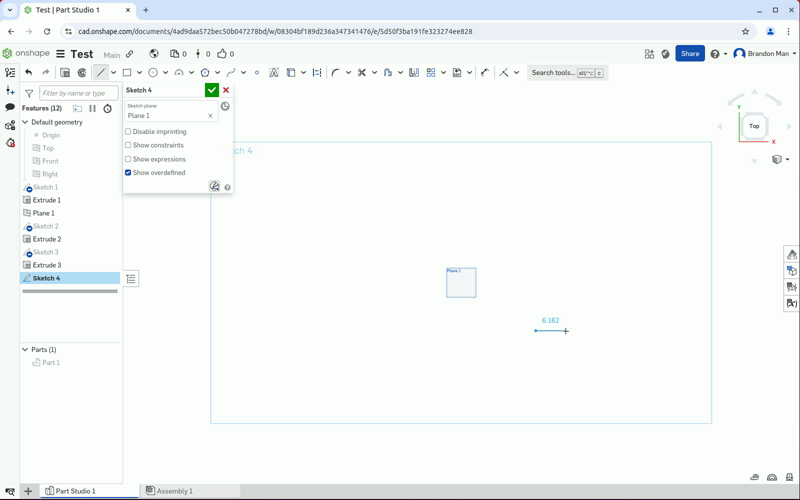
mouse_move(564, 330)
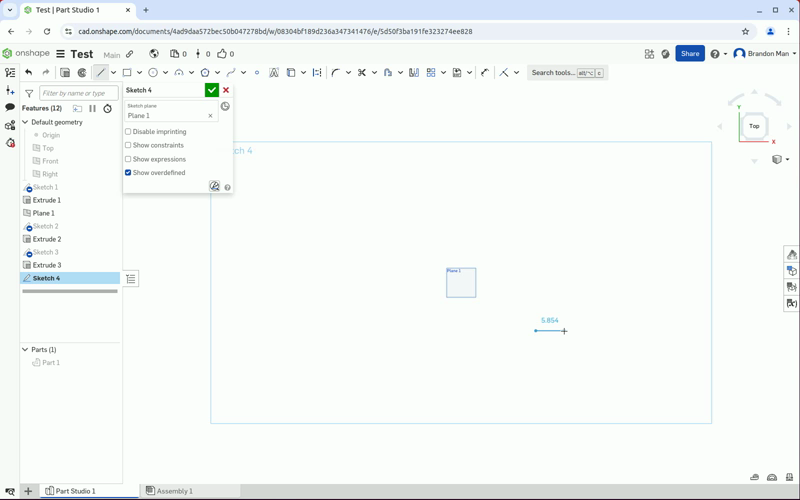
click(564, 330)
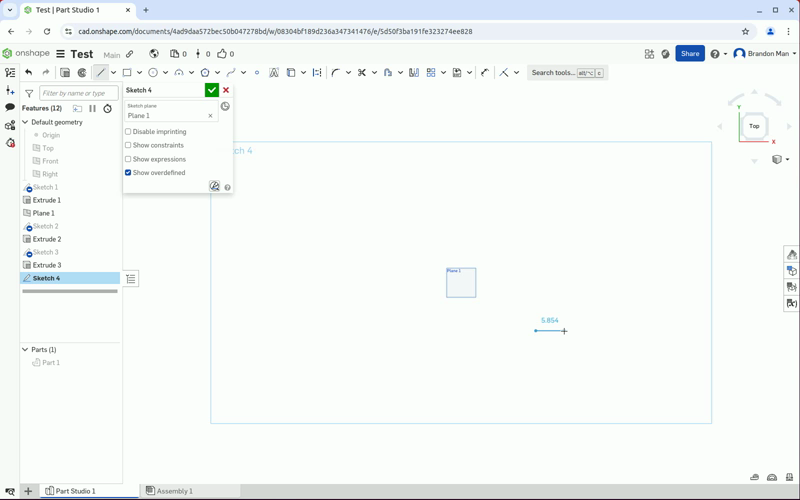
key_up(shift)
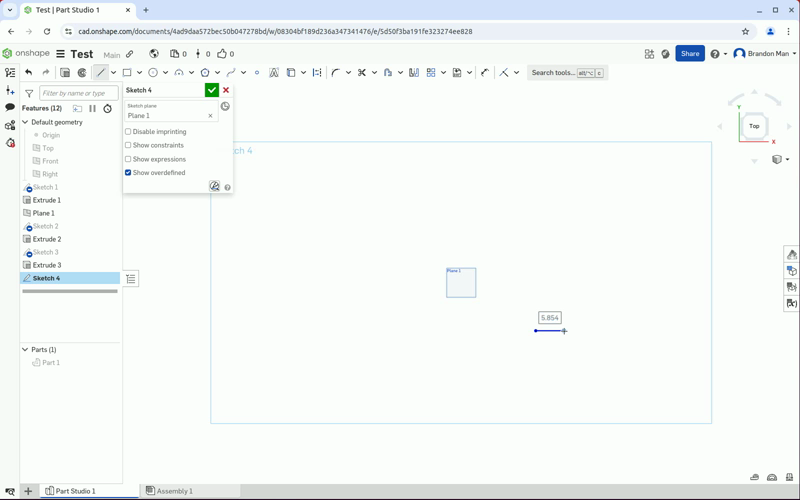
key_down(shift)
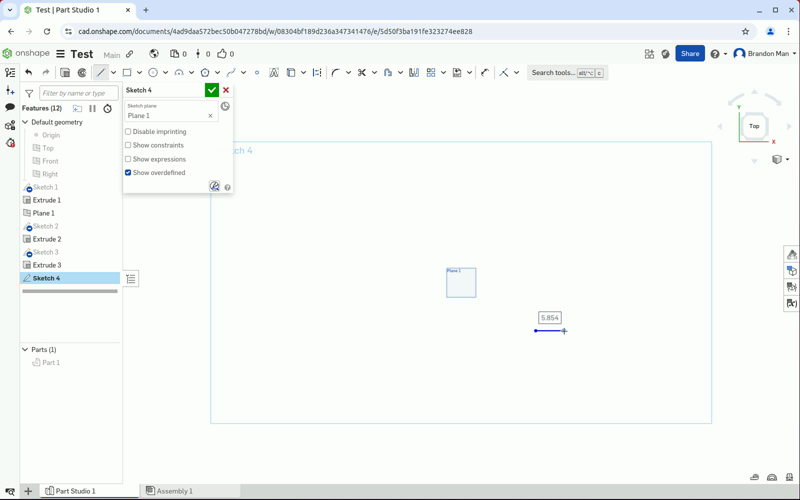
mouse_move(589, 330)
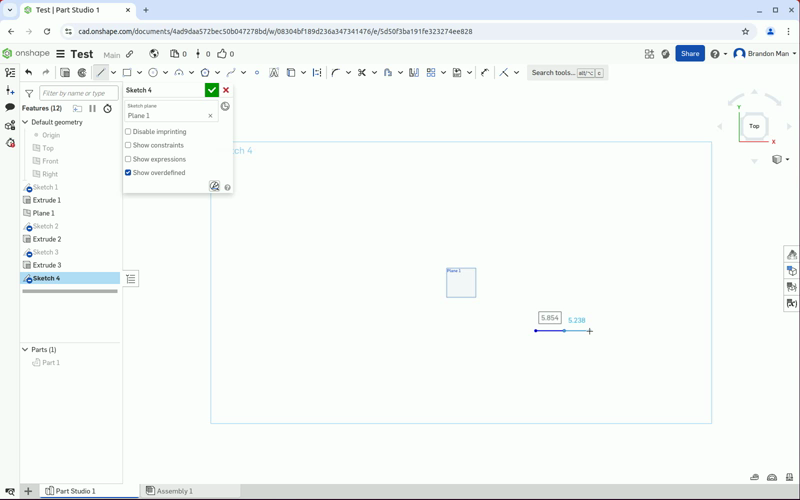
mouse_move(564, 292)
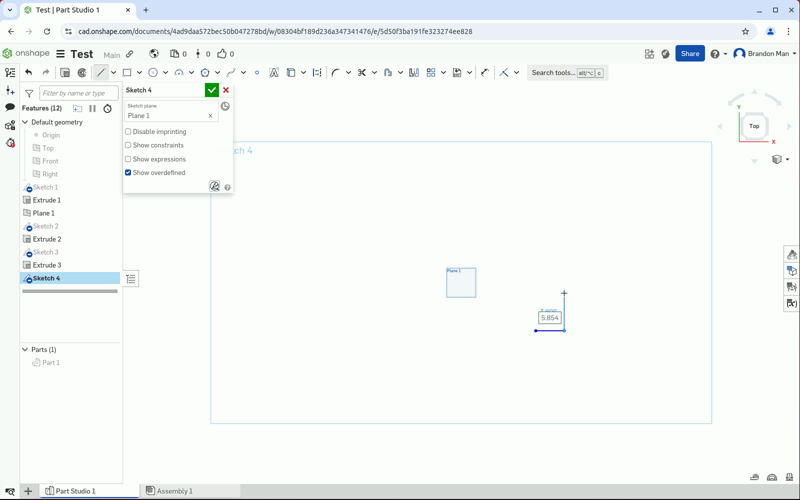
click(564, 292)
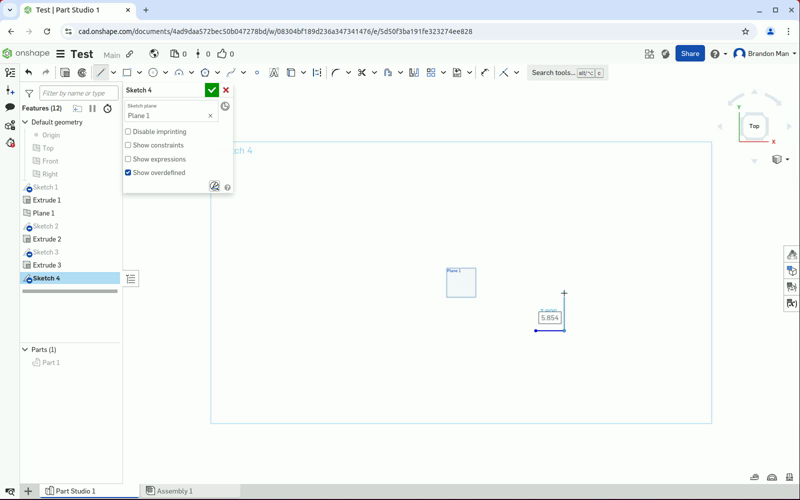
key_up(shift)
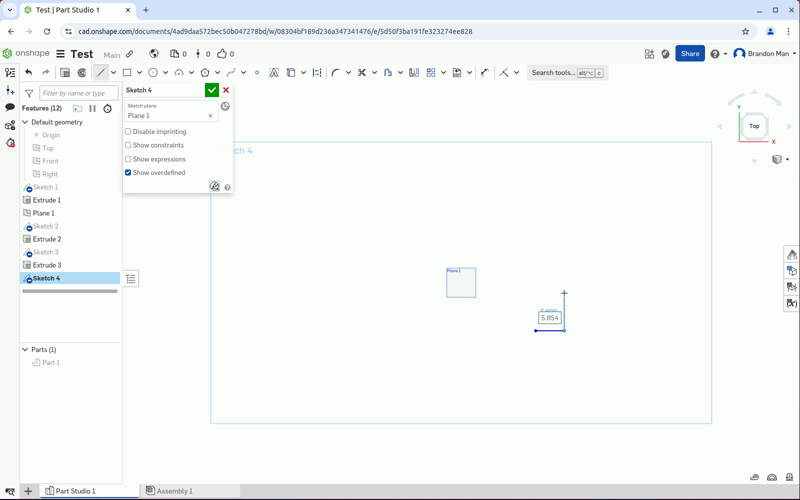
key_down(shift)
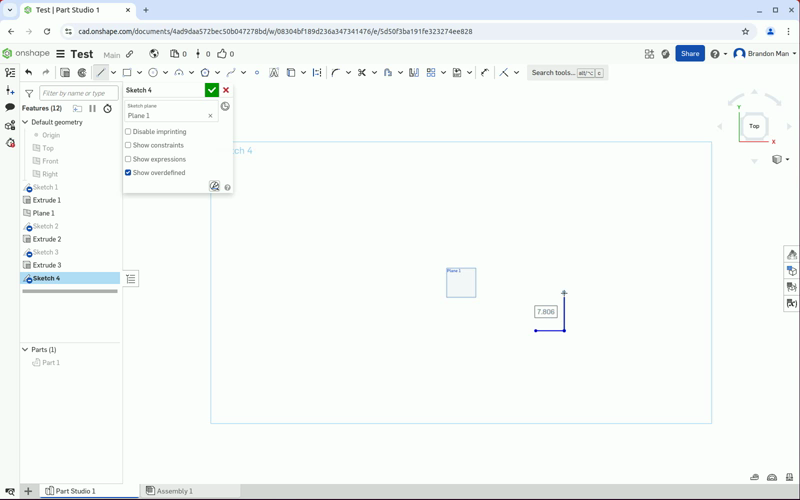
mouse_move(589, 292)
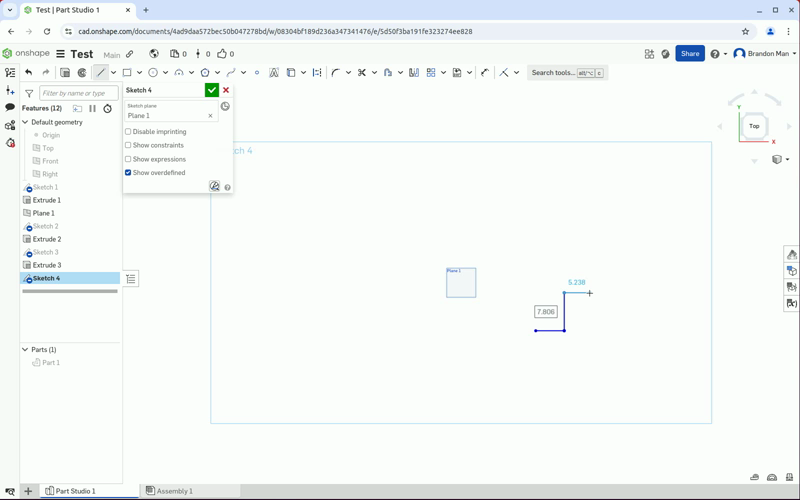
mouse_move(535, 292)
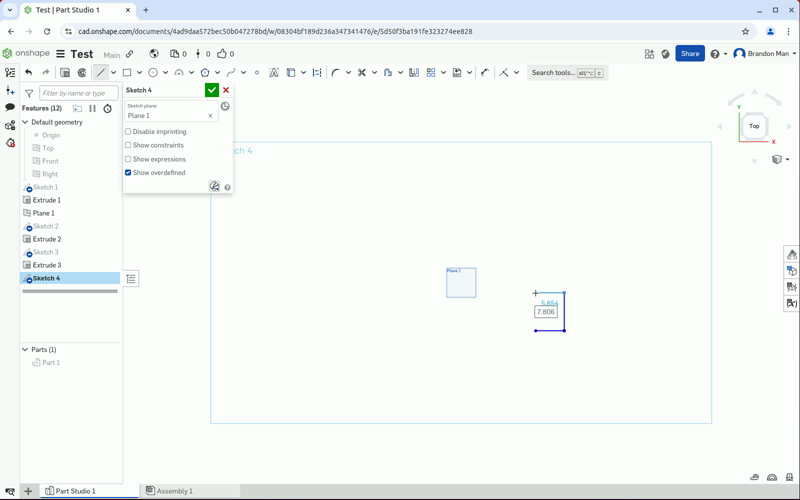
click(535, 292)
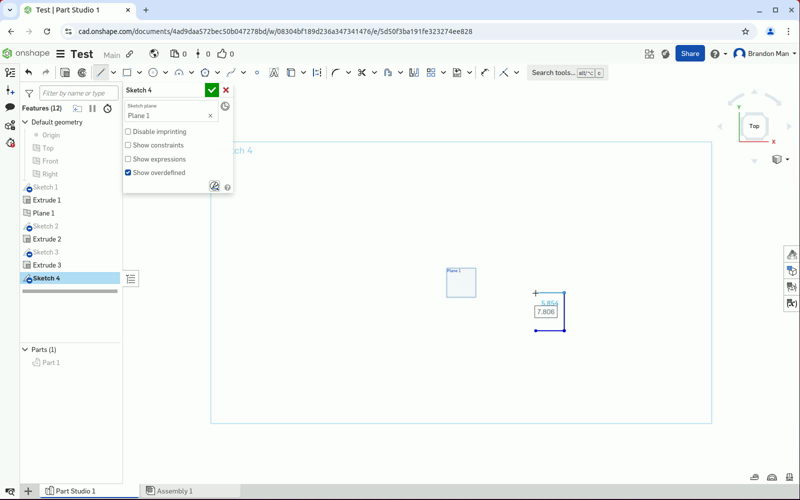
key_up(shift)
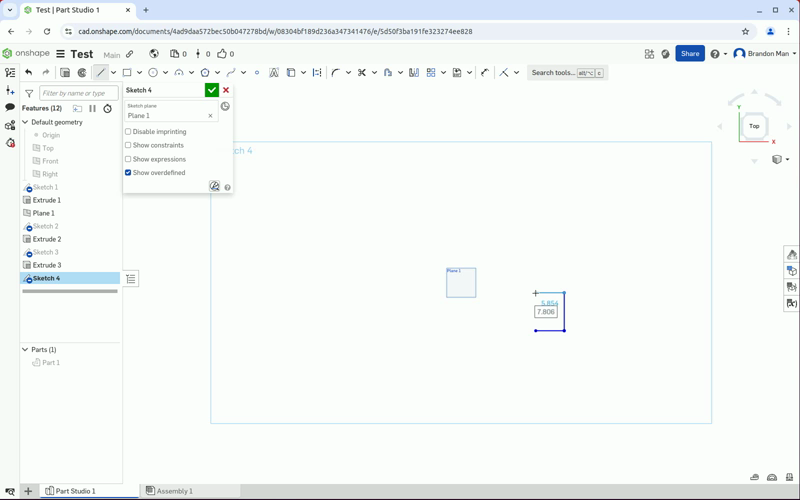
mouse_move(565, 292)
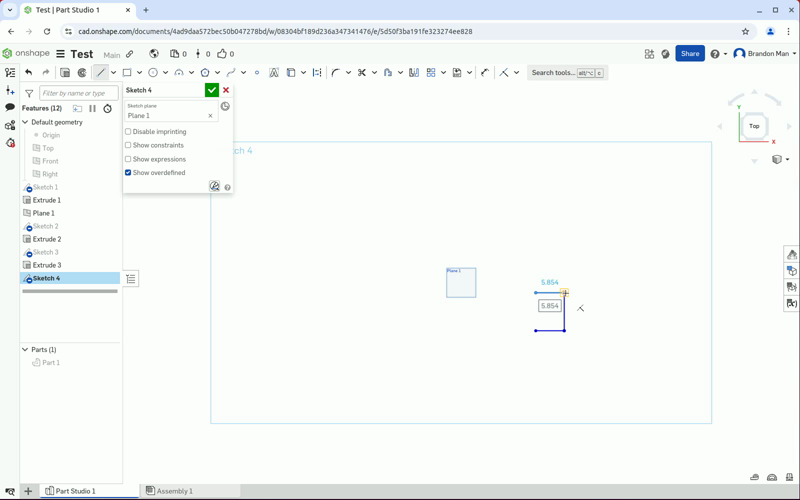
key_down(shift)
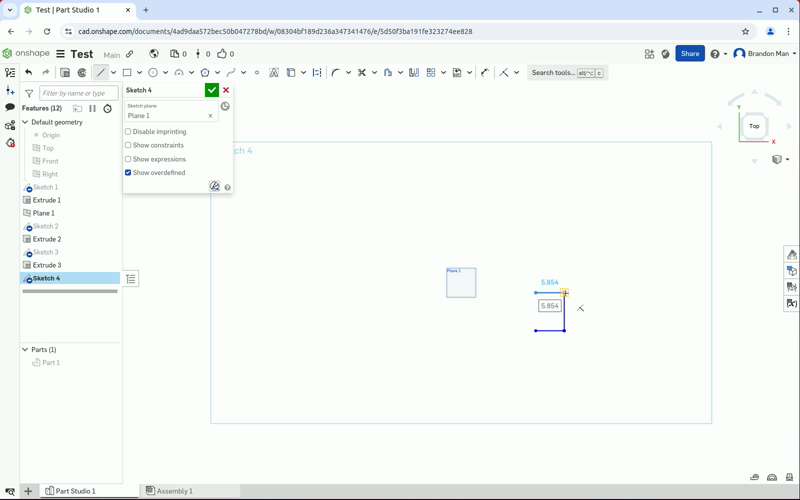
mouse_move(535, 330)
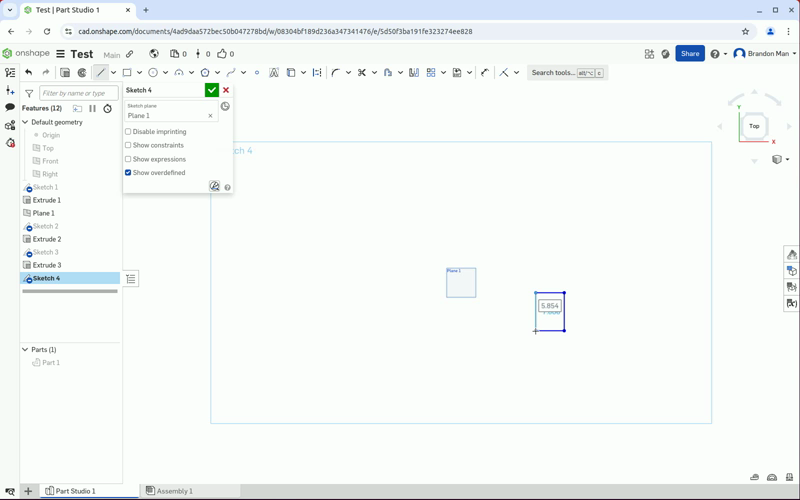
key_up(shift)
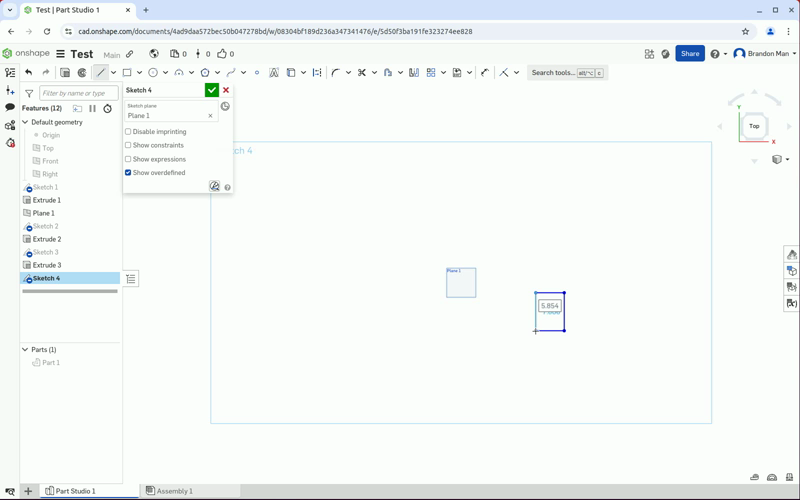
click(535, 330)
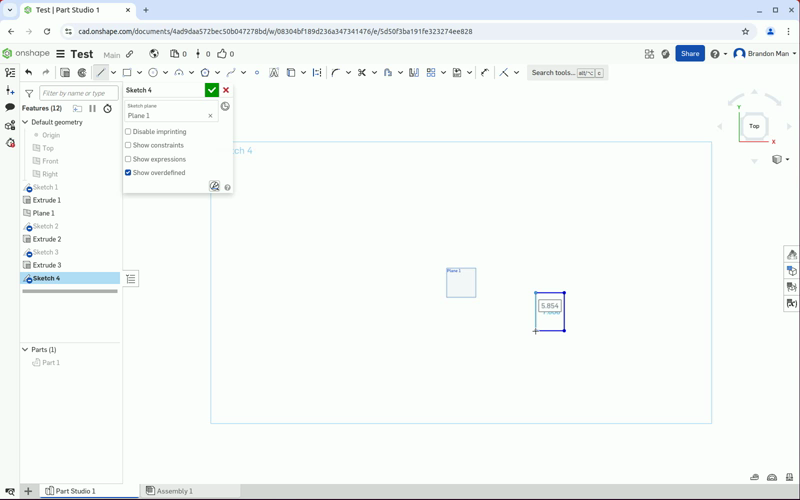
key(esc)
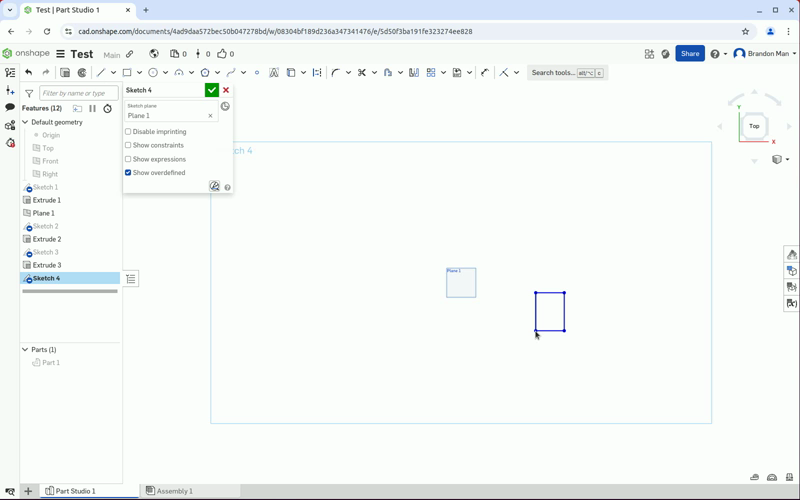
mouse_move(555, 302)
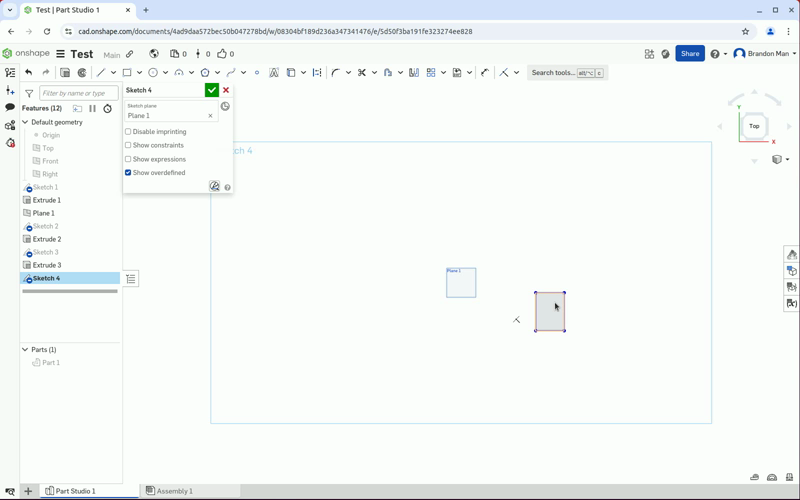
scroll(6)
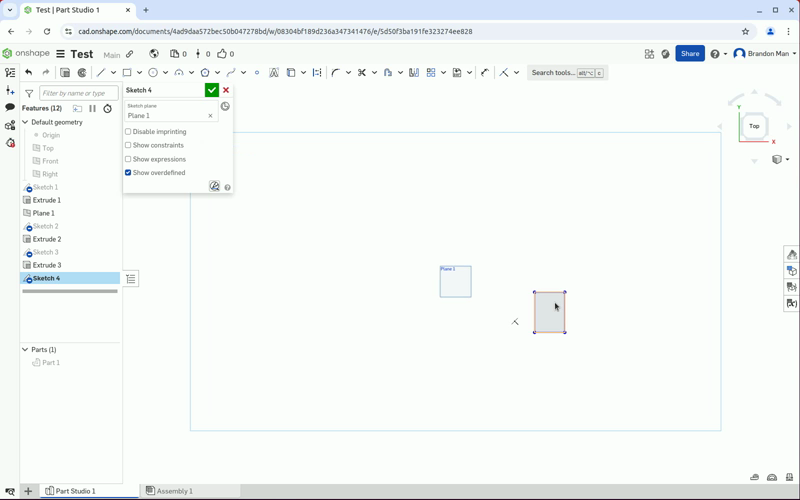
scroll(6)
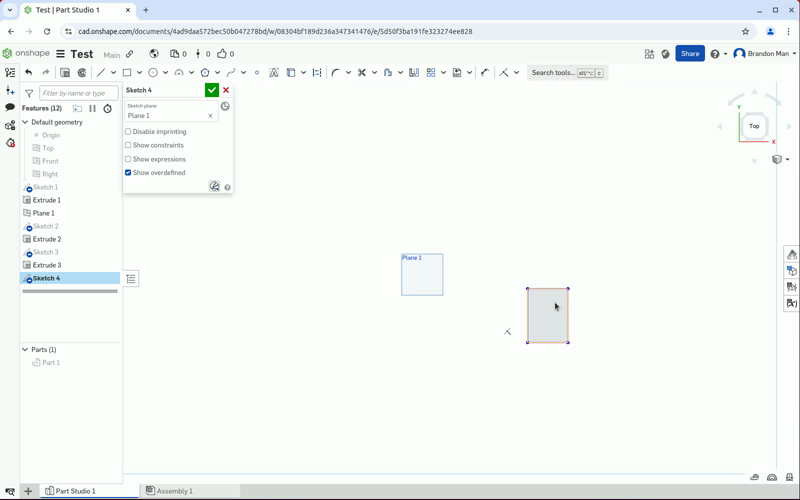
scroll(6)
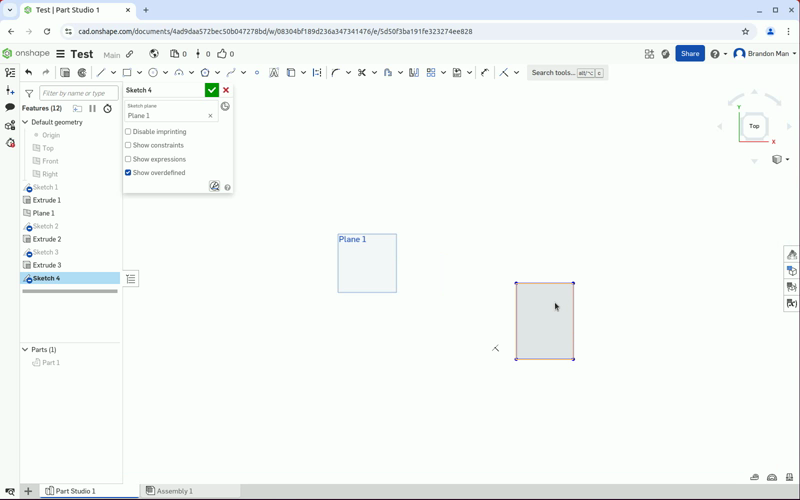
scroll(6)
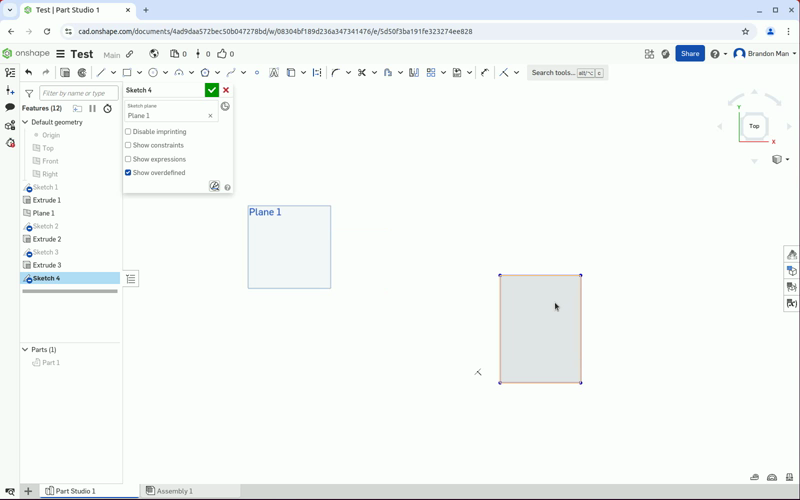
scroll(6)
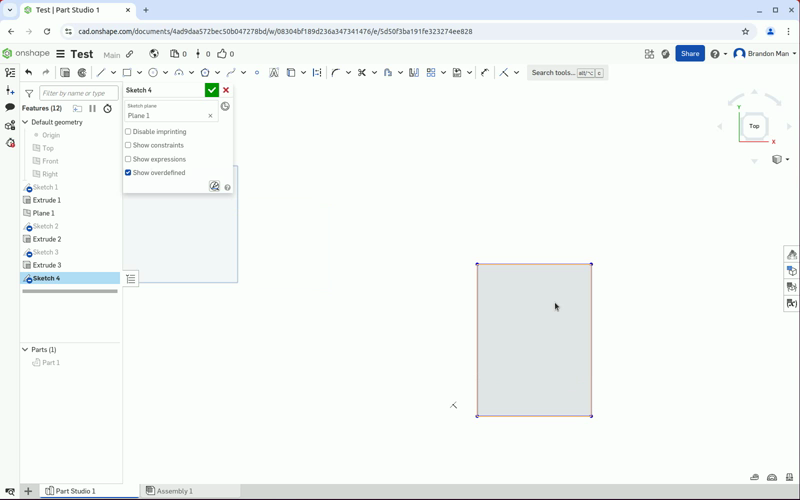
scroll(6)
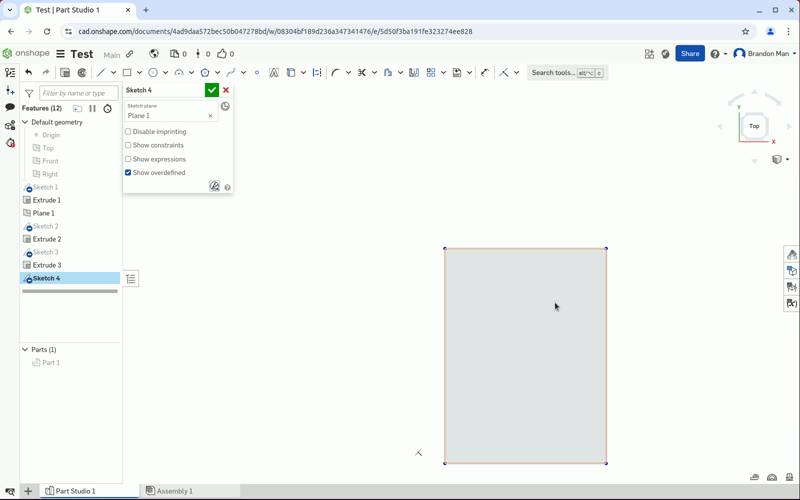
scroll(6)
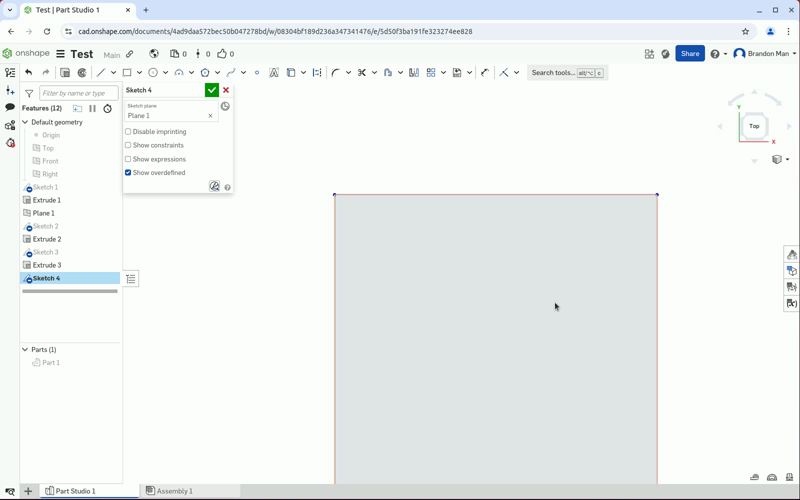
click(555, 302)
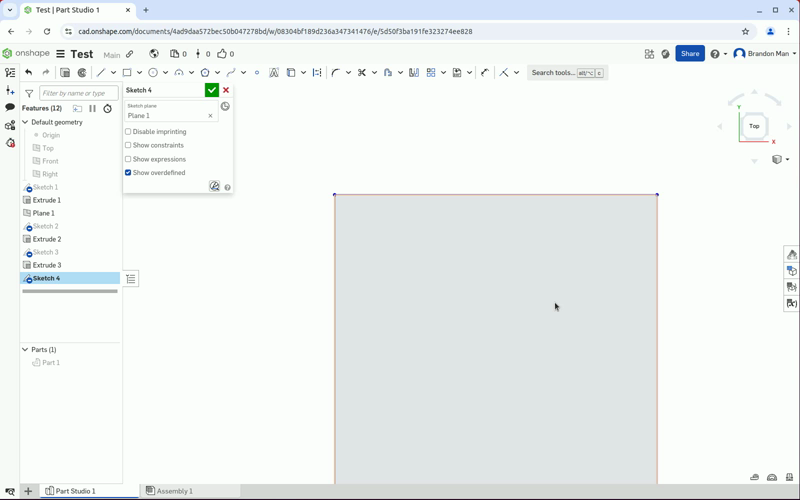
scroll(-6)
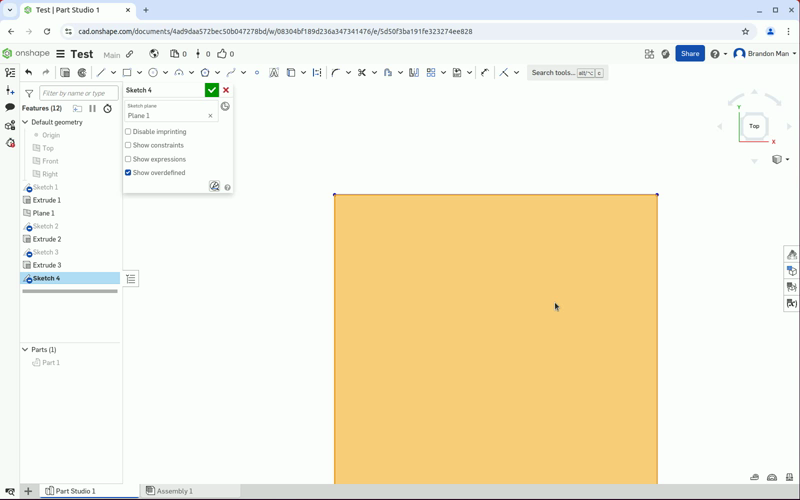
scroll(-6)
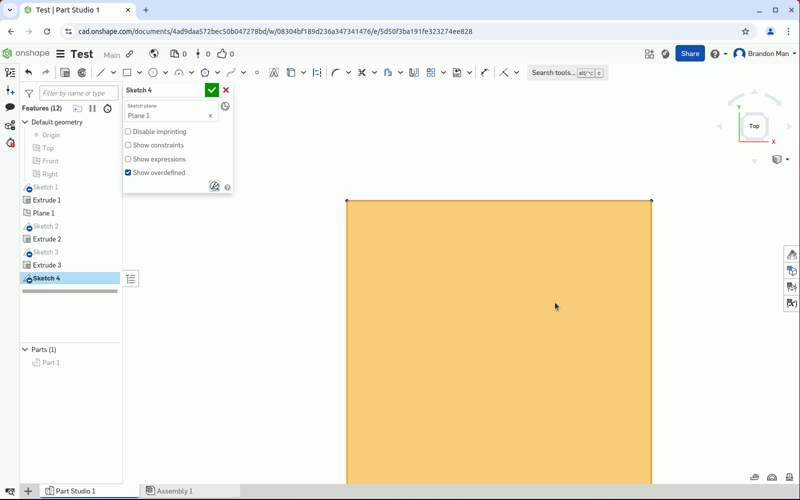
scroll(-6)
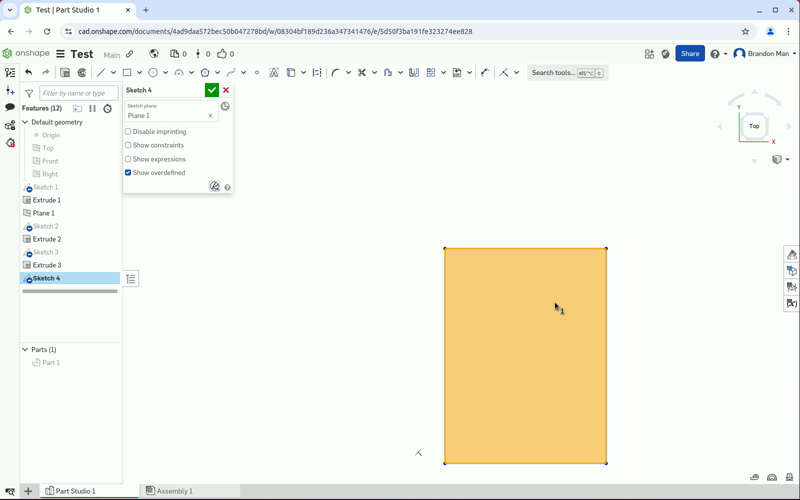
scroll(-6)
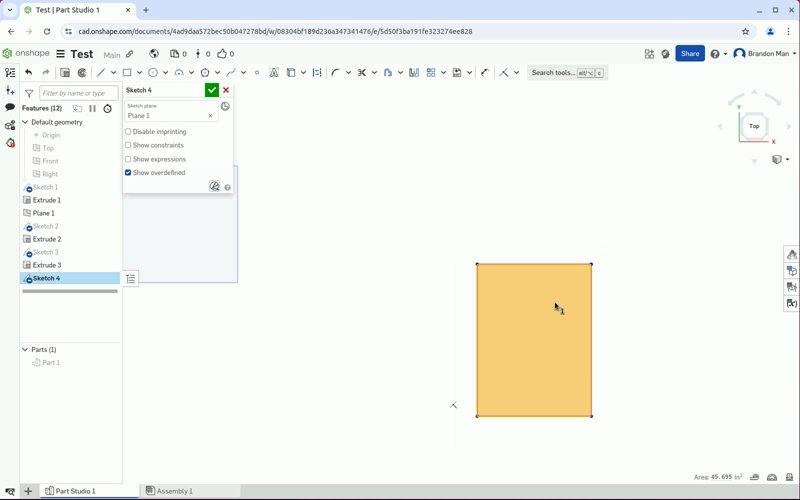
scroll(-6)
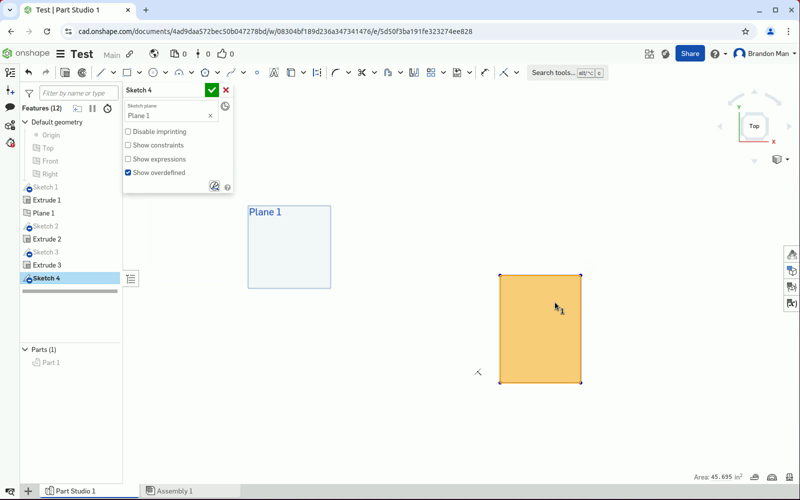
scroll(-6)
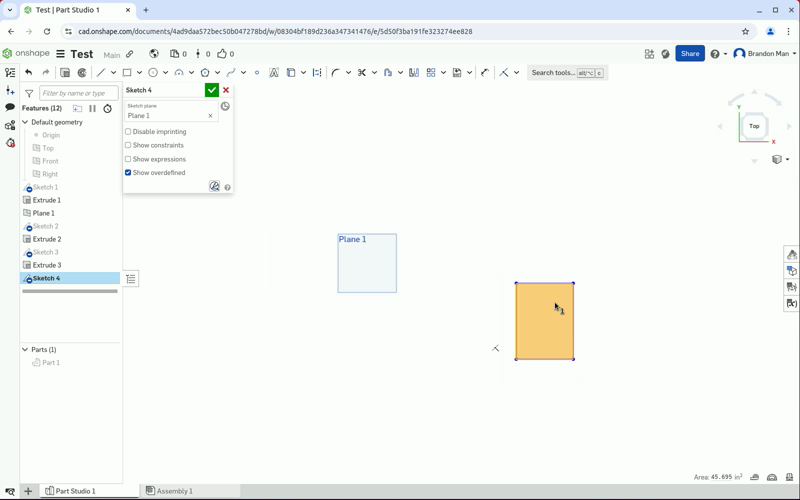
scroll(-6)
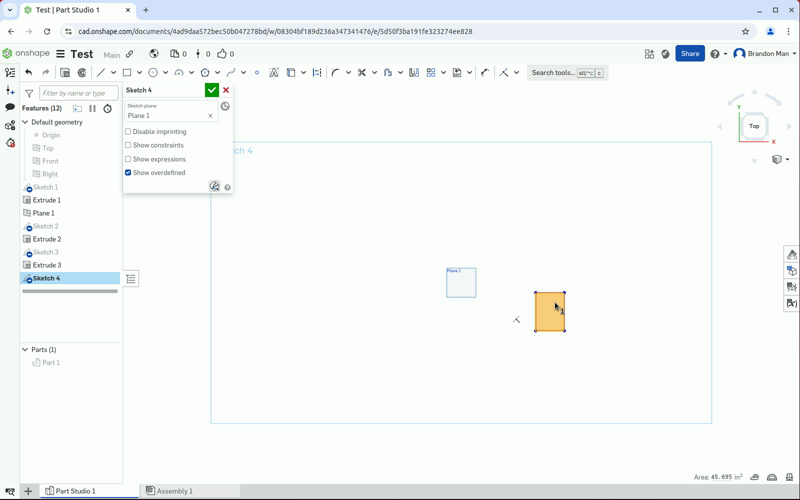
mouse_move(73, 352)
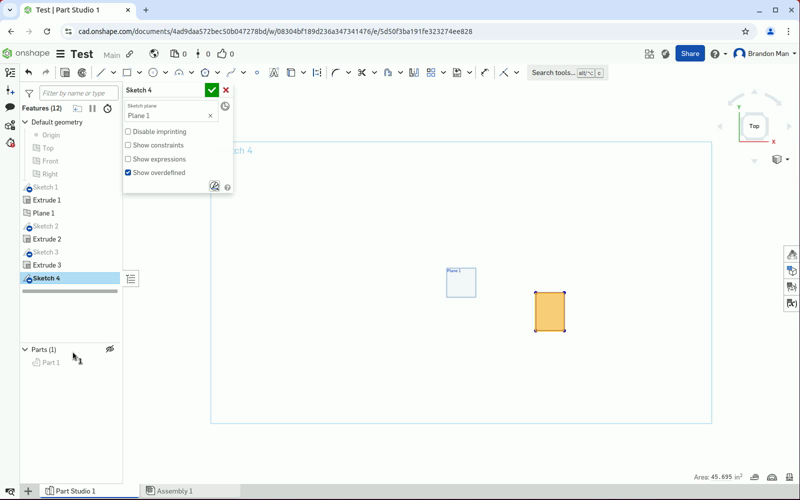
key(shift+y)
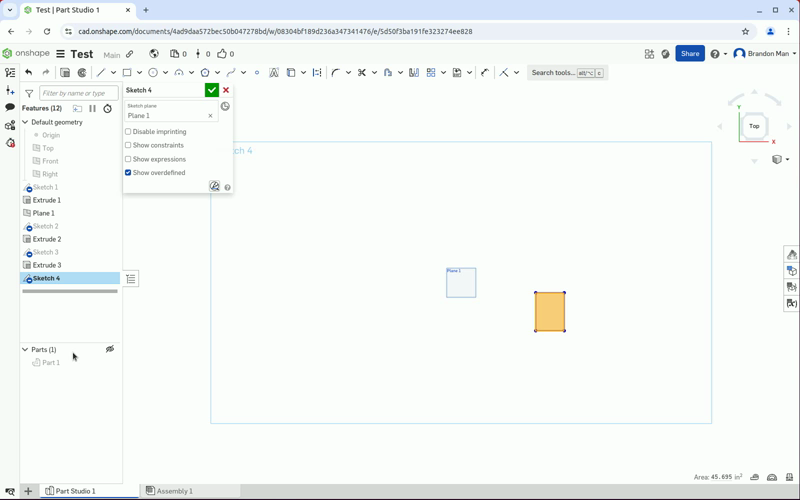
key(shift+e)
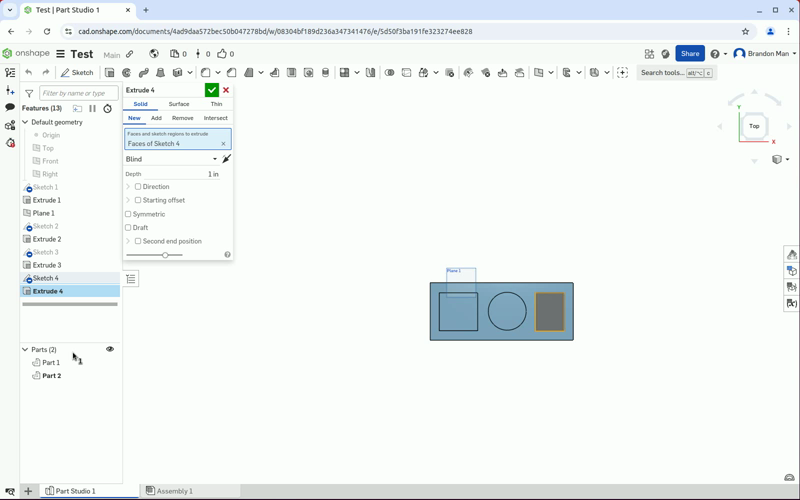
mouse_move(143, 106)
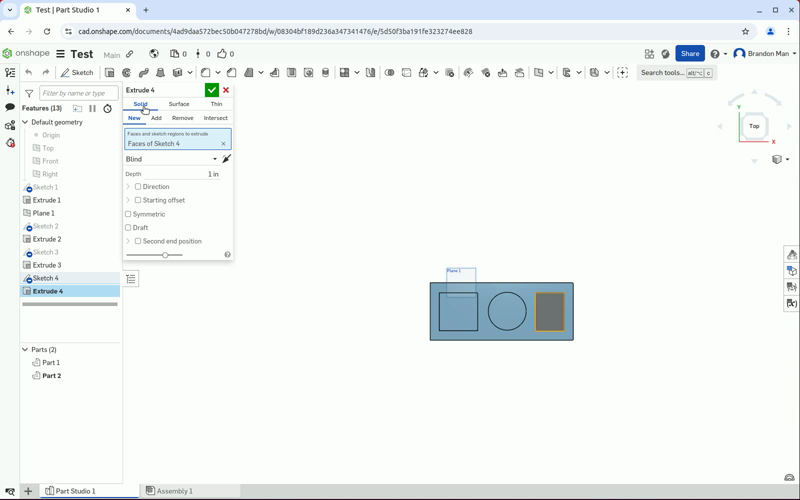
click(143, 106)
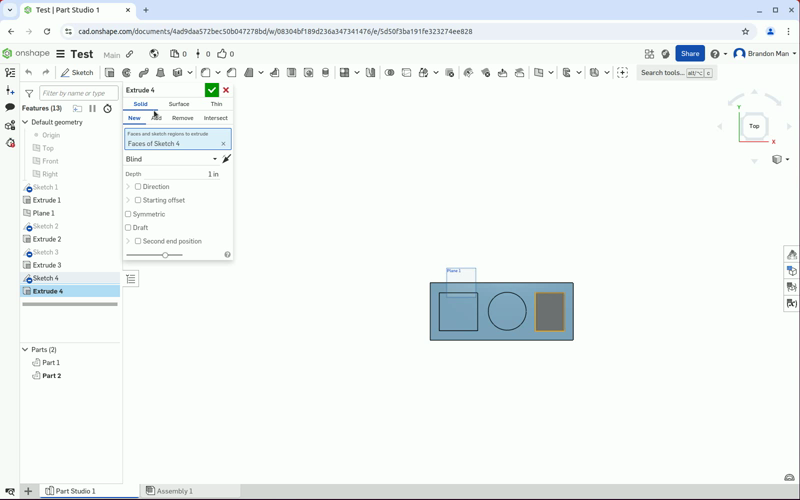
mouse_move(186, 120)
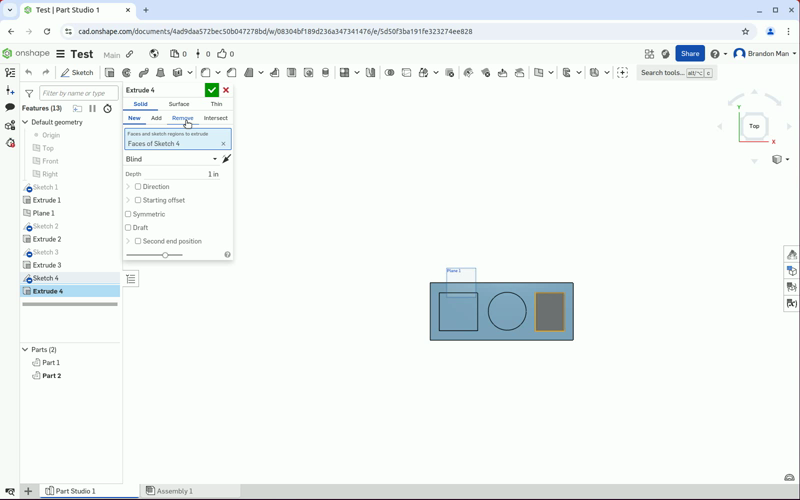
click(186, 120)
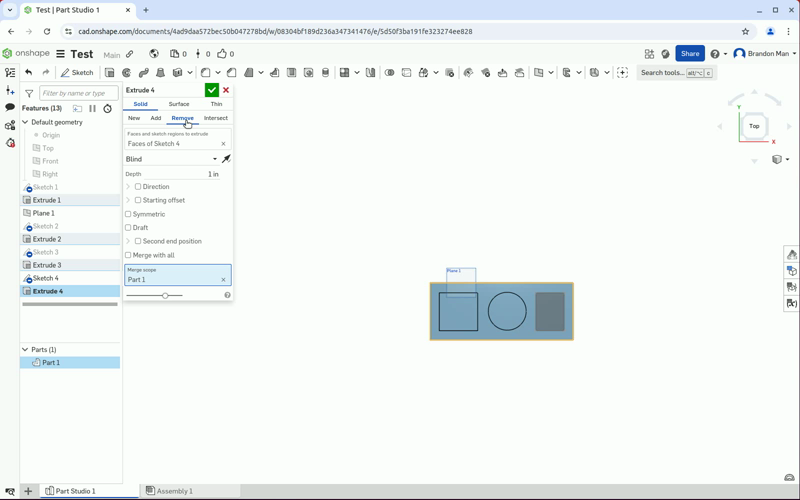
key(tab, 4)
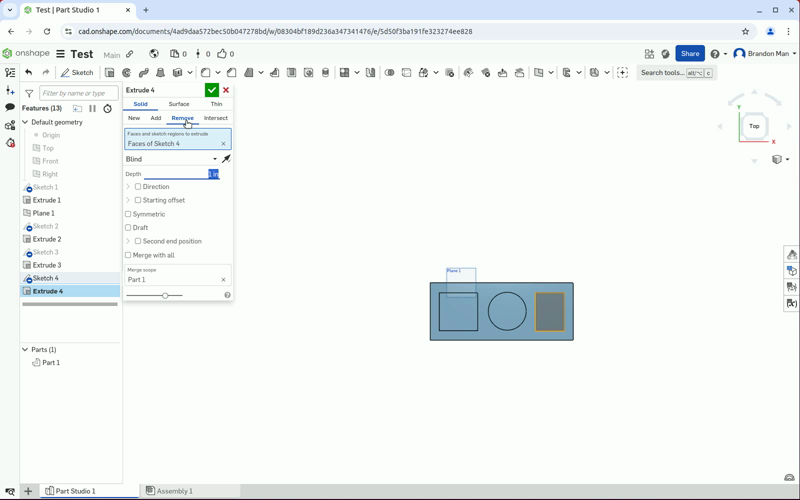
text(5.777)
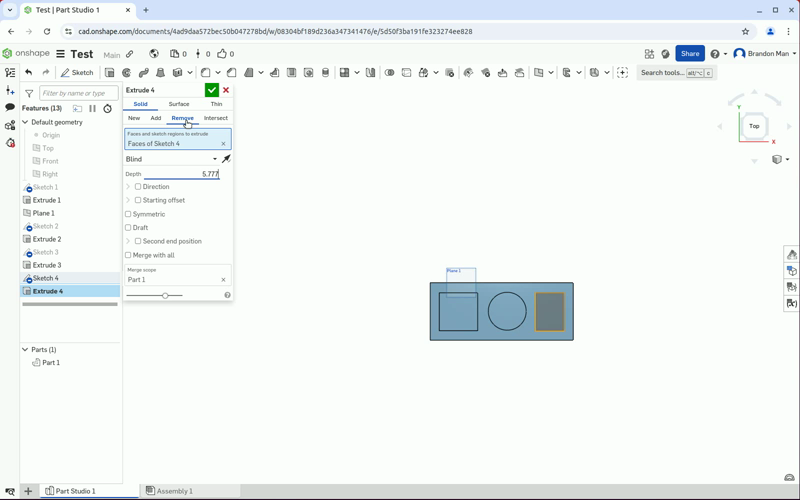
key(tab, 6)
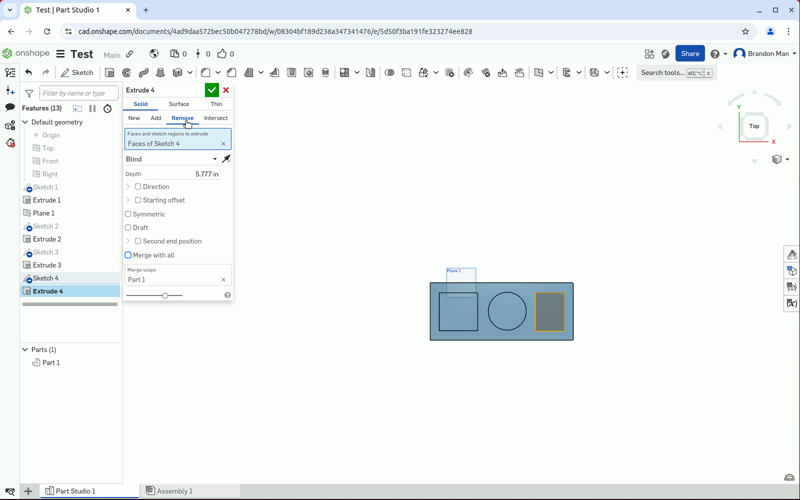
key(space)
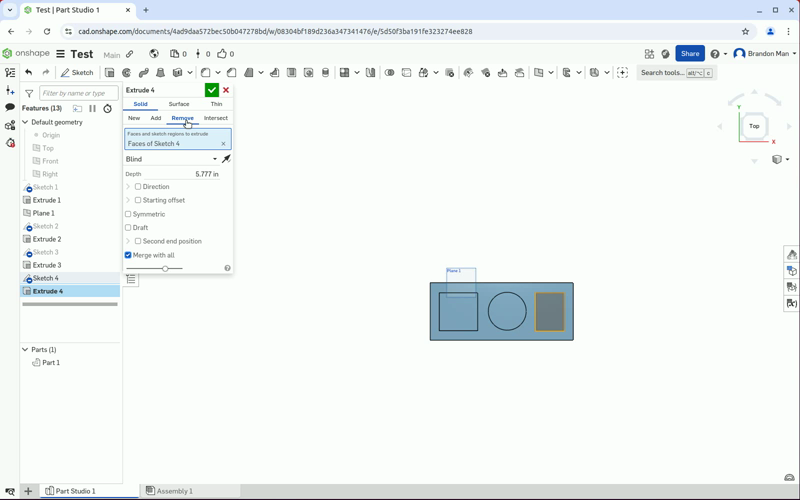
key(enter)
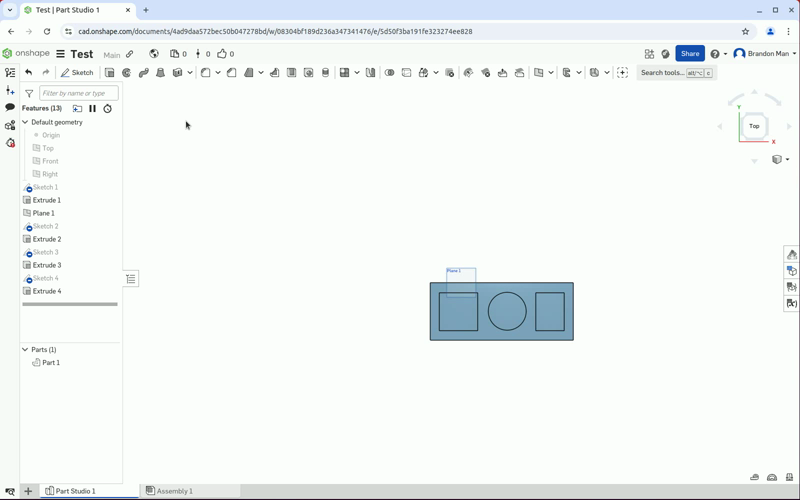
key(shift+h)
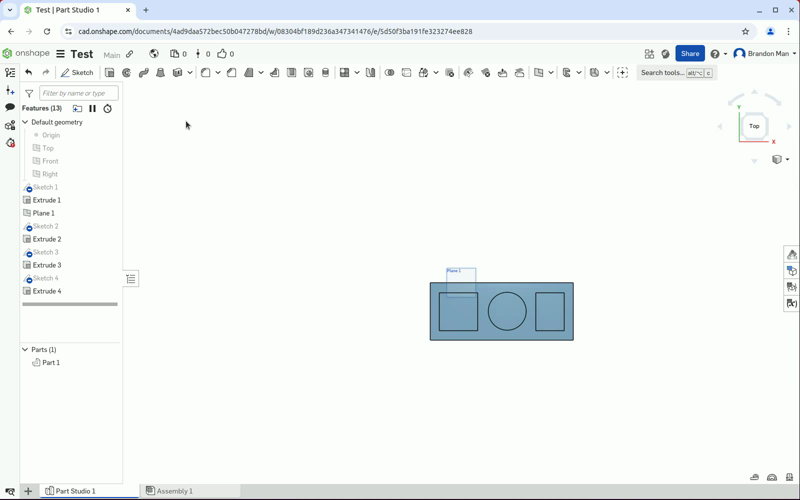
key(shift+h)
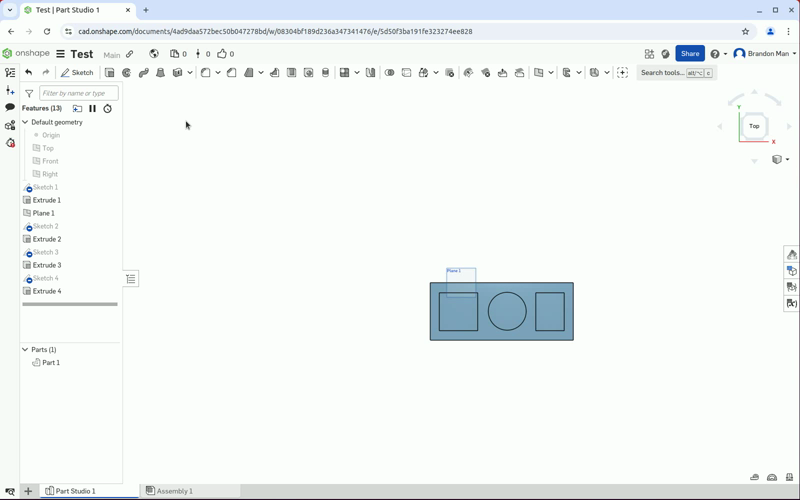
key(shift+7)
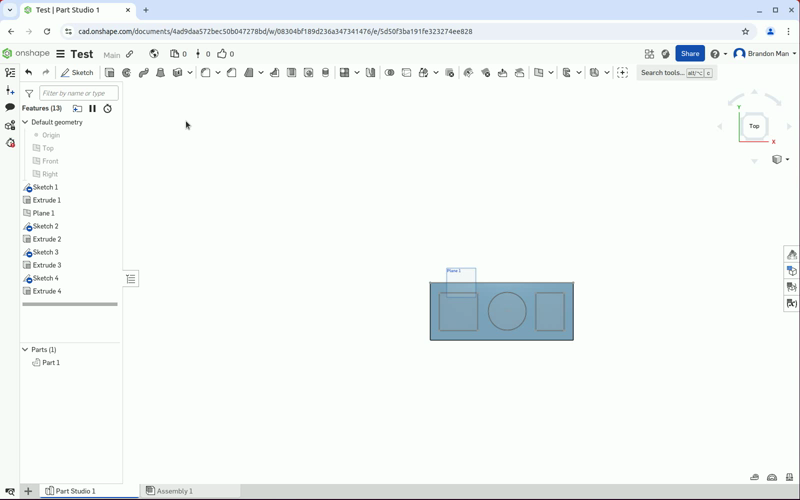
key(up, 3)
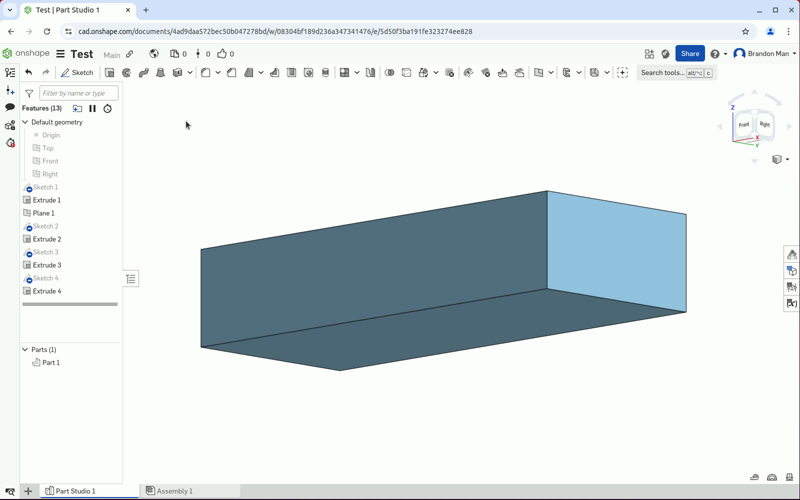
key(left, 3)
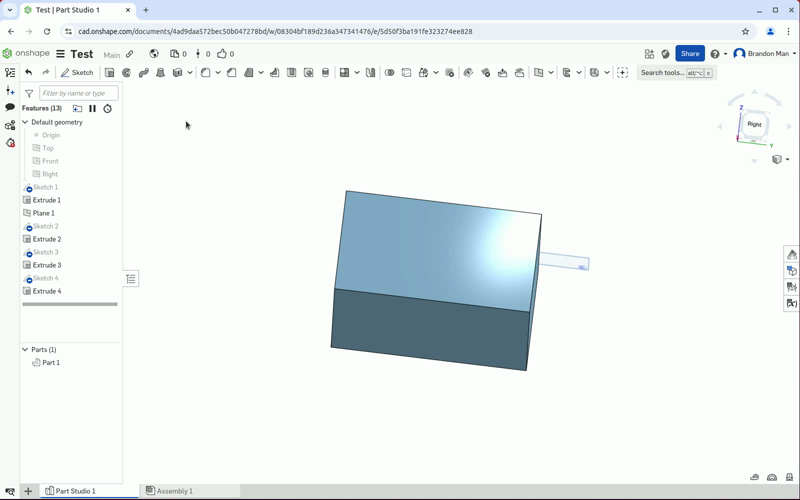
key(right, 3)
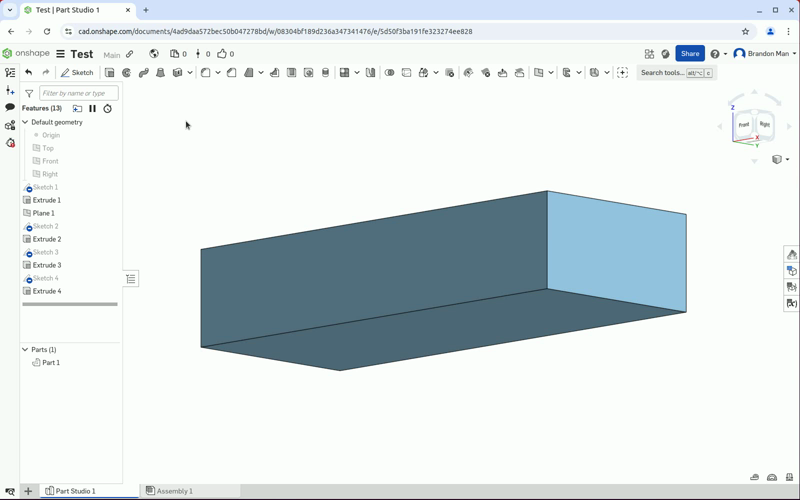
key(down, 3)
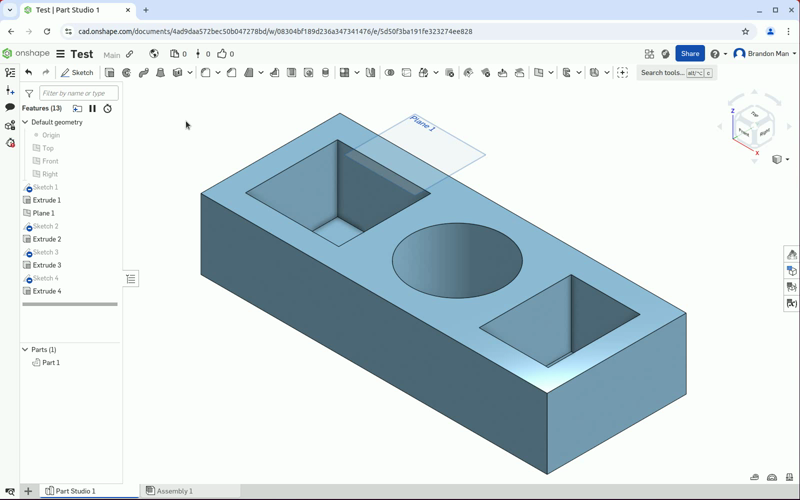
mouse_move(73, 189)
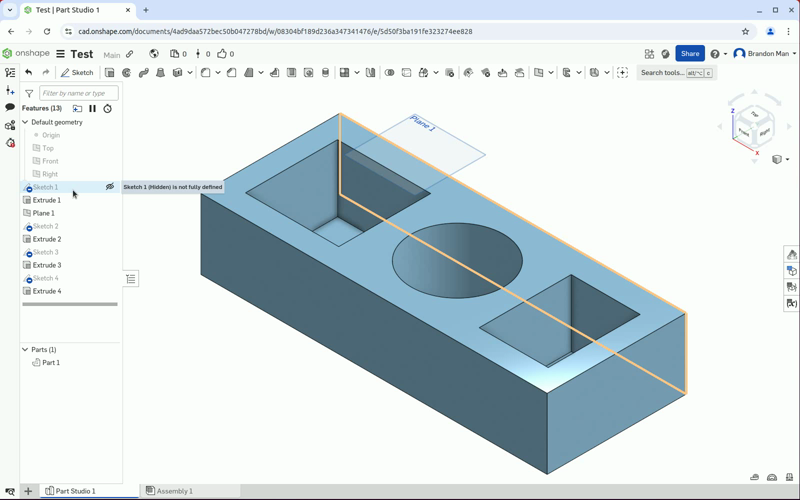
click(73, 189)